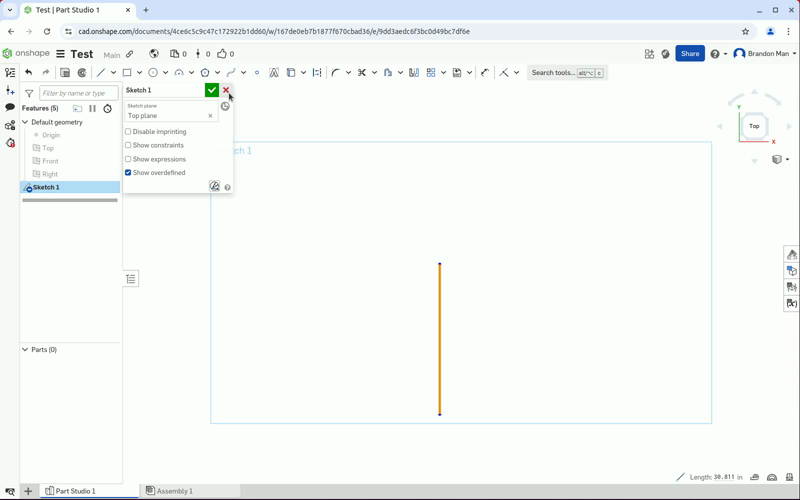
key(shift+h)
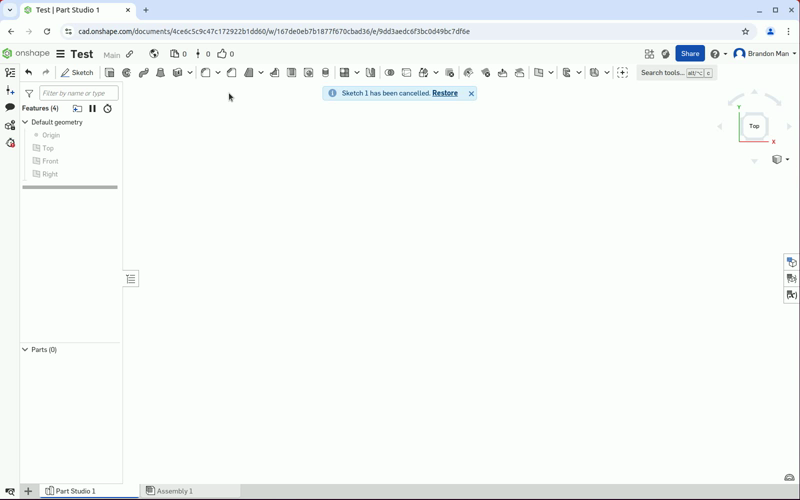
mouse_move(73, 352)
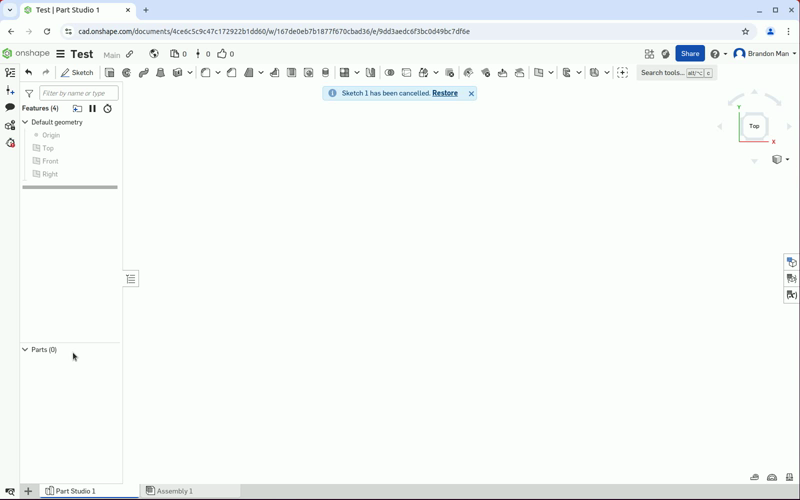
key(y)
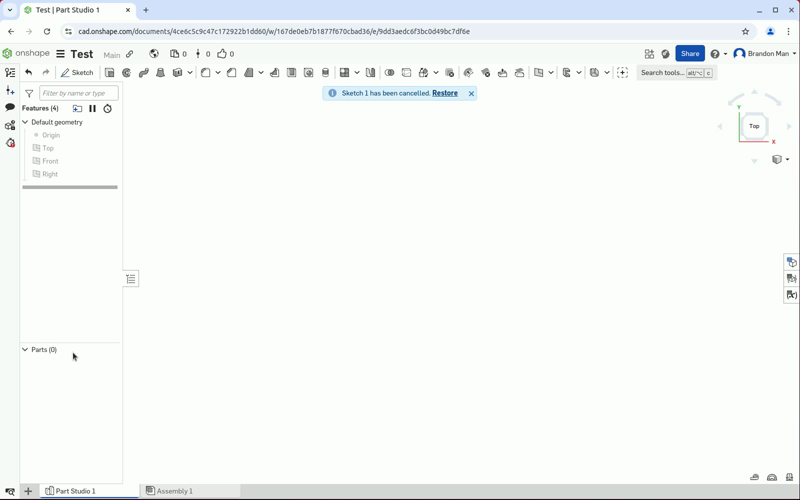
key(shift+p)
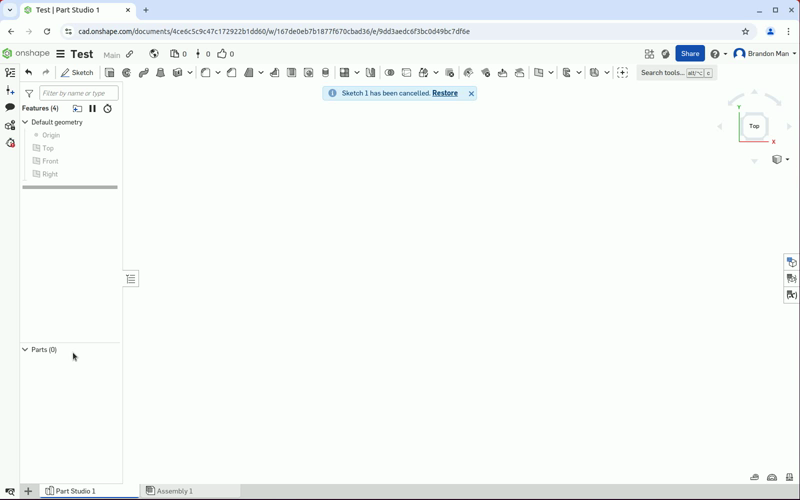
key(space)
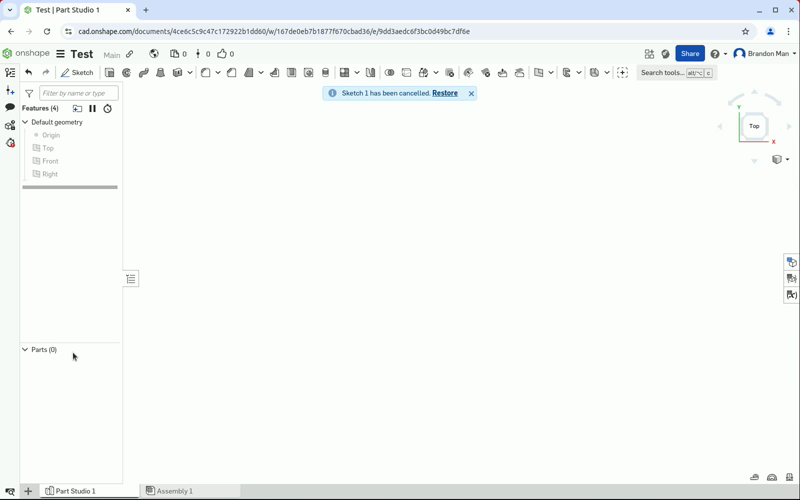
key_down(shift)
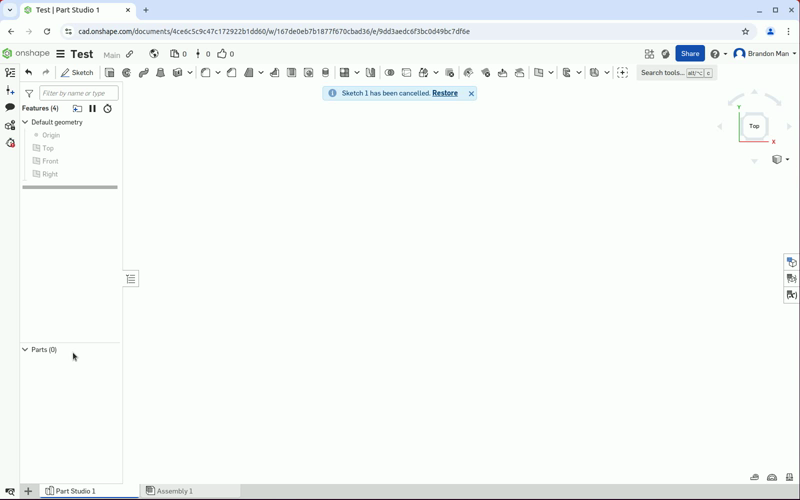
key(up)
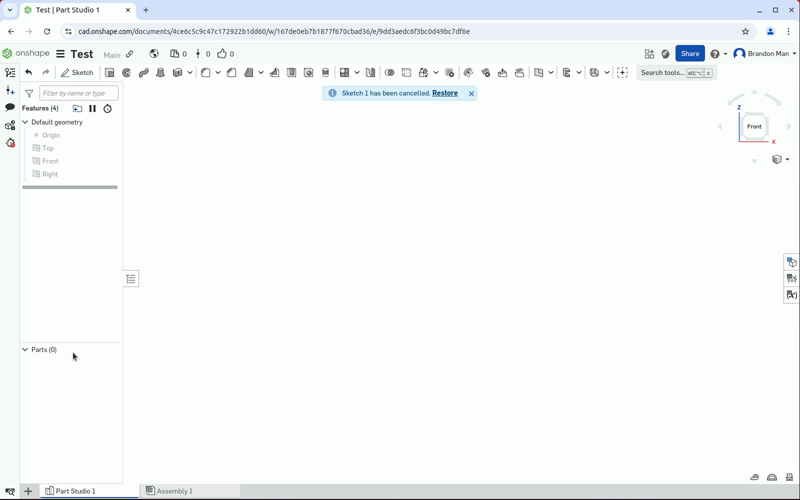
key_up(shift)
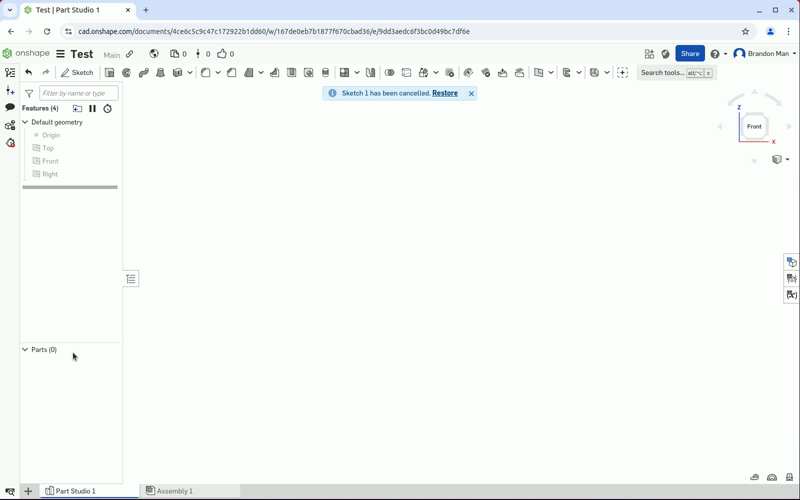
key(space)
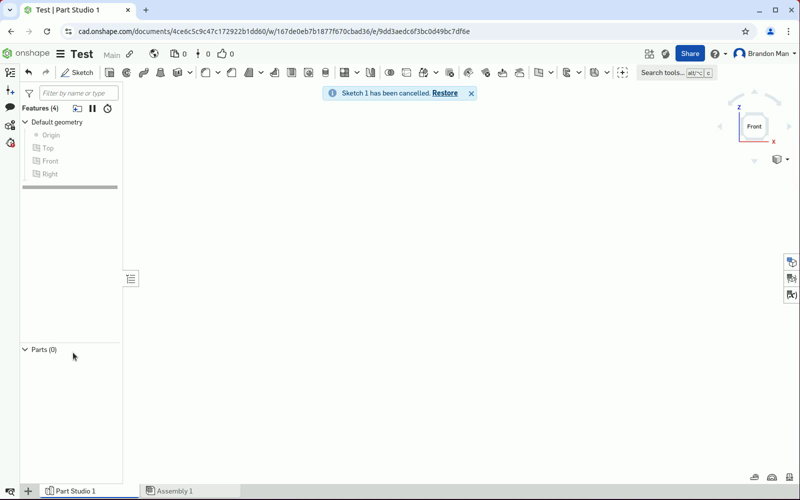
key_down(shift)
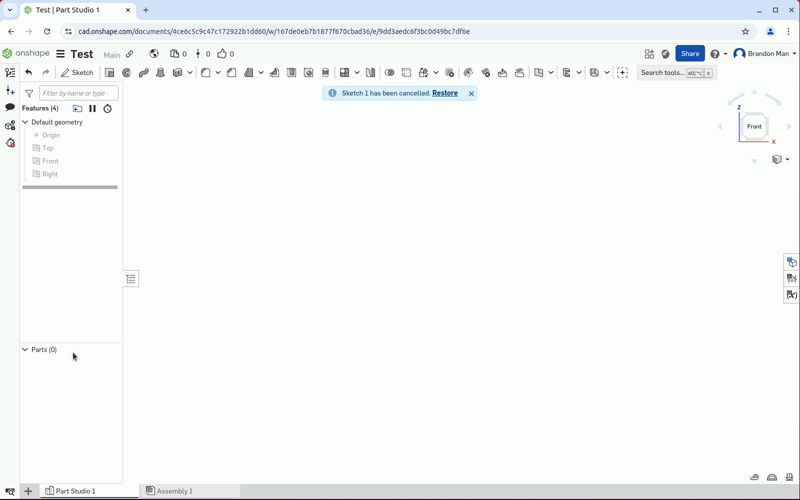
key(left)
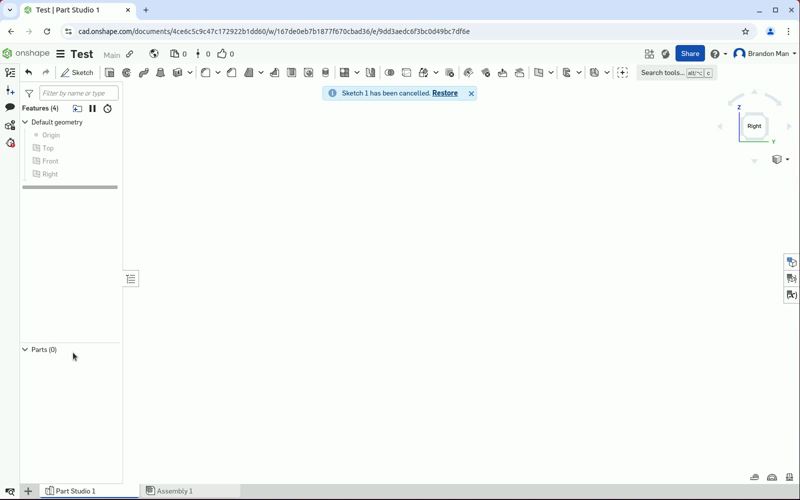
key_up(shift)
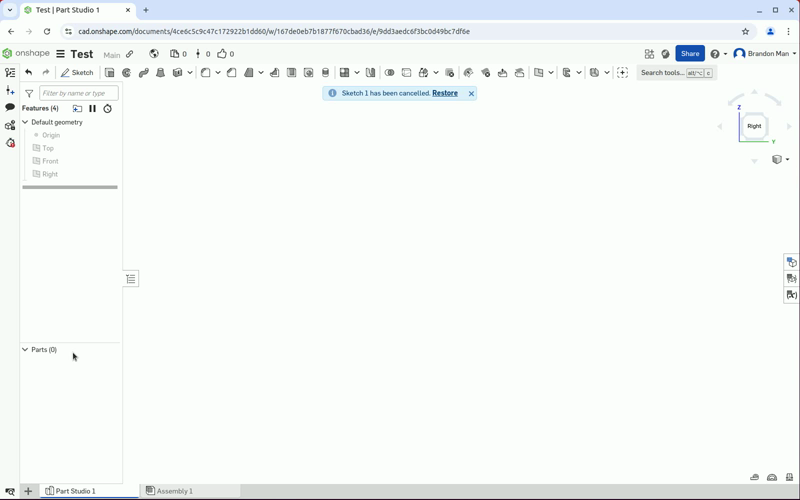
mouse_move(73, 352)
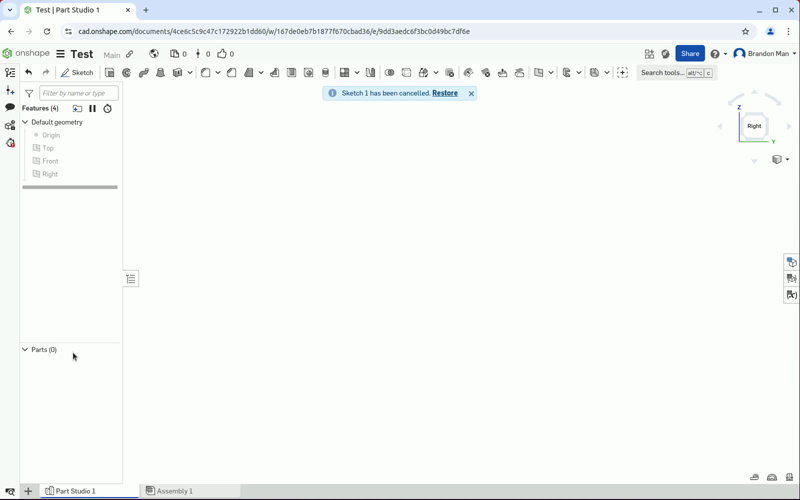
key(shift+y)
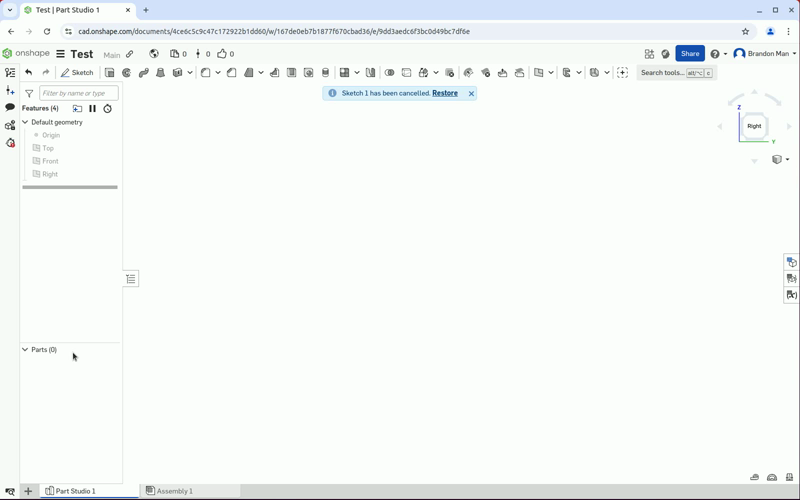
key(shift+s)
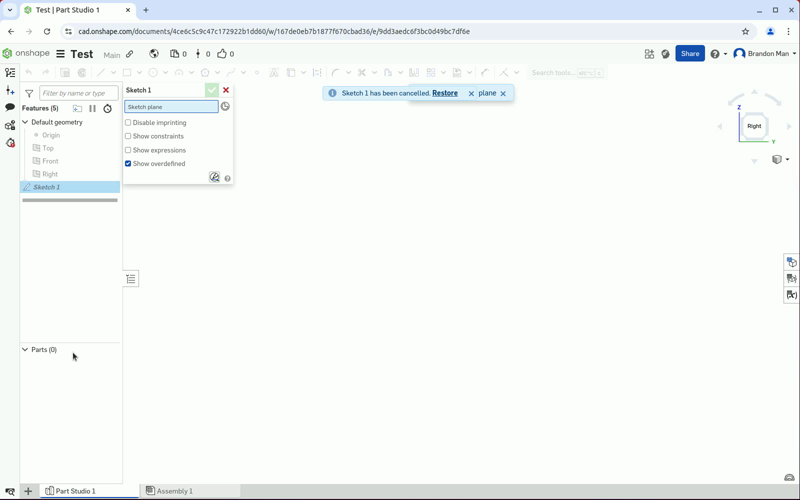
mouse_move(73, 176)
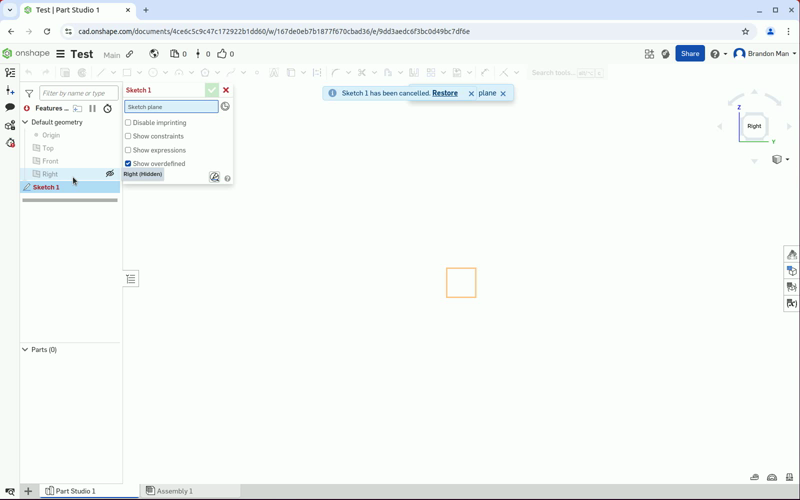
click(73, 176)
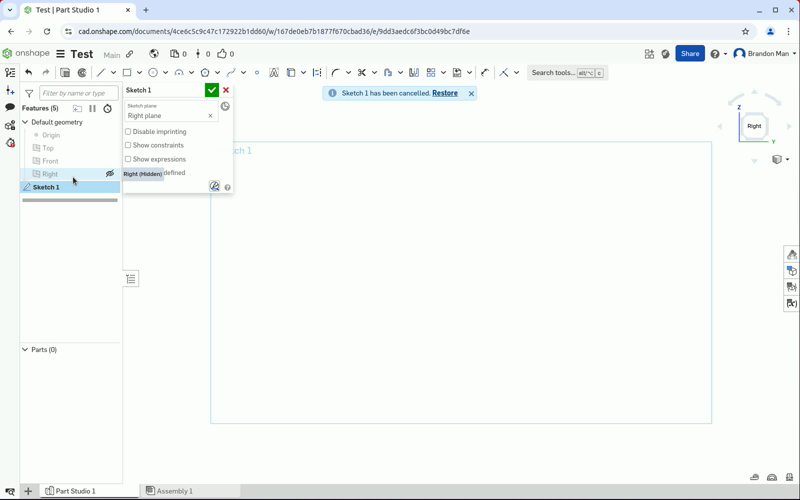
mouse_move(73, 352)
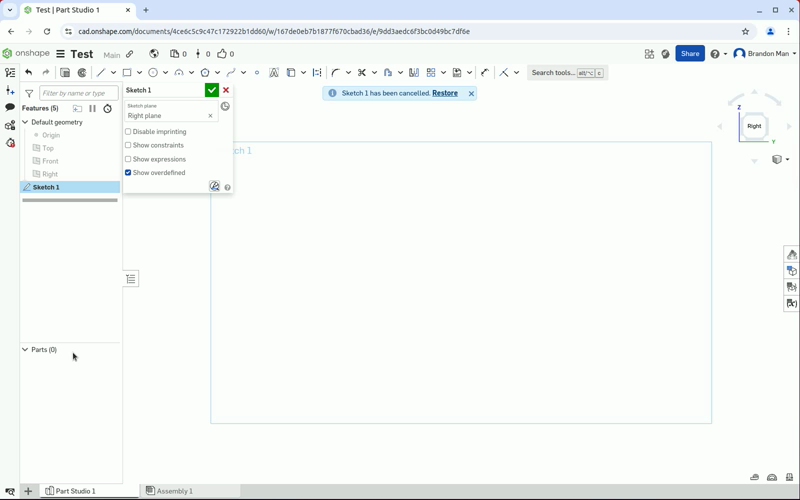
key(y)
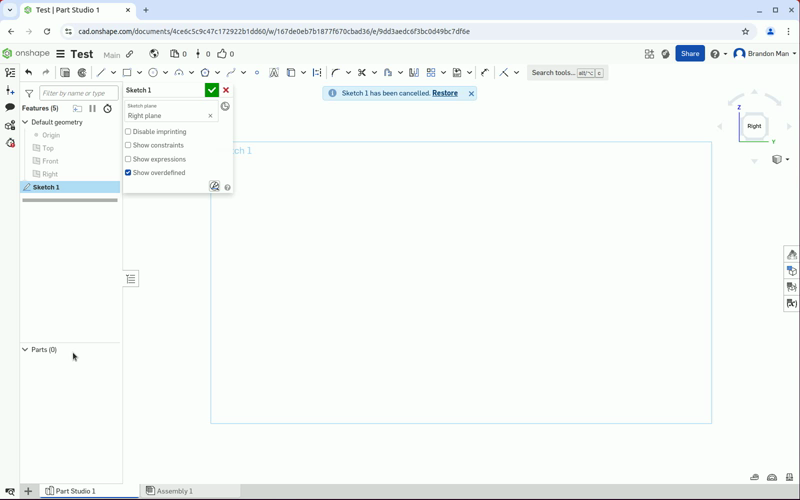
key(l)
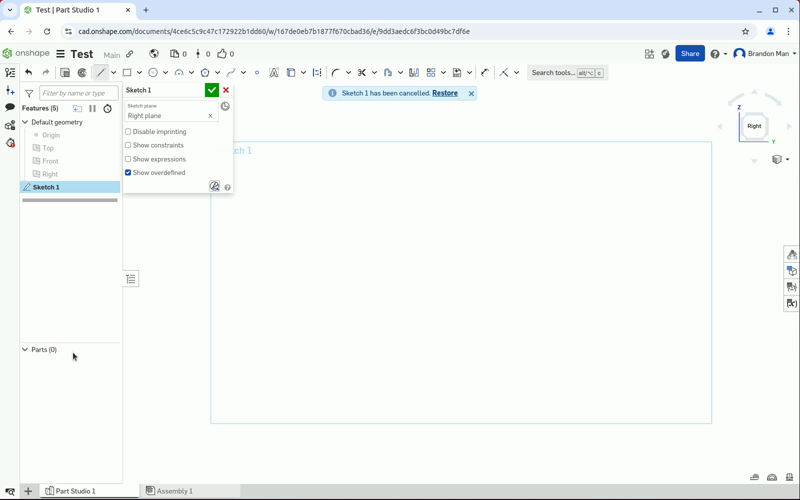
key_down(shift)
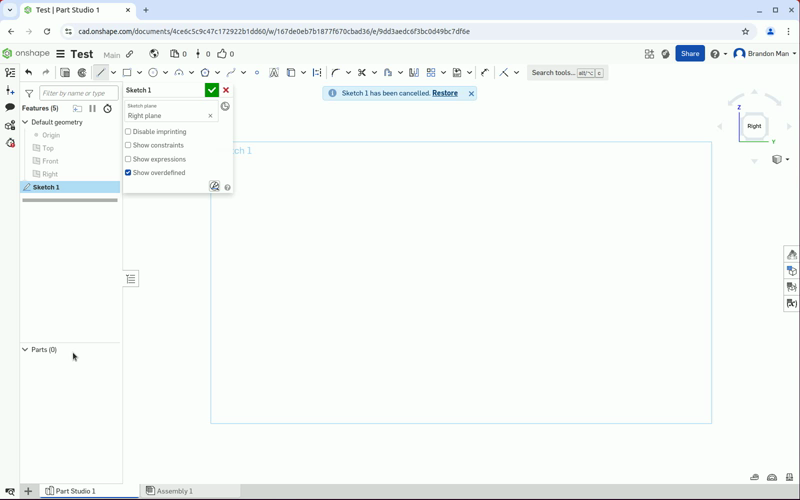
mouse_move(444, 395)
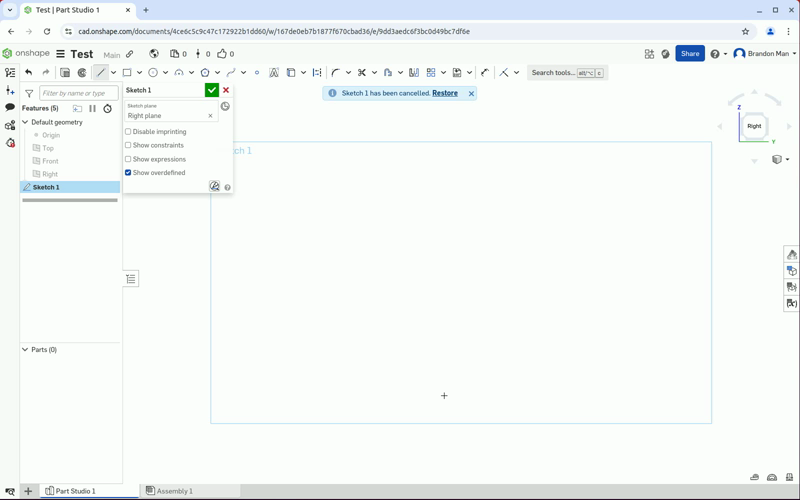
click(444, 395)
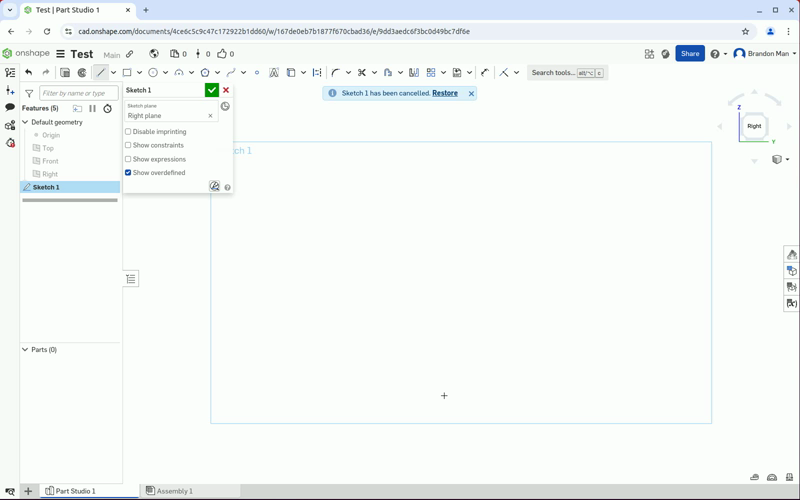
key_up(shift)
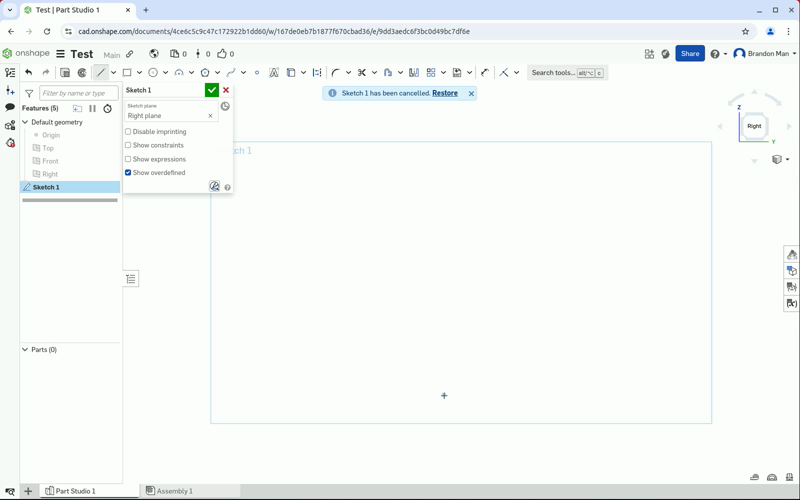
key_down(shift)
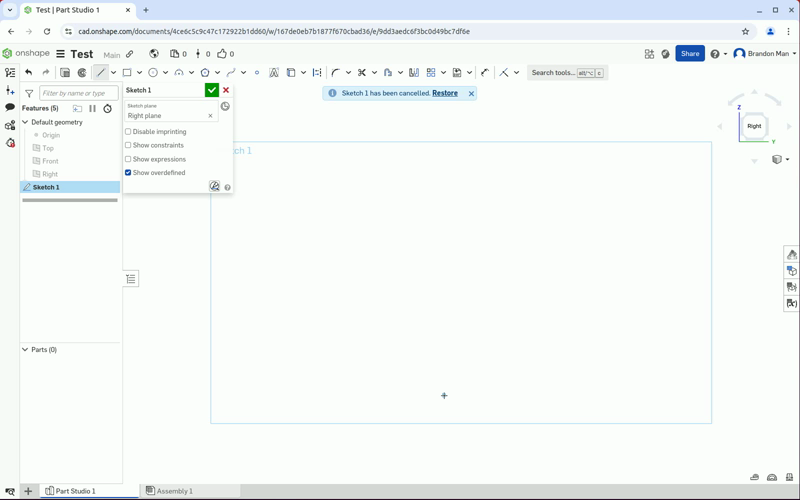
mouse_move(474, 395)
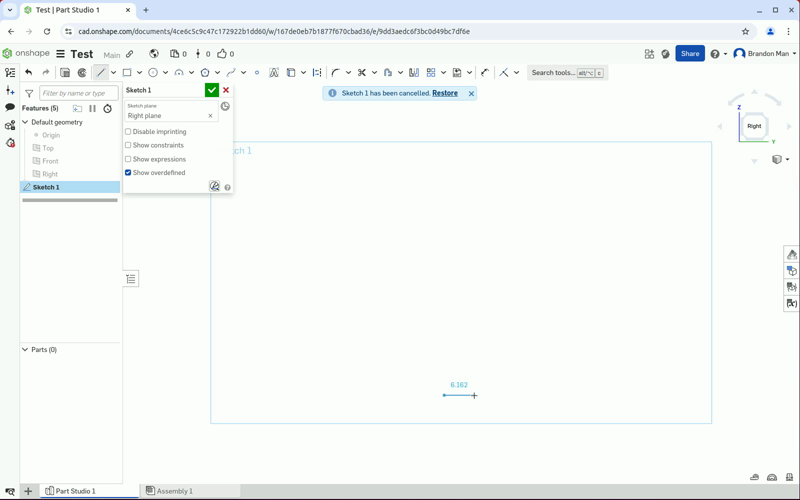
mouse_move(477, 395)
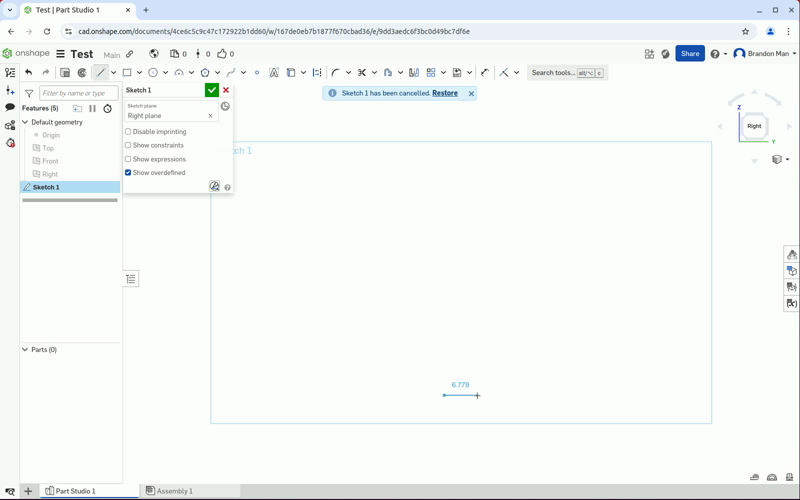
click(477, 395)
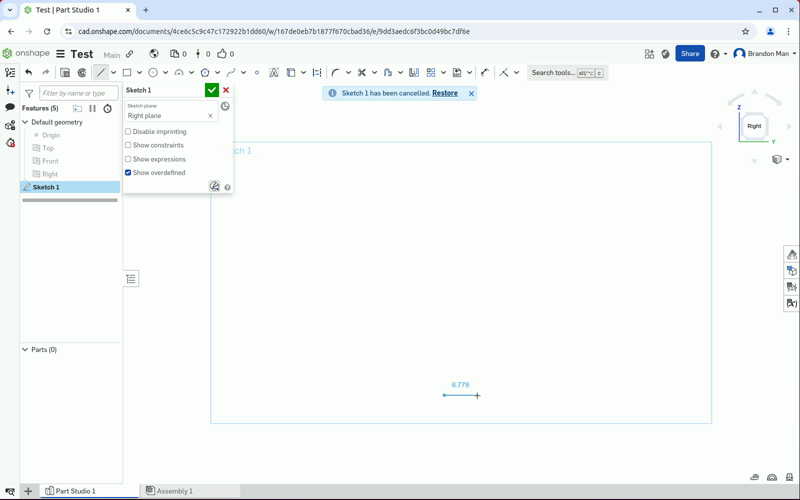
key_up(shift)
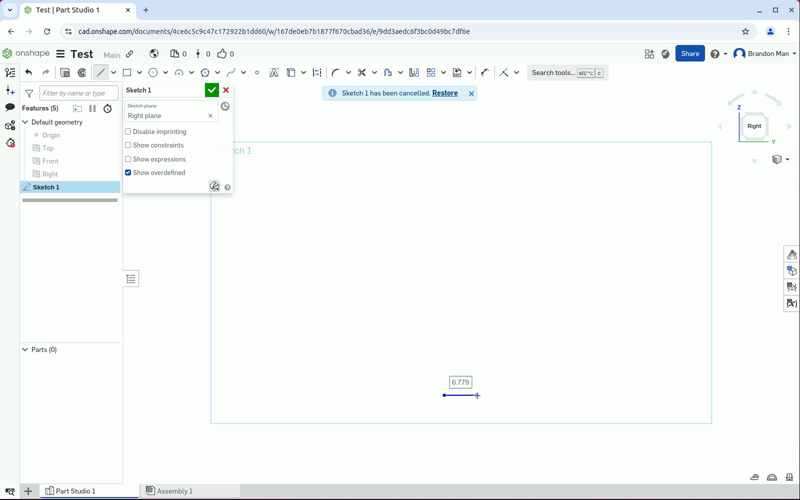
key_down(shift)
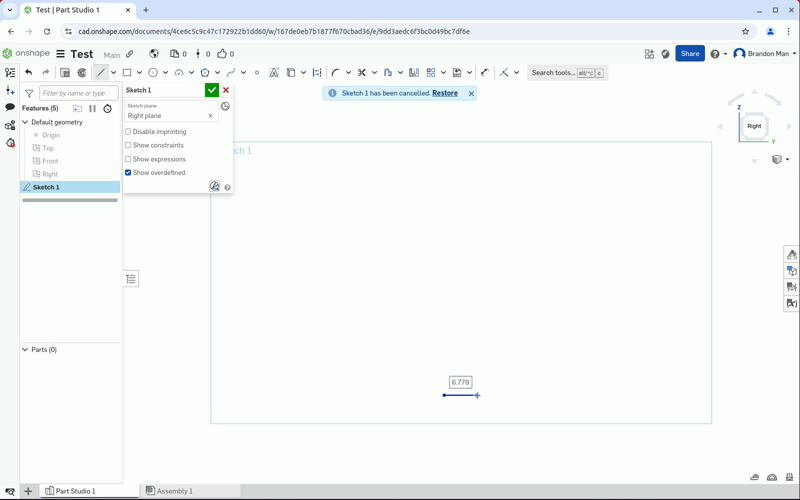
mouse_move(477, 171)
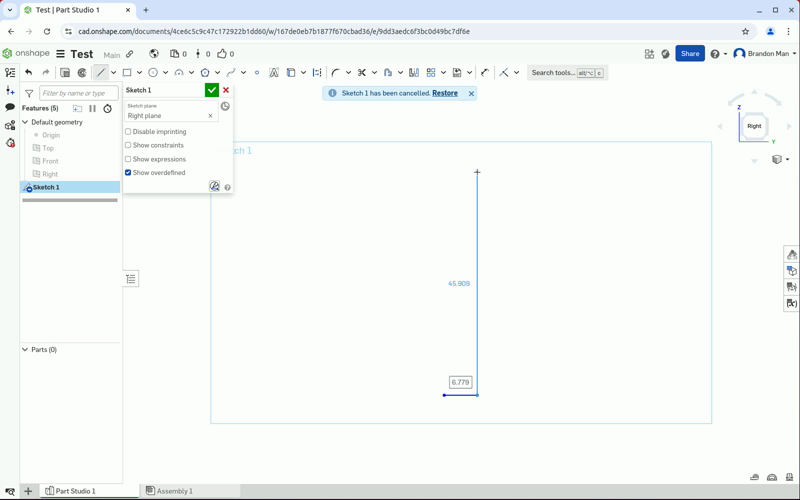
click(477, 171)
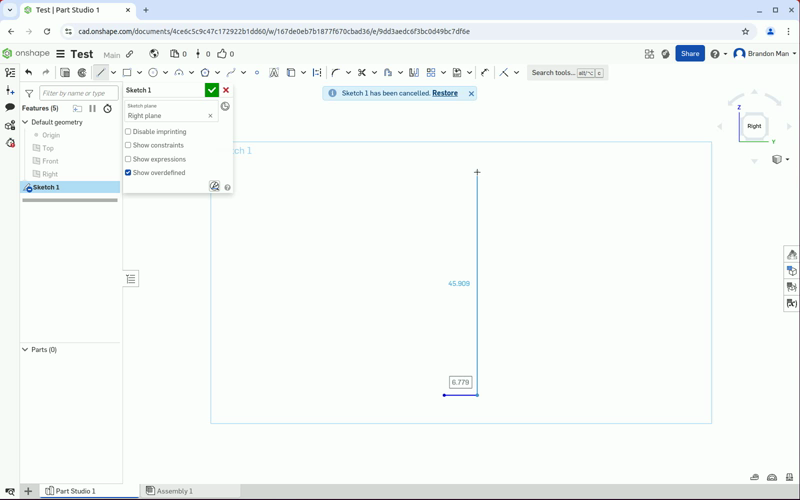
key_up(shift)
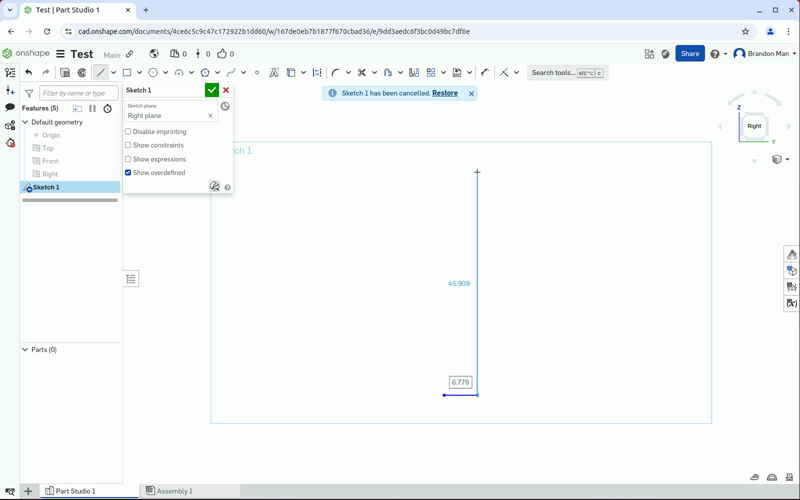
key_down(shift)
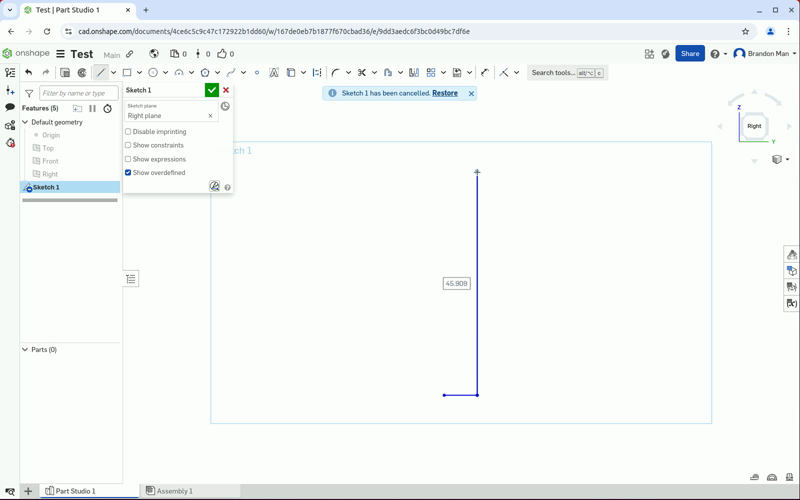
mouse_move(507, 171)
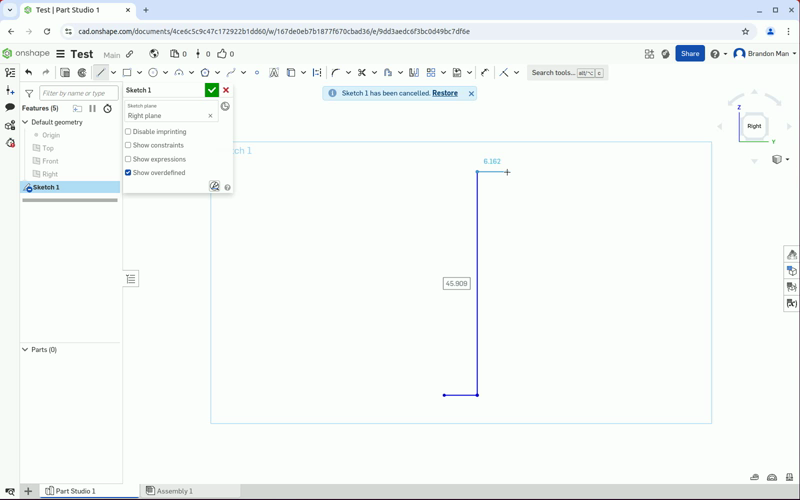
mouse_move(444, 171)
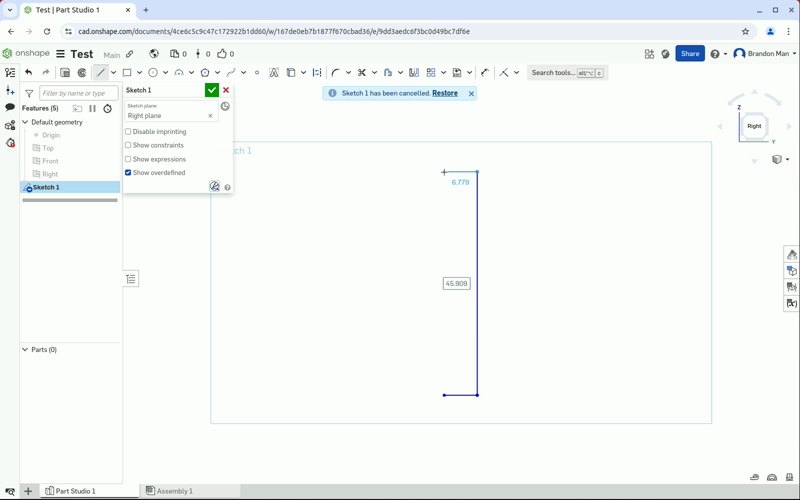
click(444, 171)
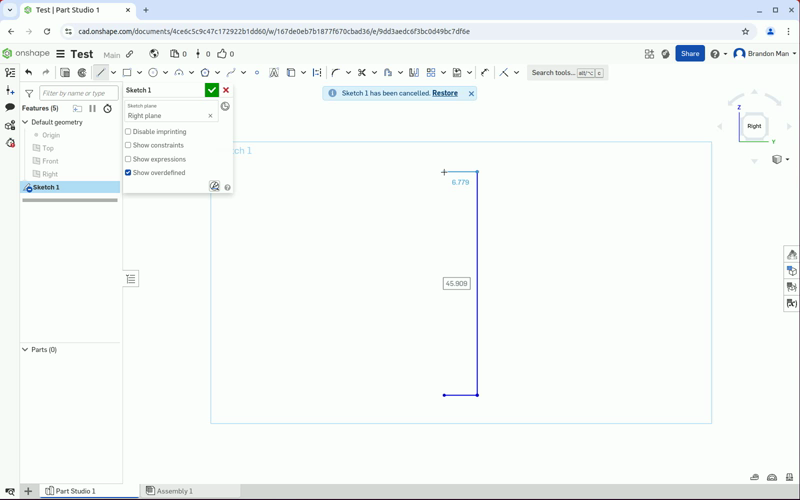
key_up(shift)
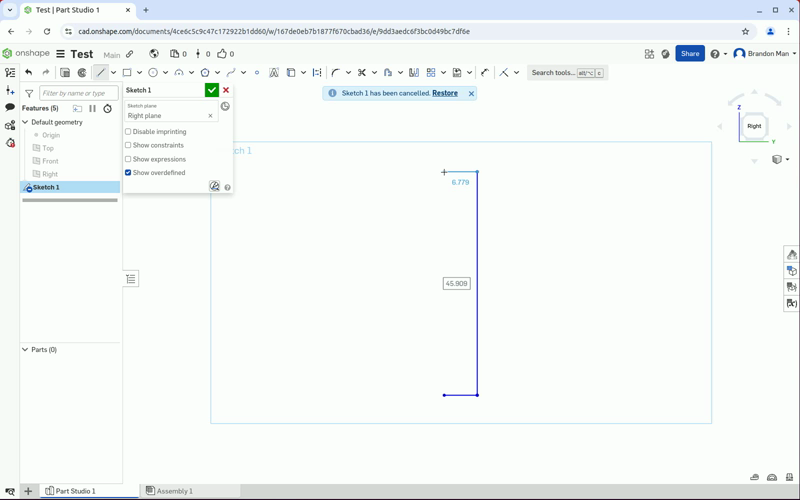
key_down(shift)
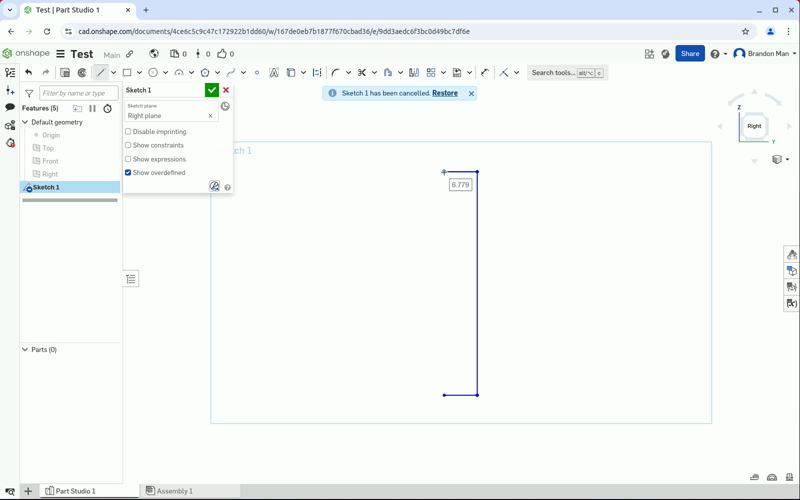
mouse_move(444, 395)
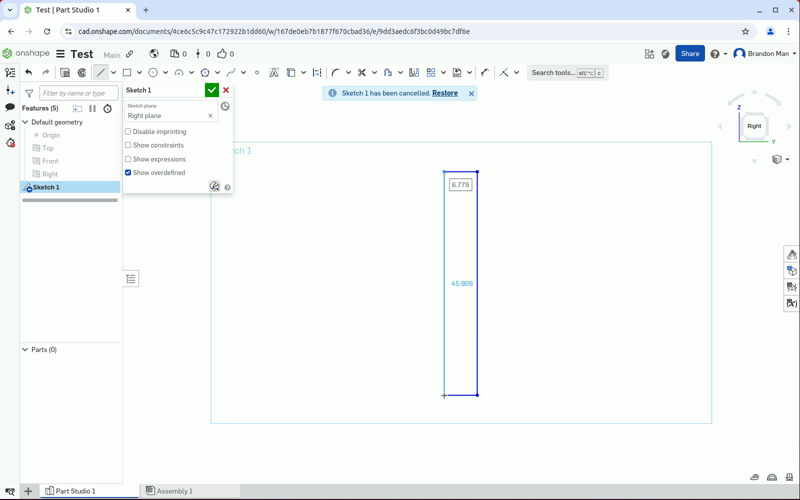
key_up(shift)
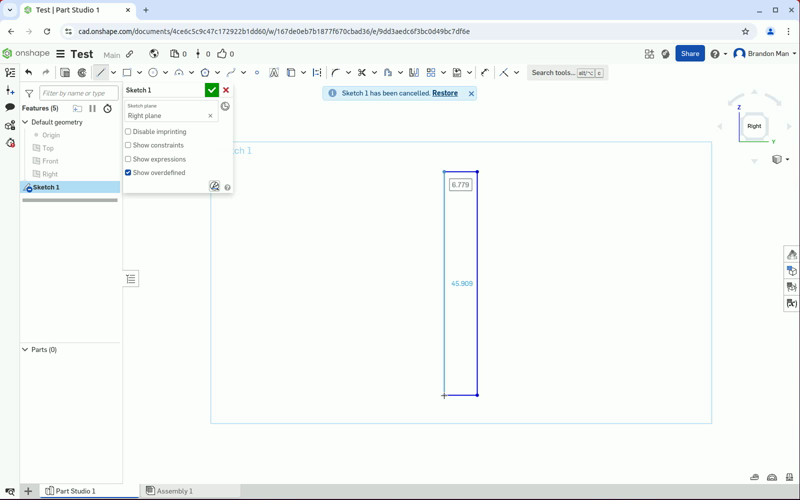
click(444, 395)
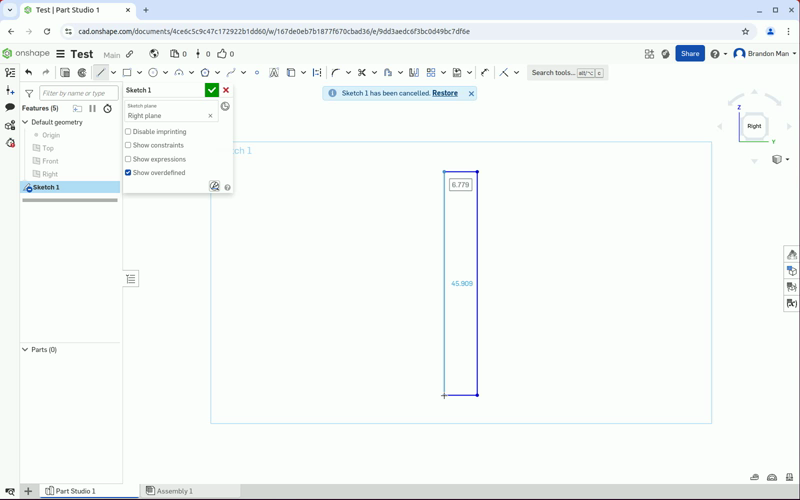
key(esc)
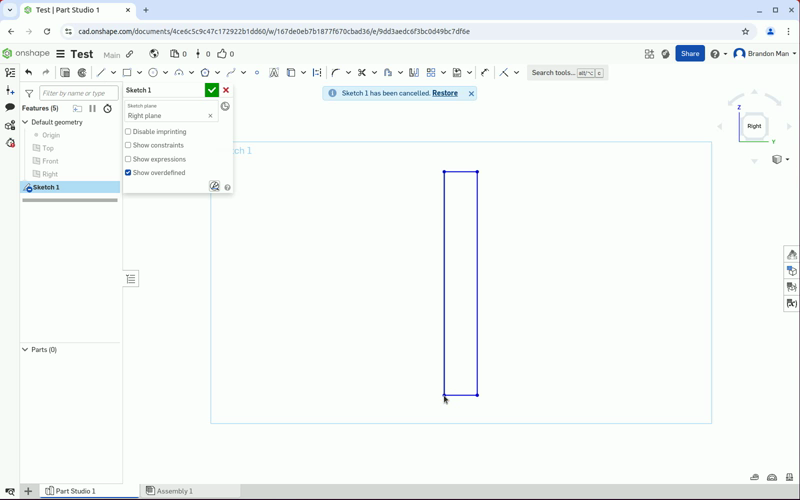
mouse_move(457, 228)
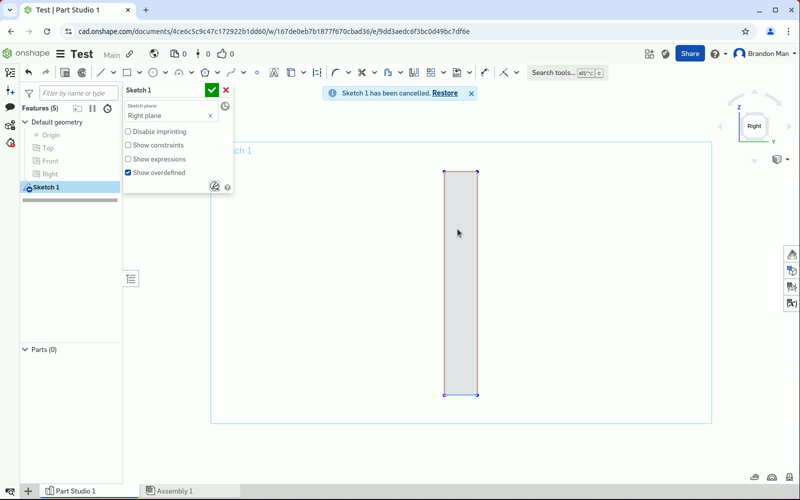
click(457, 228)
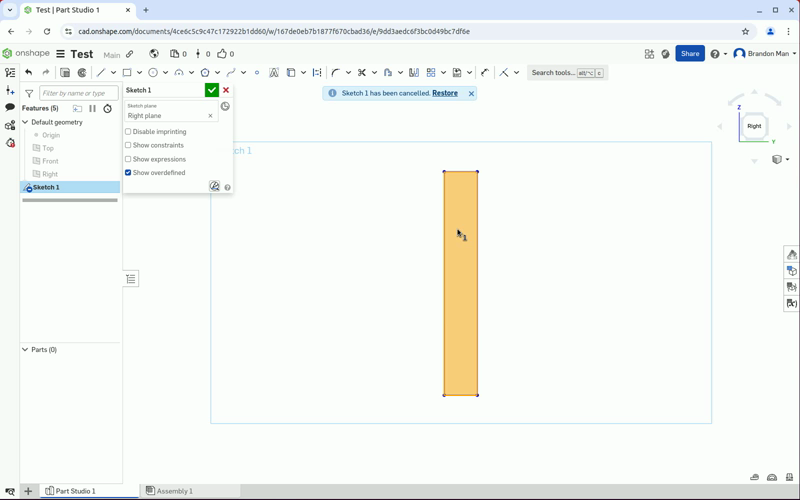
mouse_move(73, 352)
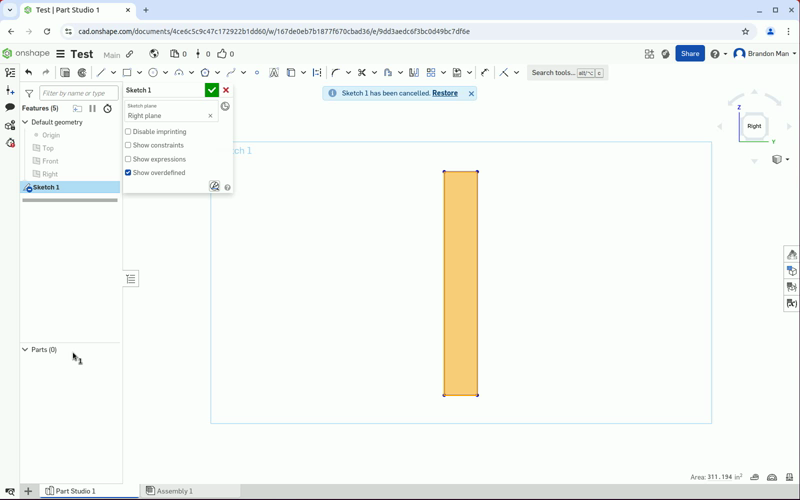
key(shift+y)
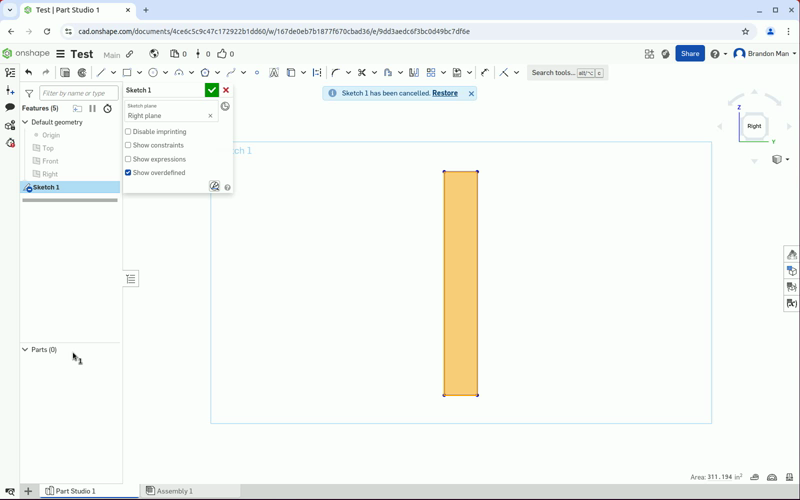
key(shift+e)
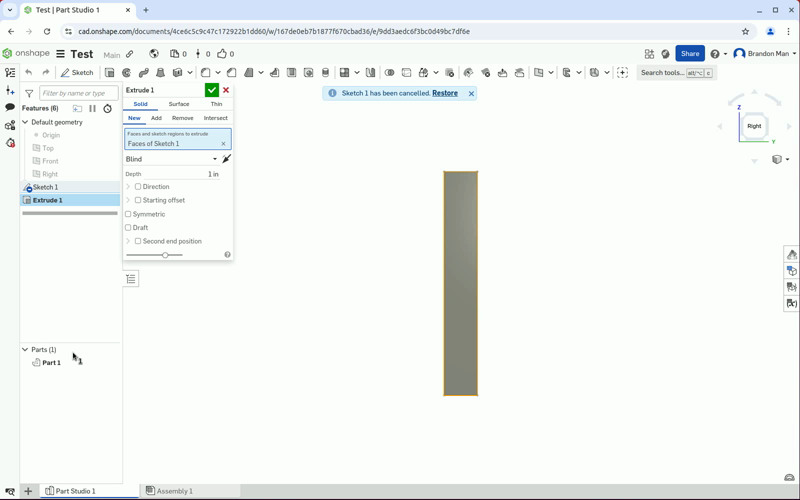
mouse_move(143, 106)
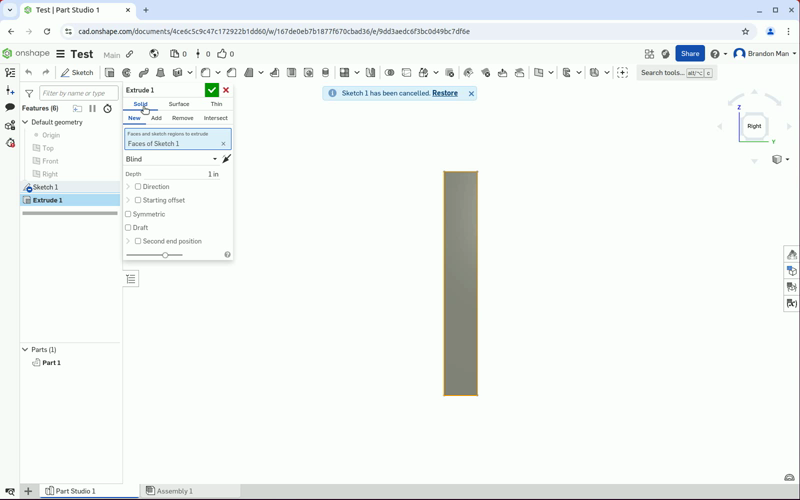
click(143, 106)
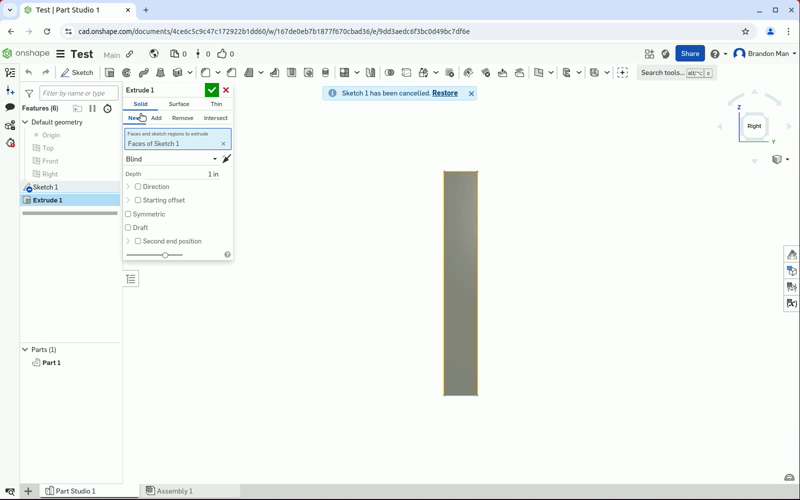
mouse_move(137, 120)
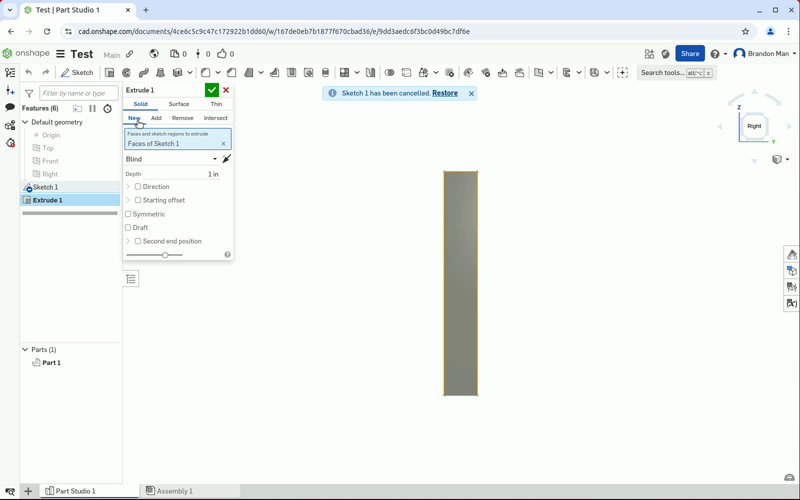
click(137, 120)
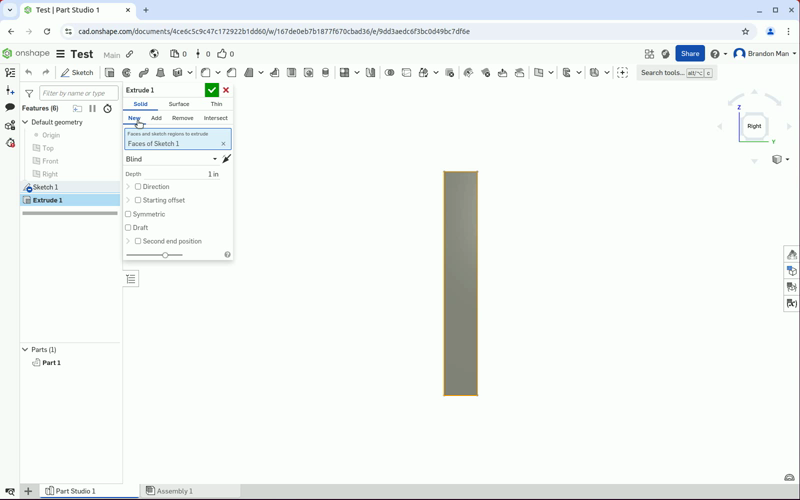
key(tab, 4)
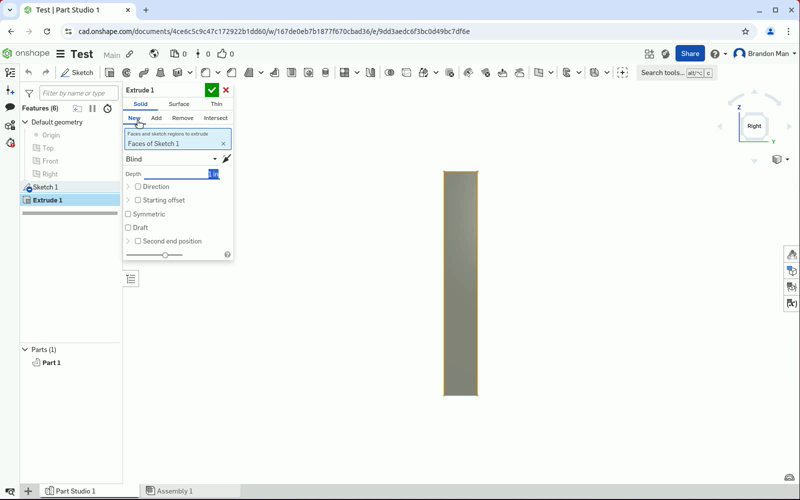
text(6.499)
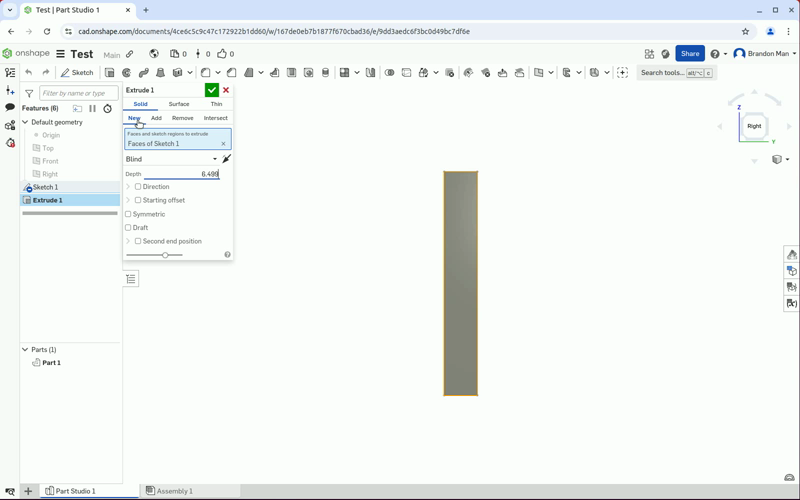
key(enter)
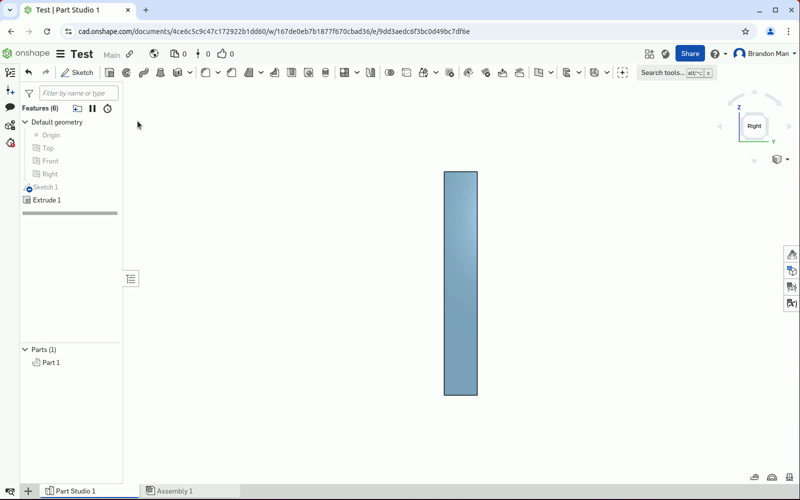
key(shift+h)
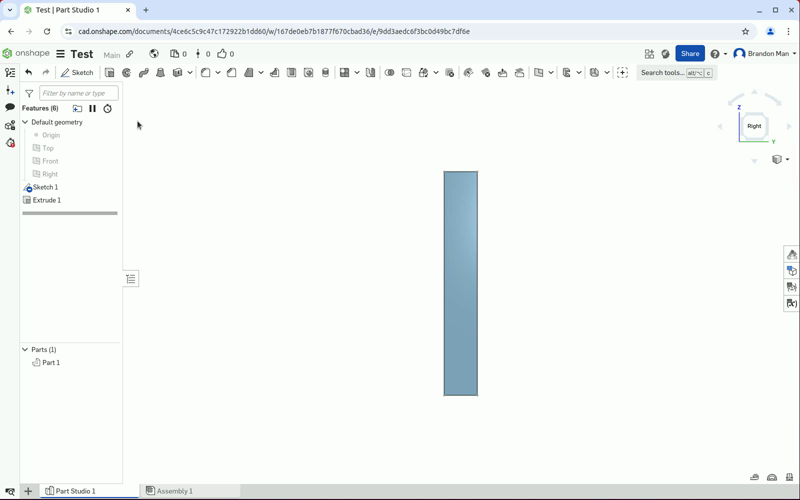
key(shift+h)
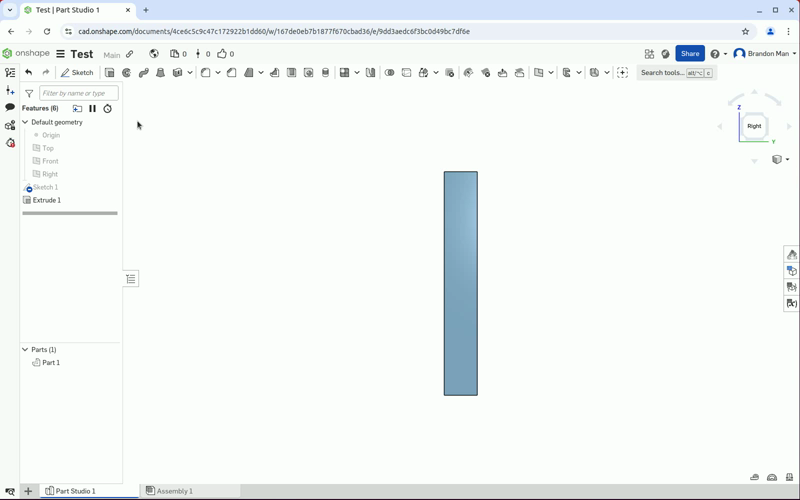
mouse_move(73, 189)
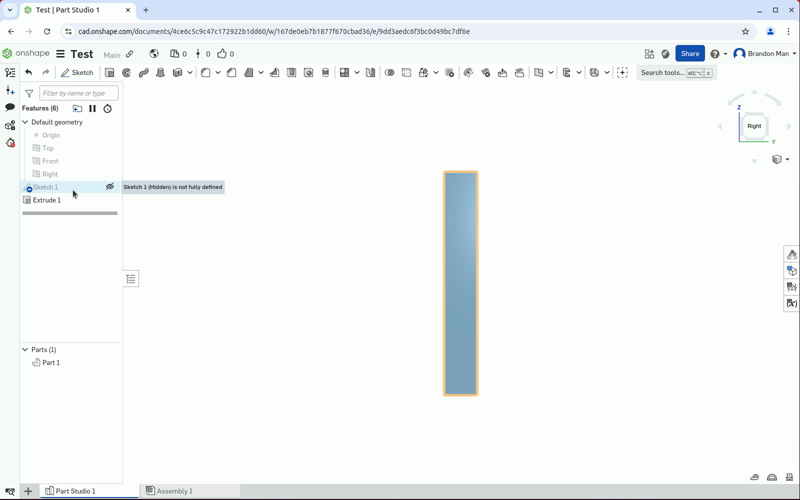
click(73, 189)
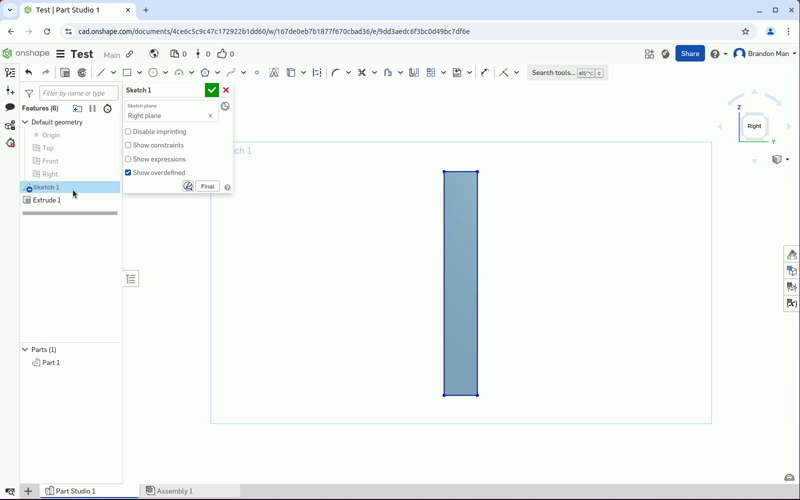
mouse_move(229, 92)
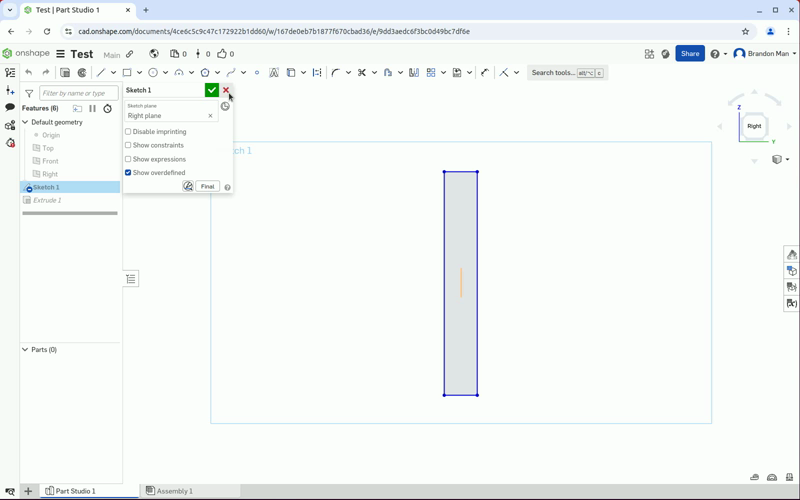
click(229, 92)
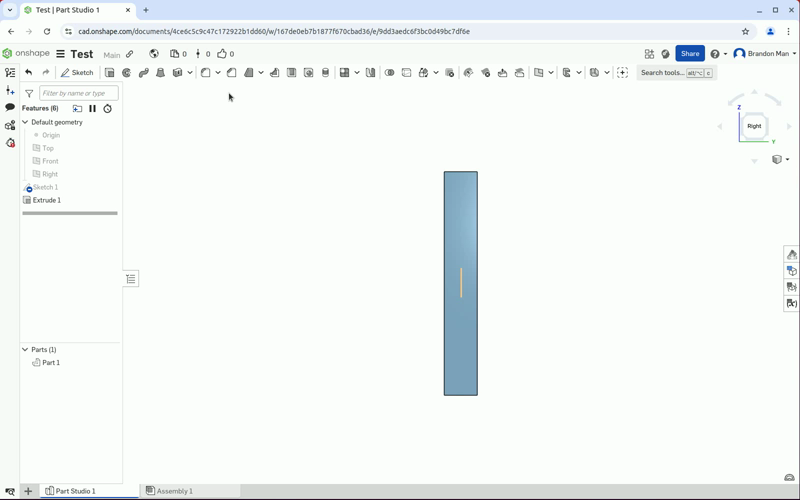
mouse_move(541, 75)
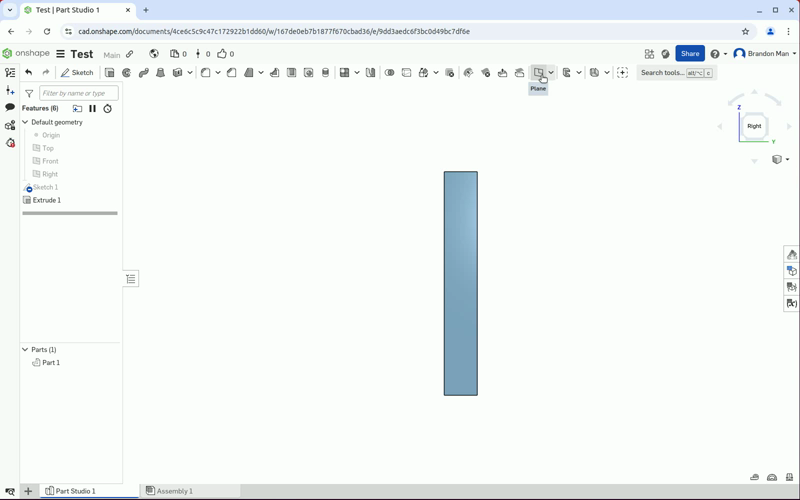
click(541, 75)
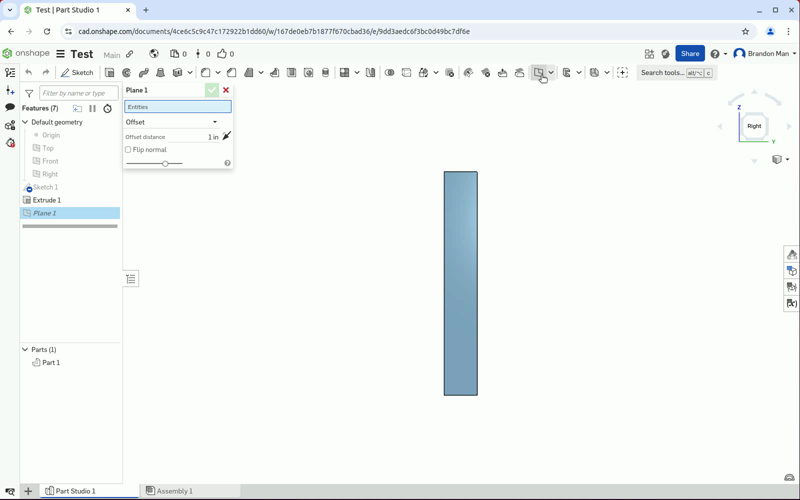
mouse_move(73, 176)
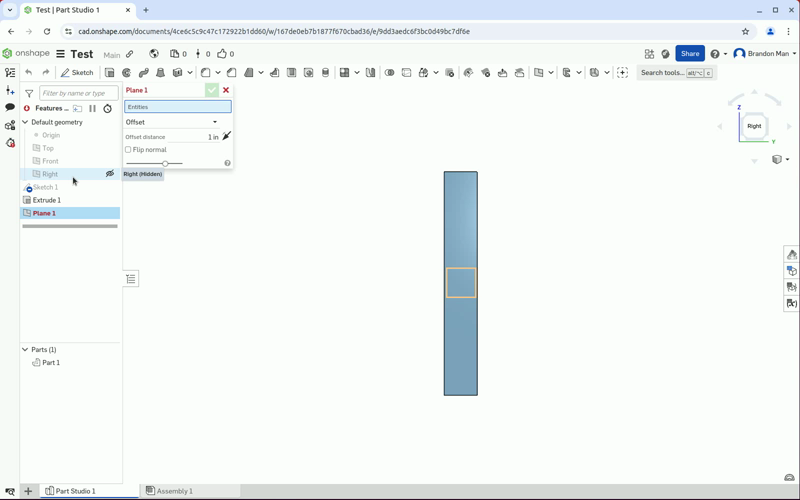
click(73, 176)
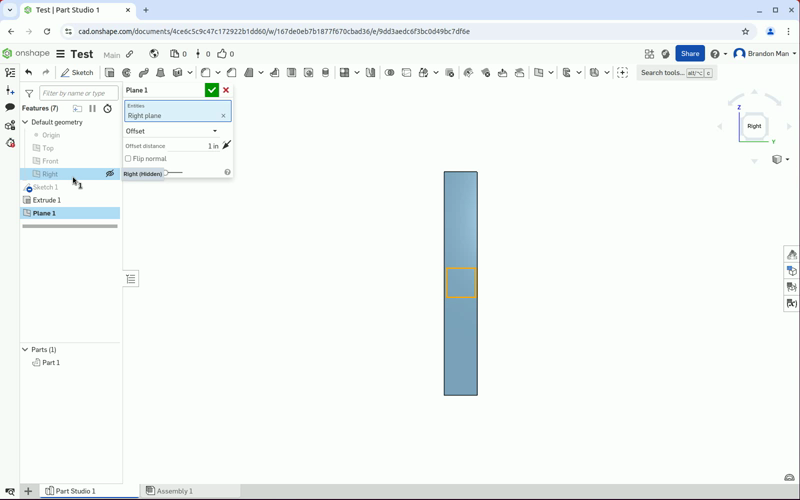
key(tab, 2)
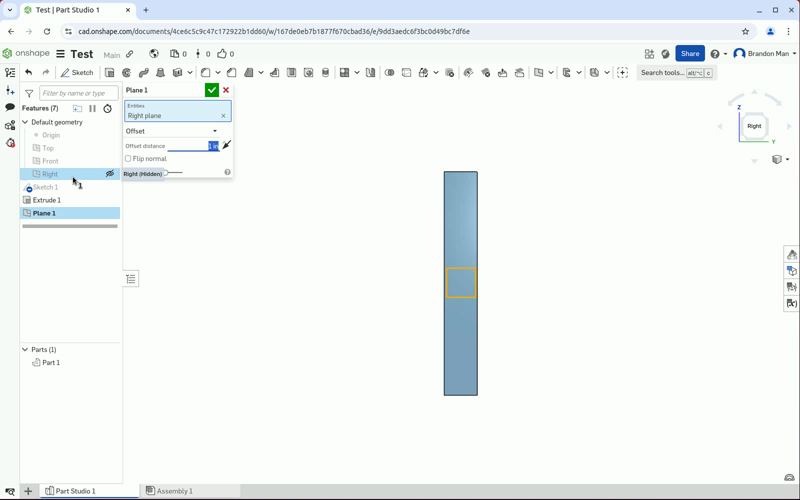
text(6.501)
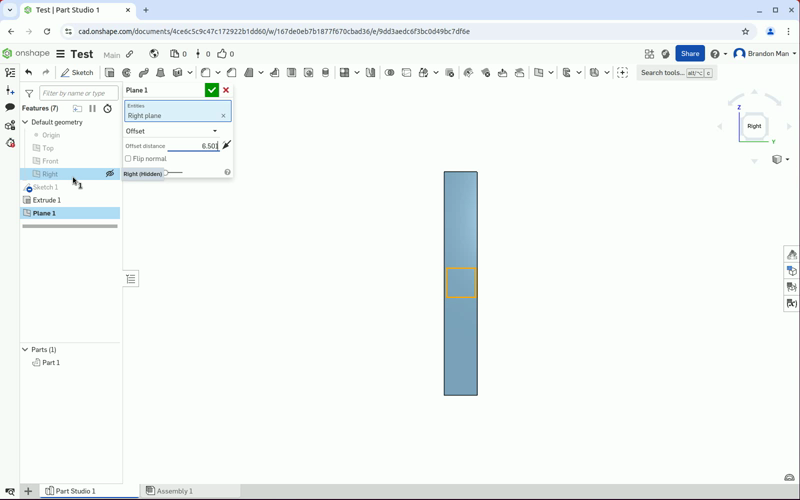
key(enter, 2)
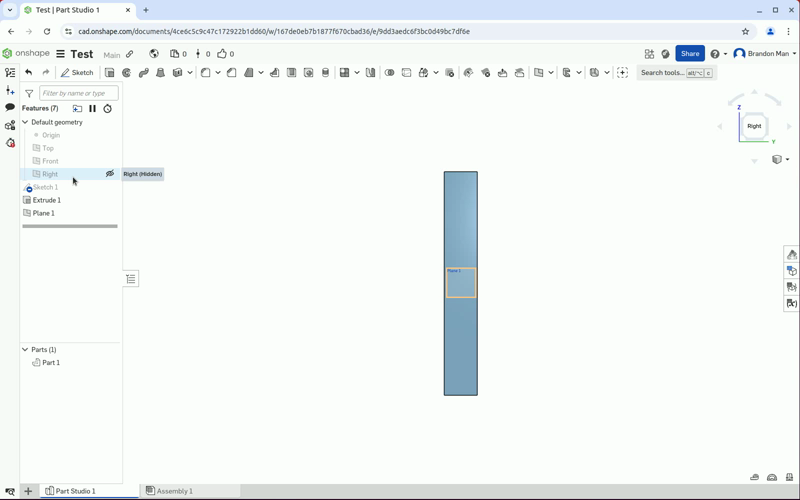
key(shift+s)
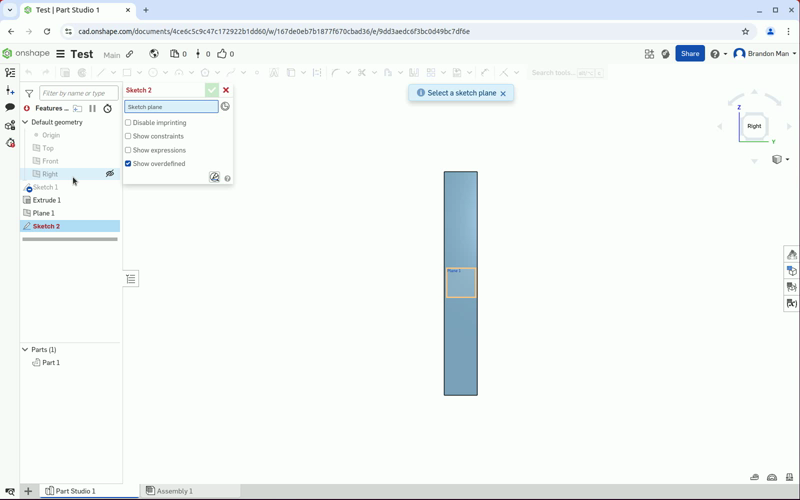
mouse_move(73, 215)
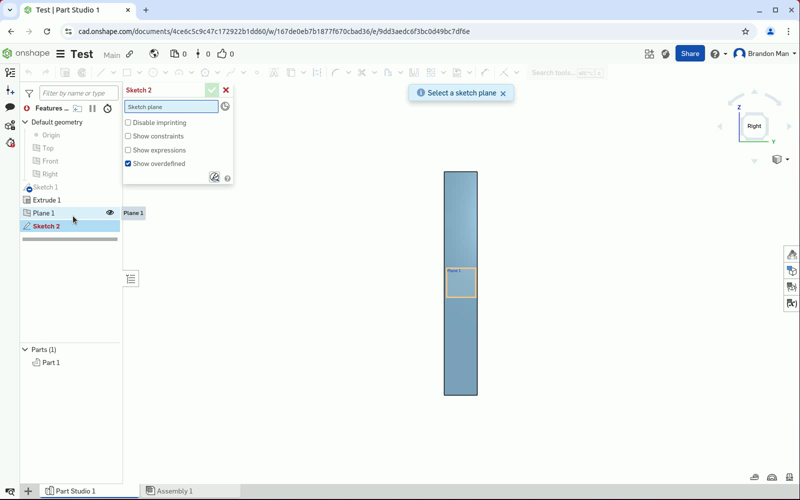
click(73, 215)
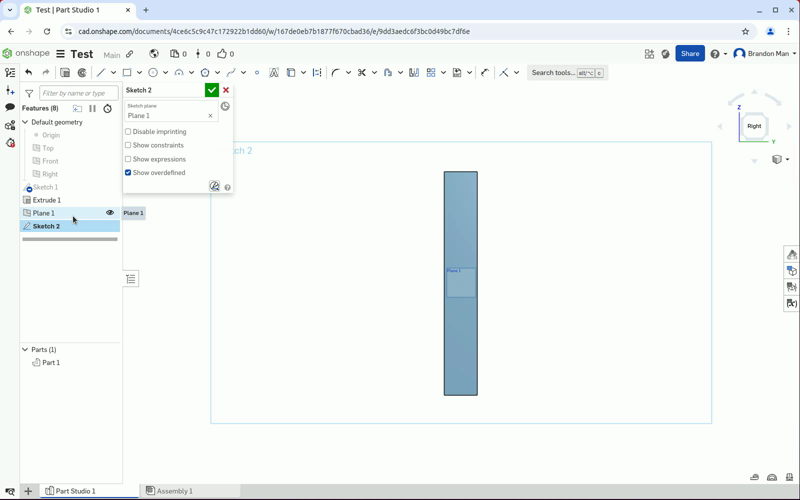
mouse_move(73, 352)
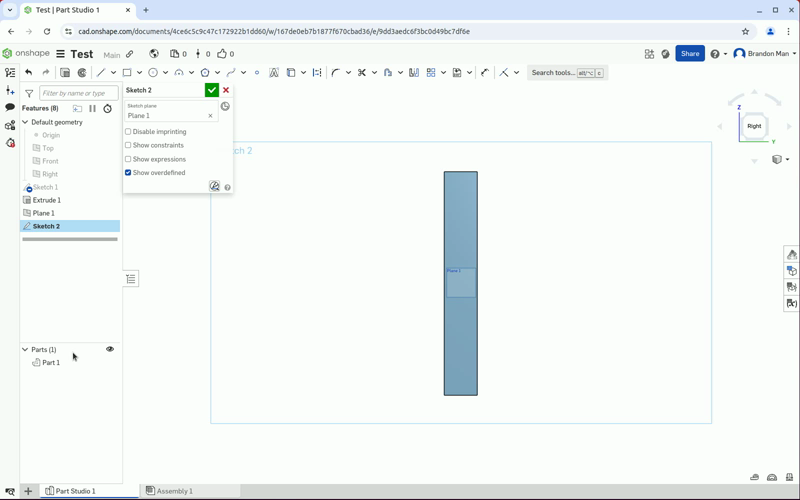
key(y)
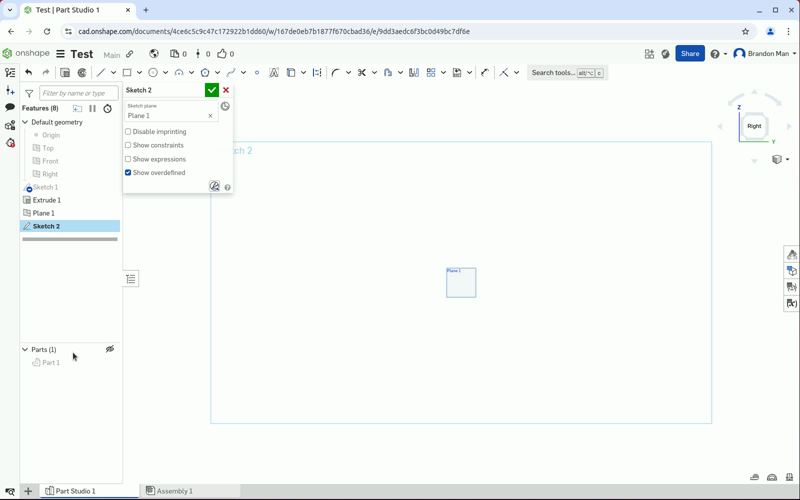
key(l)
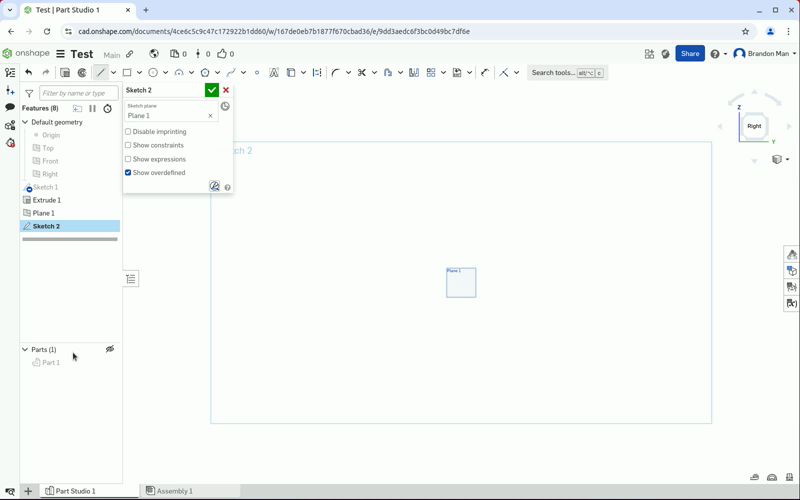
key_down(shift)
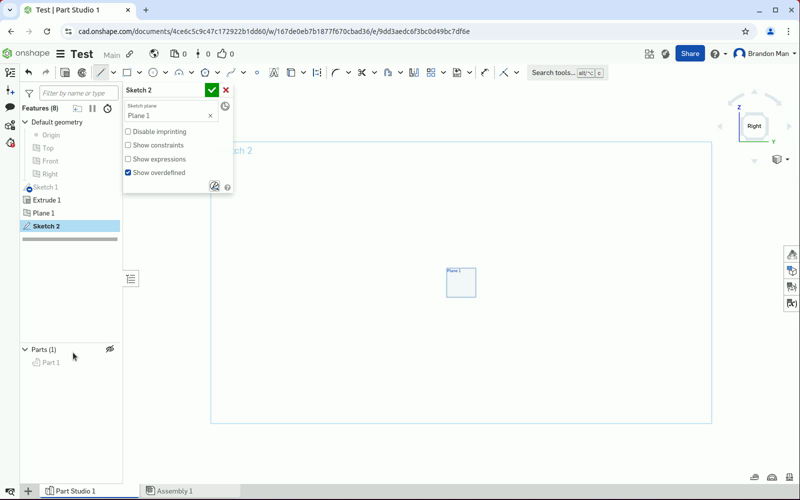
mouse_move(444, 201)
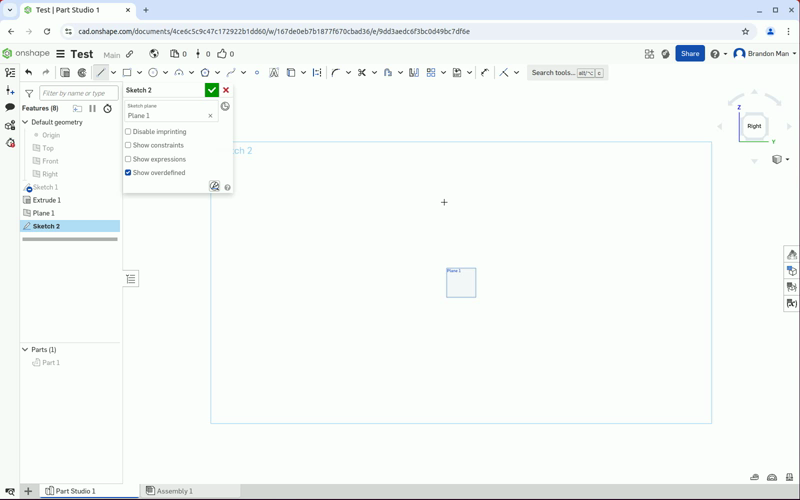
click(444, 201)
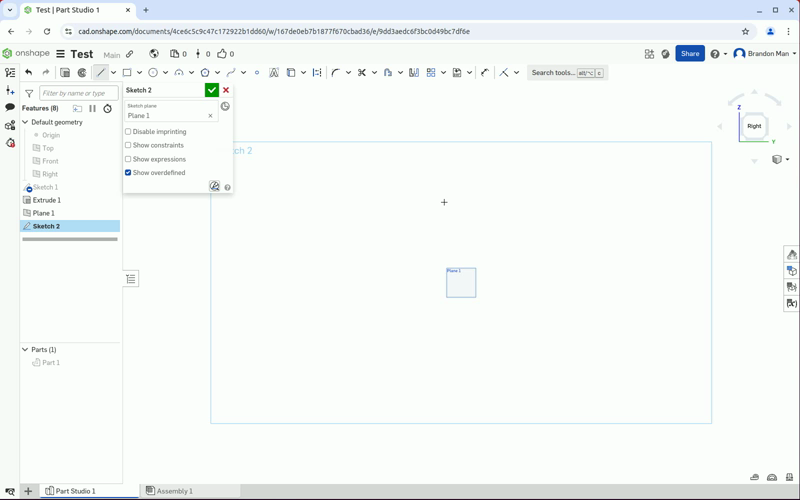
key_up(shift)
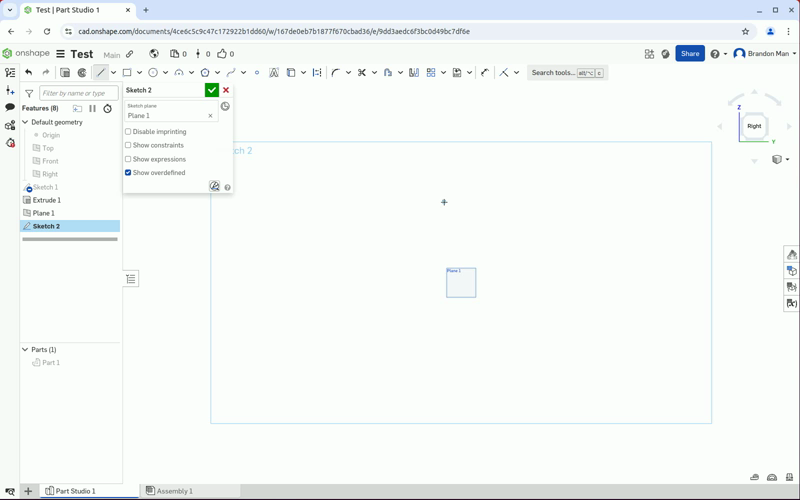
key_down(shift)
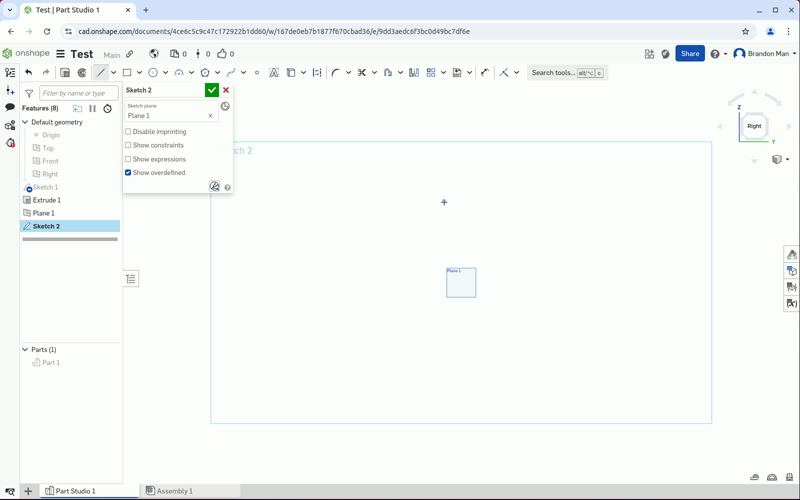
mouse_move(474, 201)
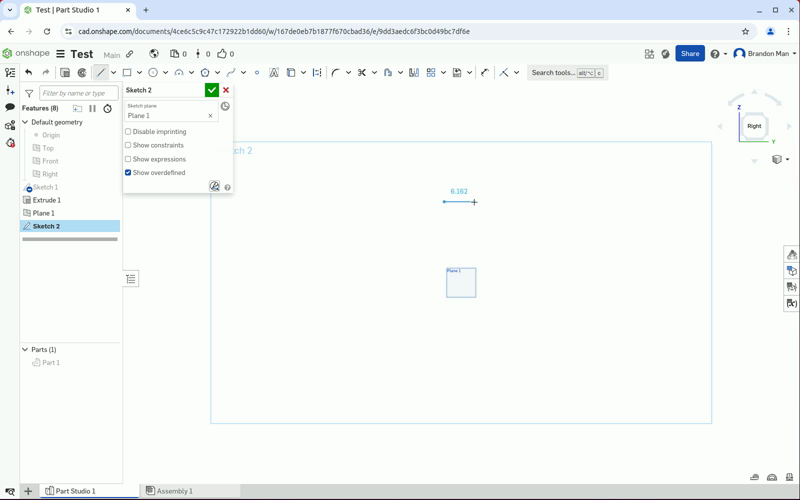
mouse_move(477, 169)
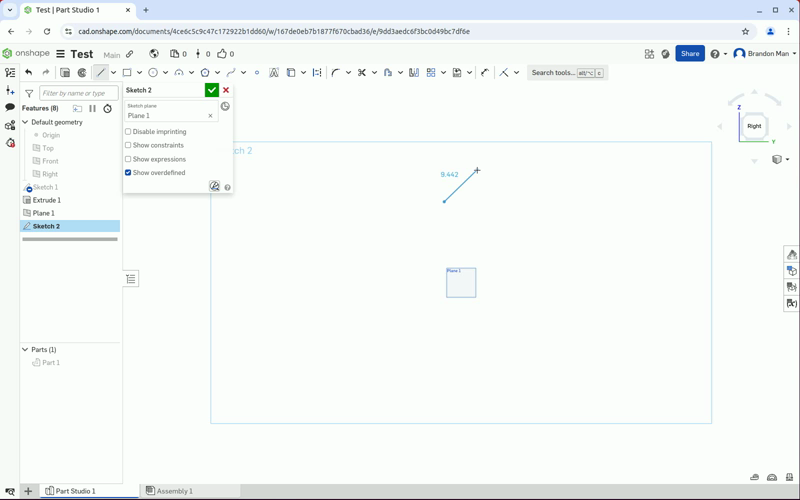
click(477, 169)
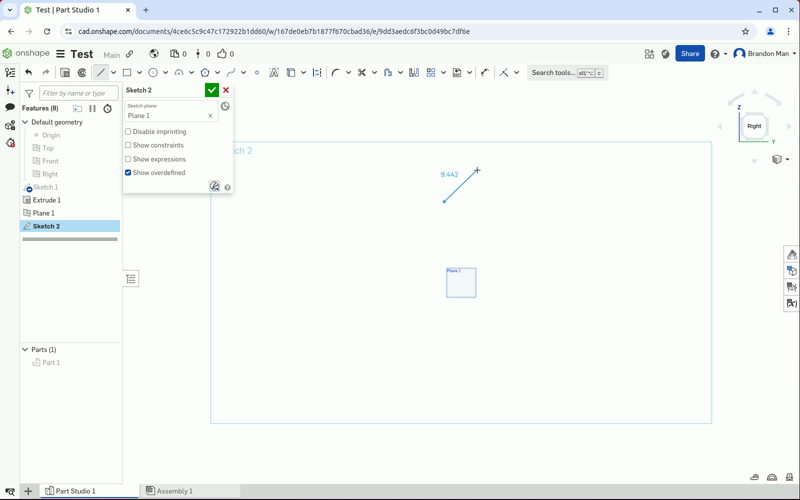
key_up(shift)
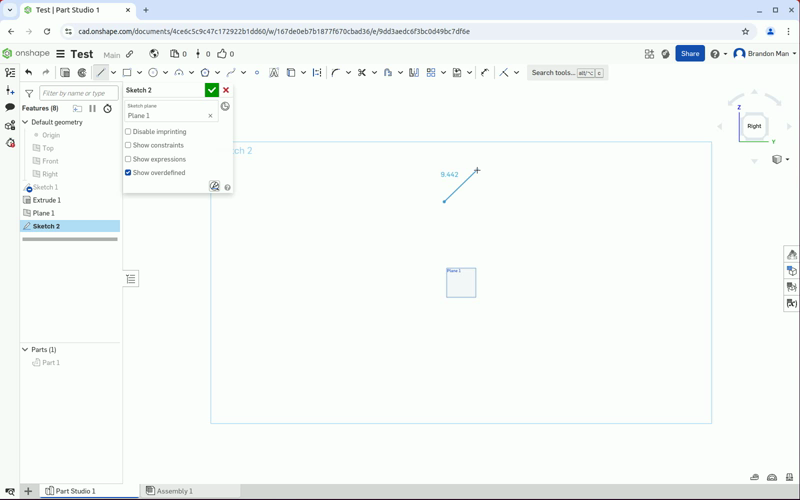
key_down(shift)
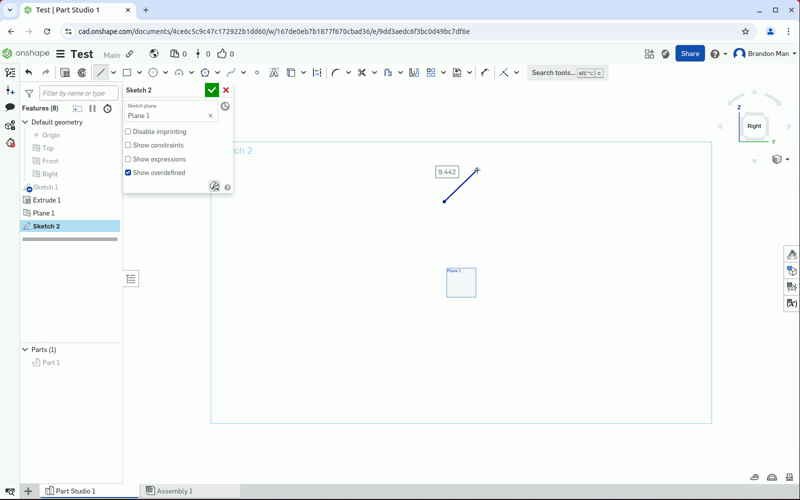
mouse_move(507, 169)
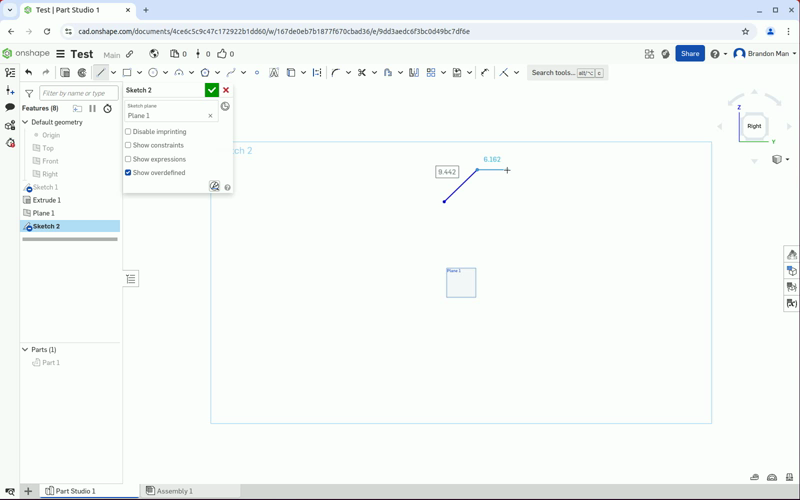
mouse_move(444, 169)
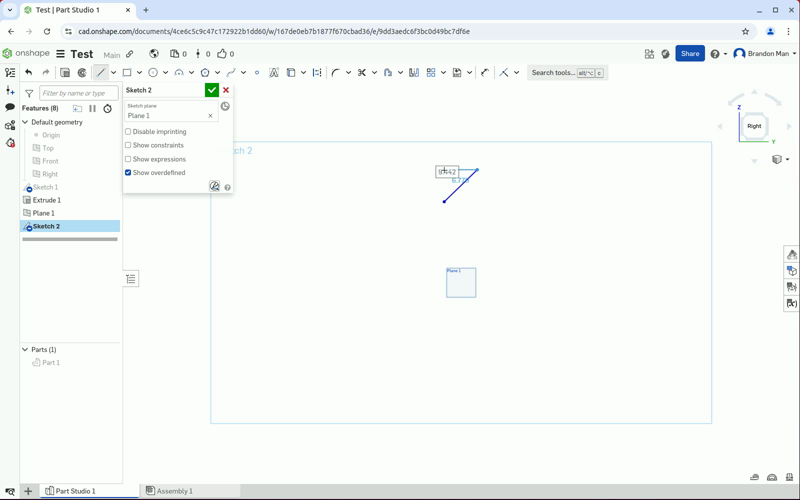
click(444, 169)
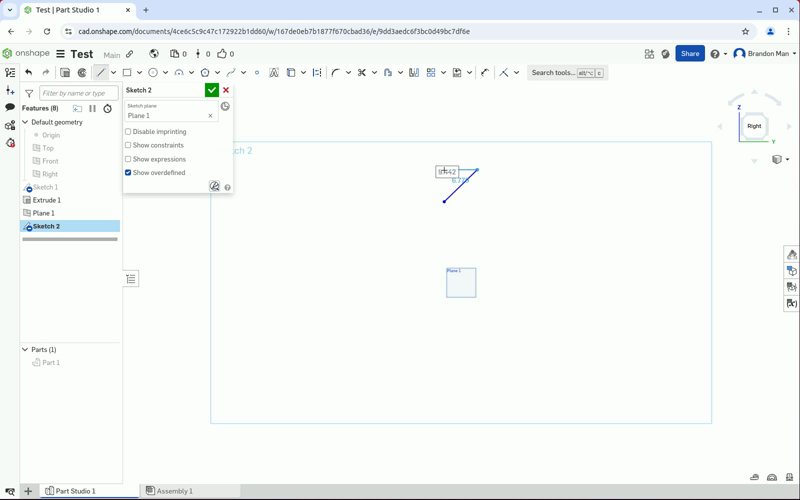
key_up(shift)
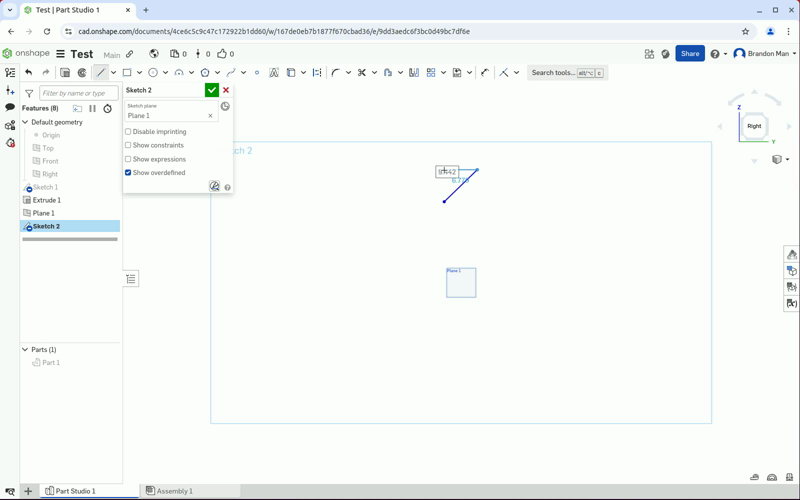
mouse_move(474, 169)
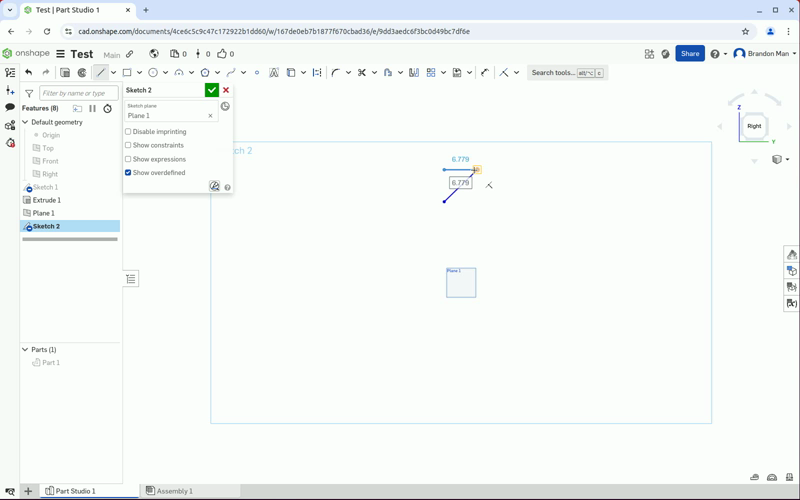
key_down(shift)
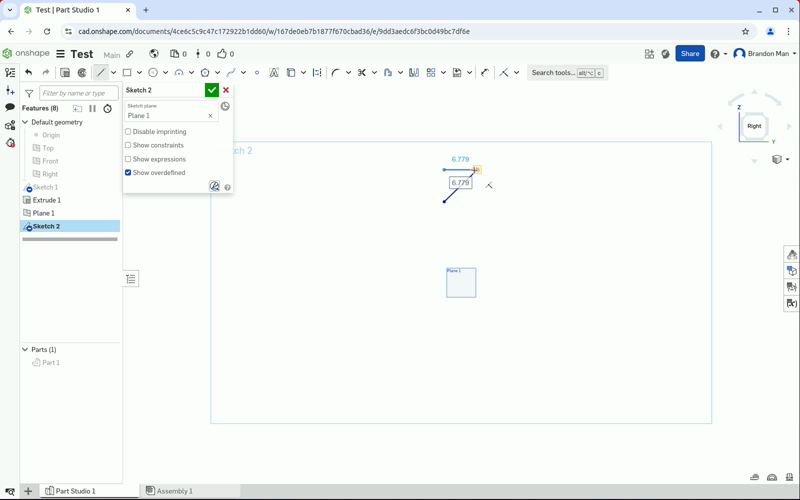
mouse_move(444, 201)
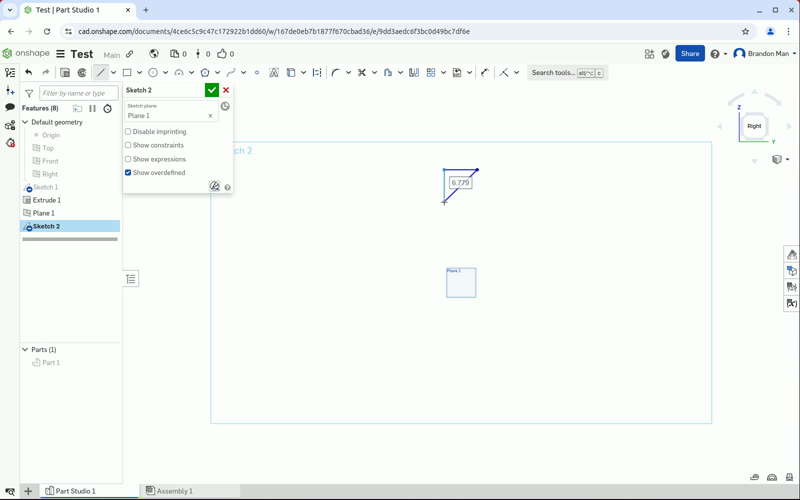
key_up(shift)
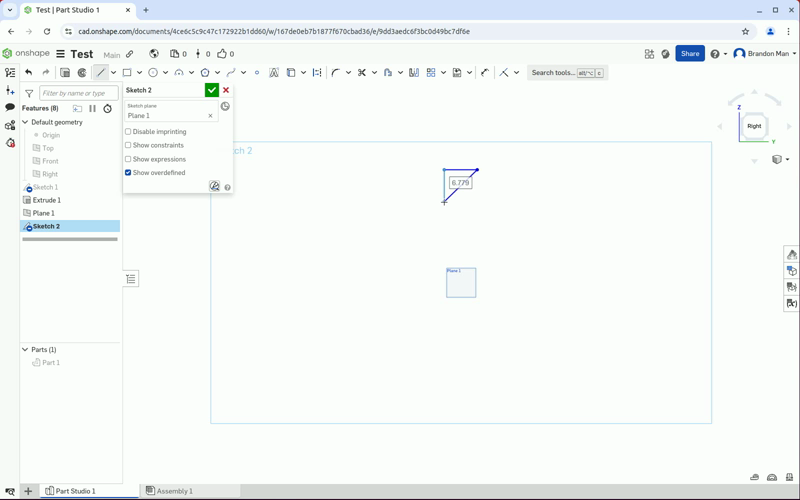
click(444, 201)
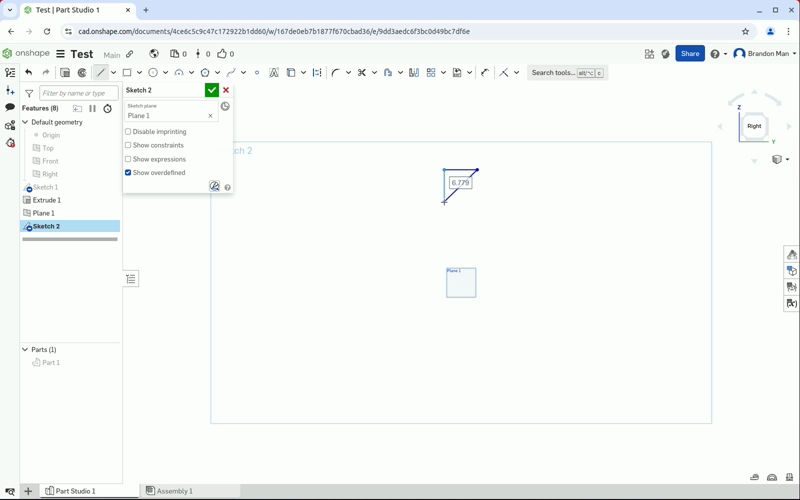
key(esc)
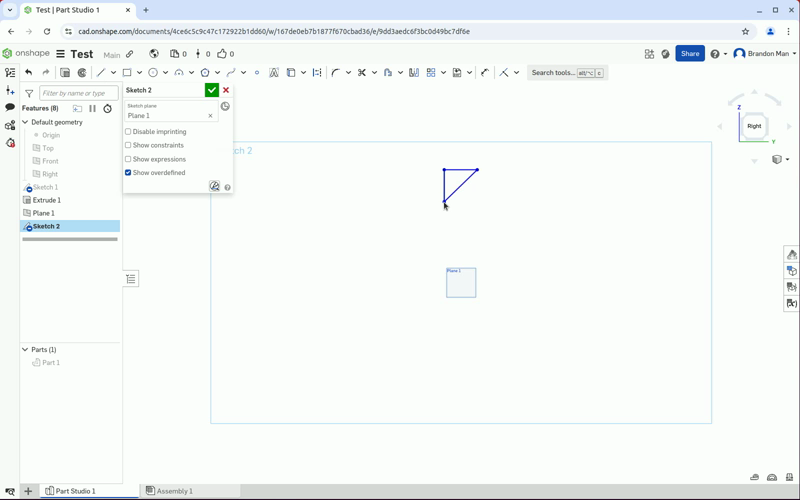
mouse_move(445, 187)
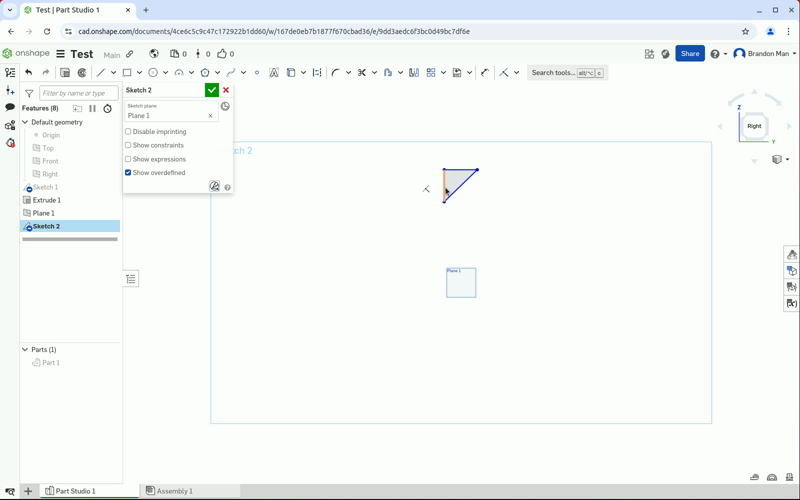
scroll(6)
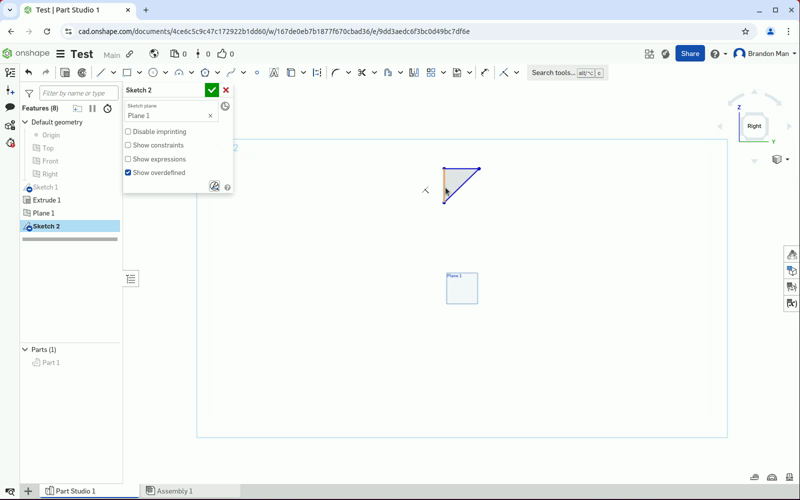
scroll(6)
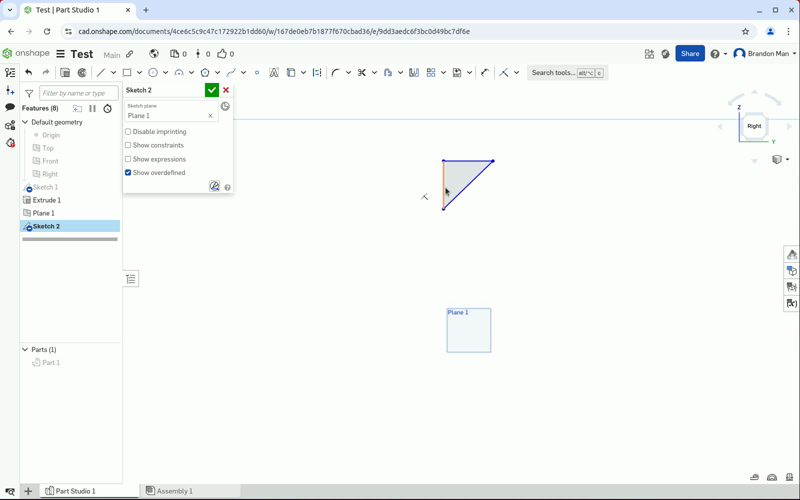
scroll(6)
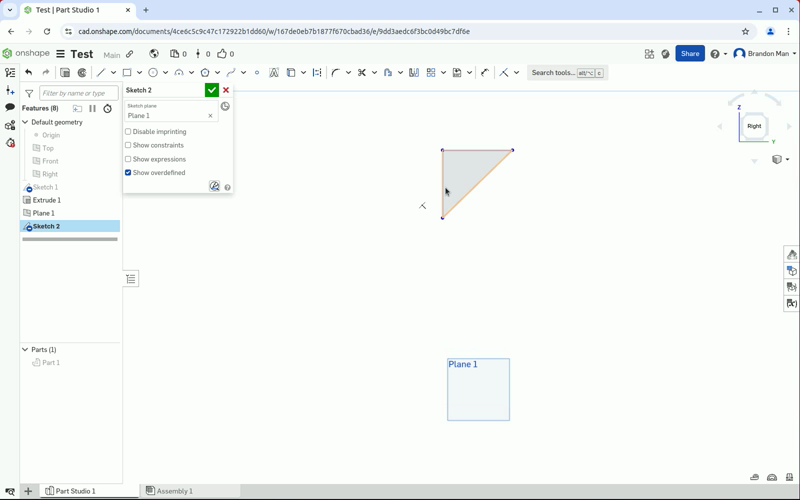
scroll(6)
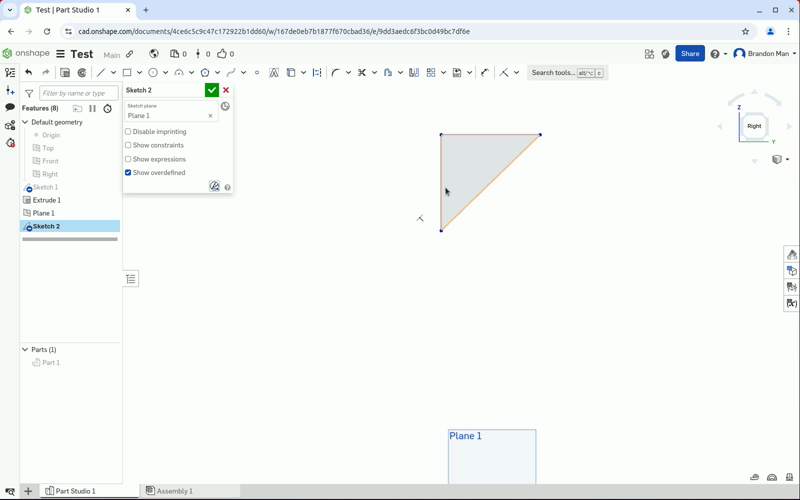
scroll(6)
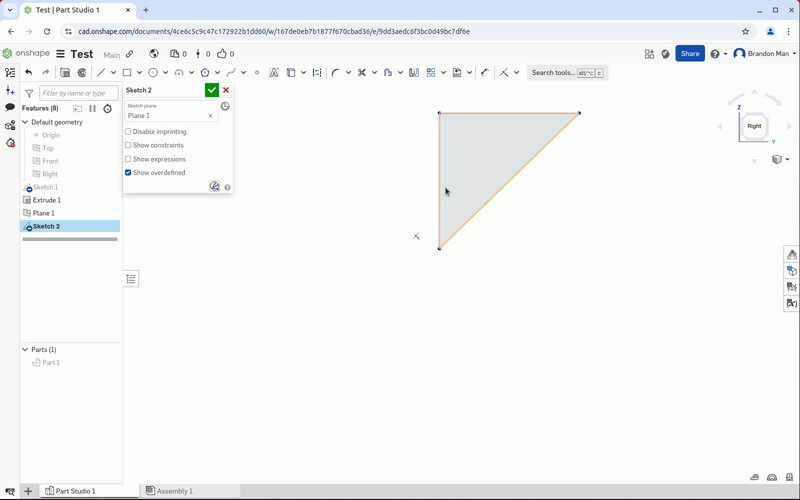
scroll(6)
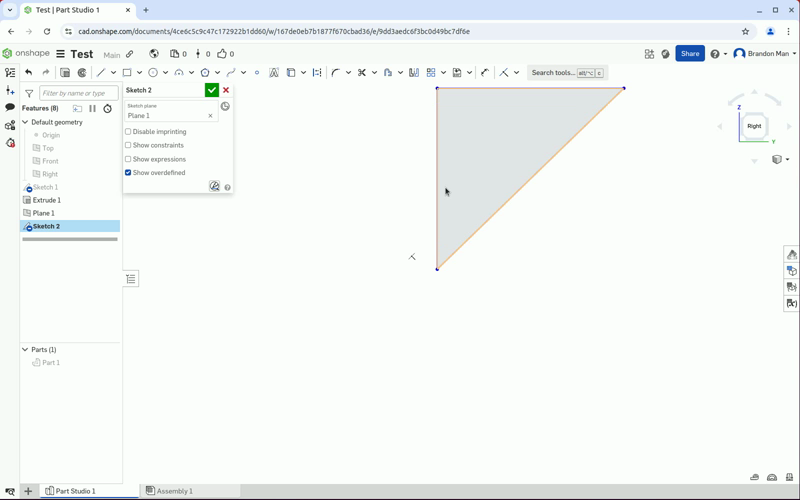
scroll(6)
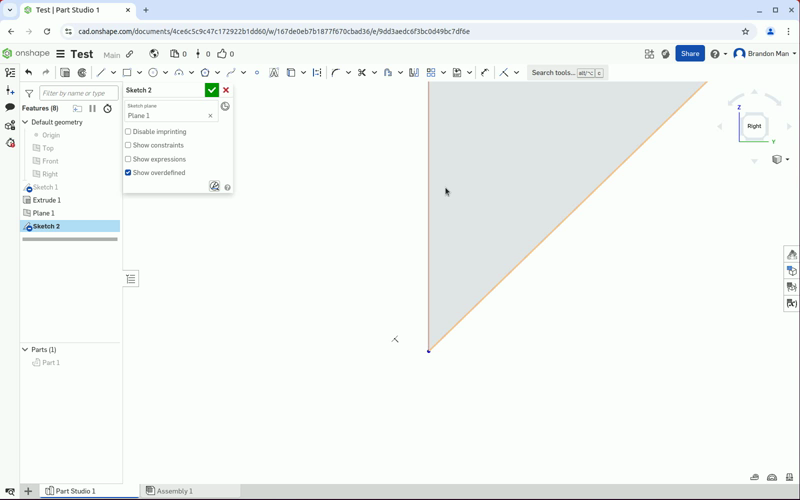
click(445, 187)
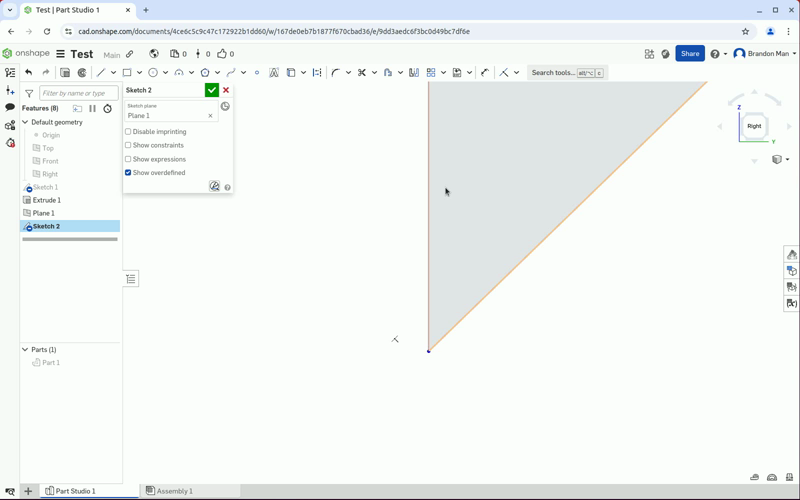
scroll(-6)
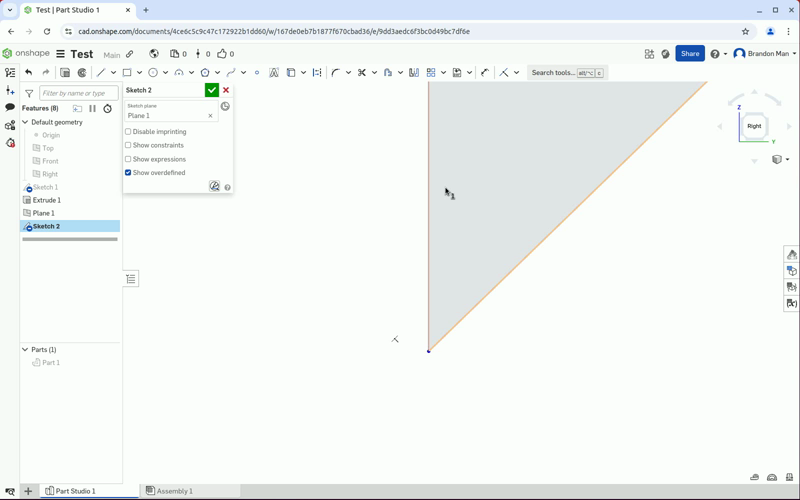
scroll(-6)
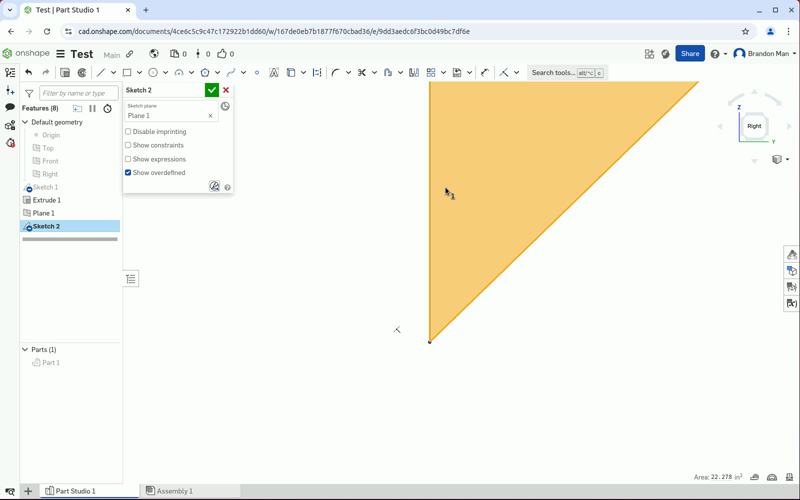
scroll(-6)
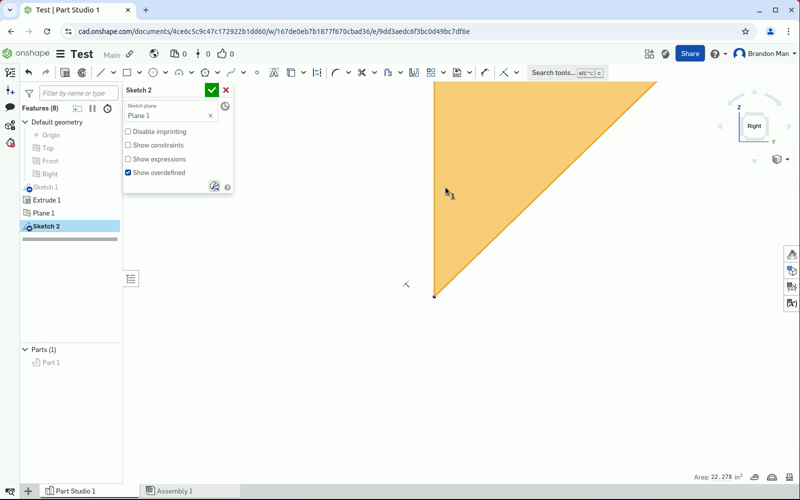
scroll(-6)
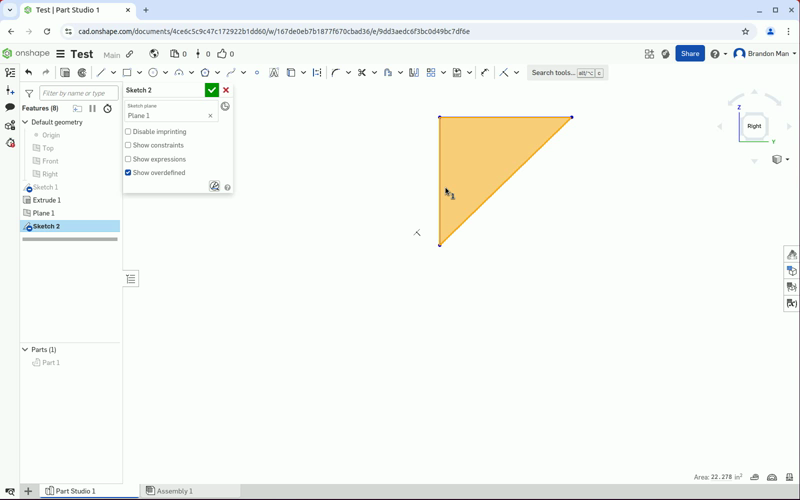
scroll(-6)
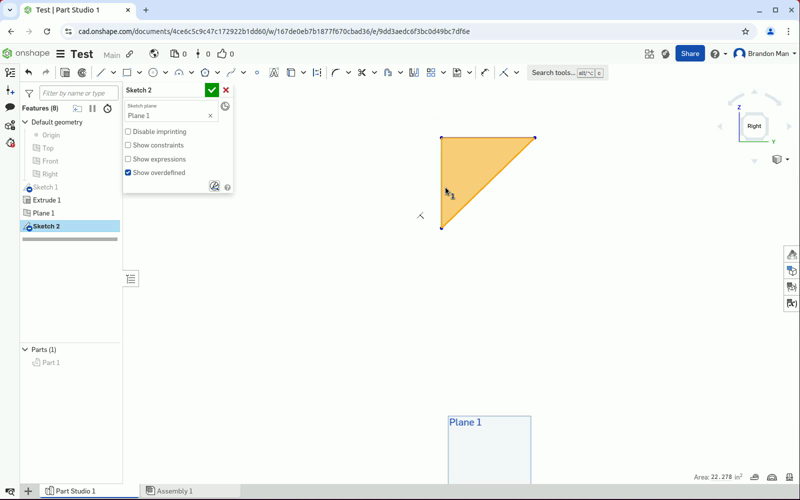
scroll(-6)
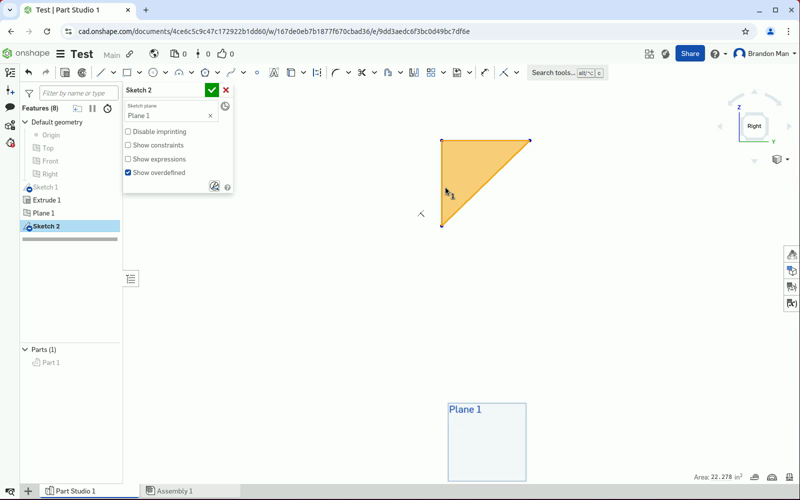
scroll(-6)
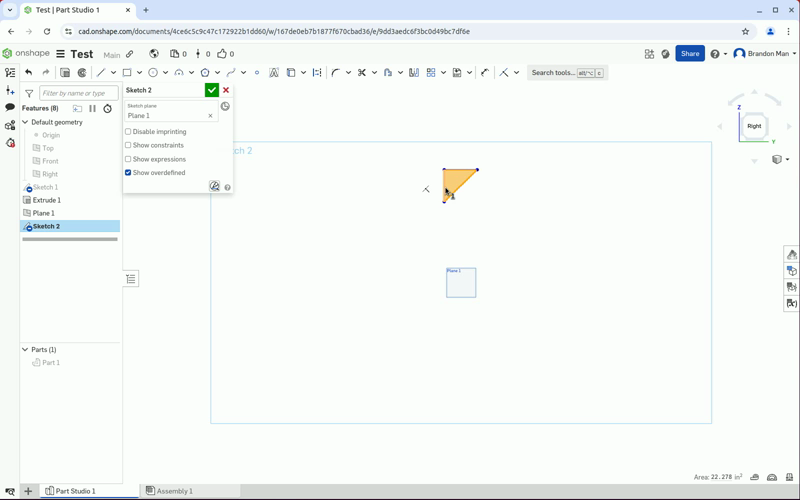
mouse_move(73, 352)
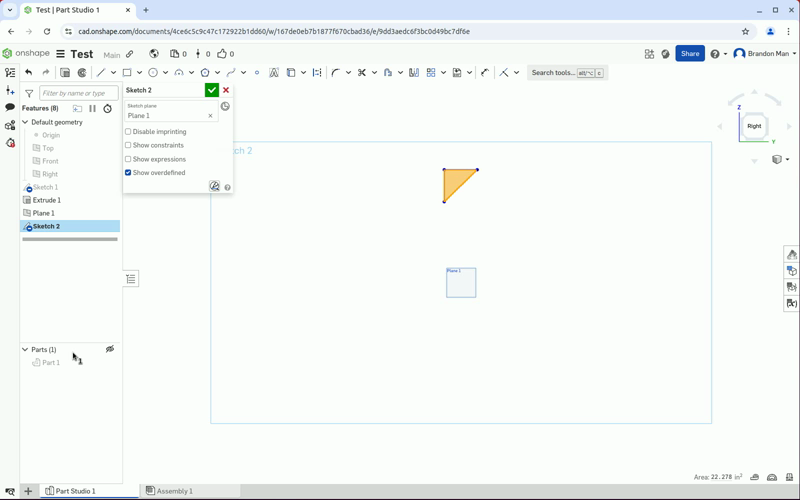
key(shift+y)
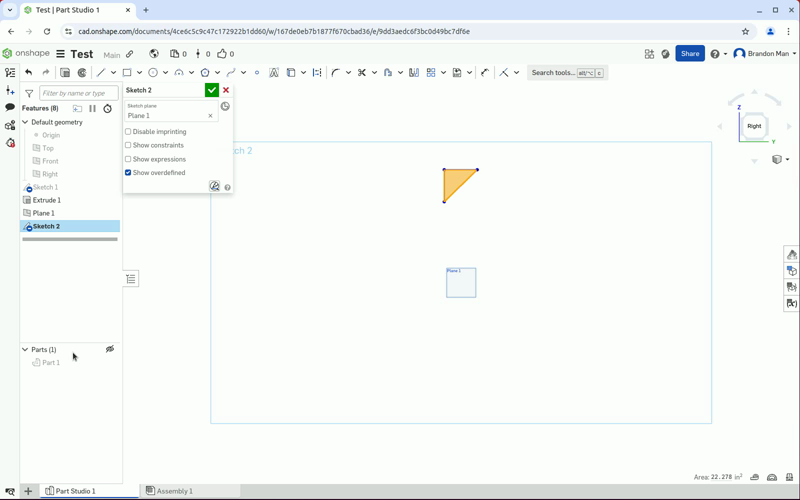
key(shift+e)
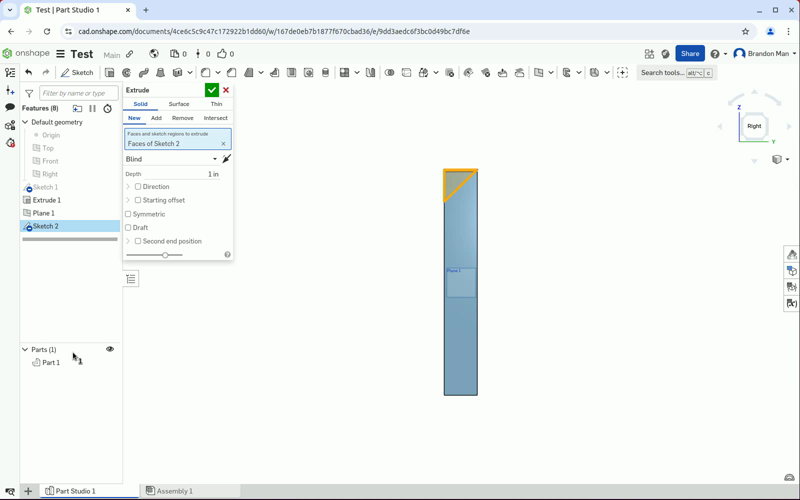
mouse_move(143, 106)
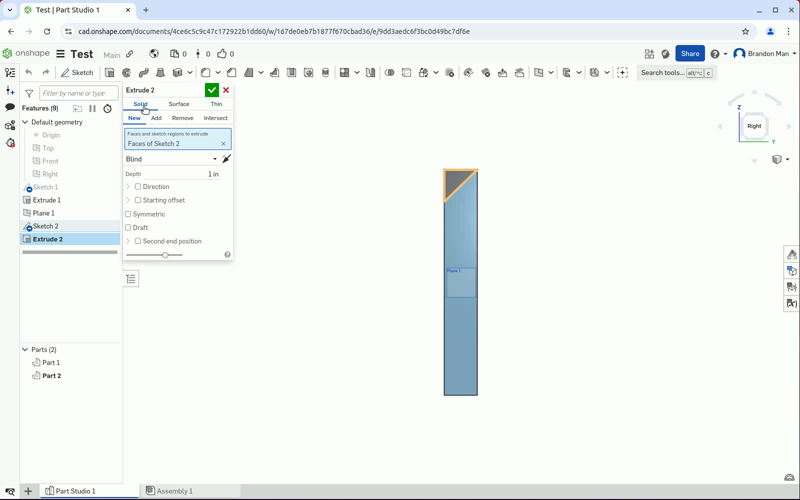
click(143, 106)
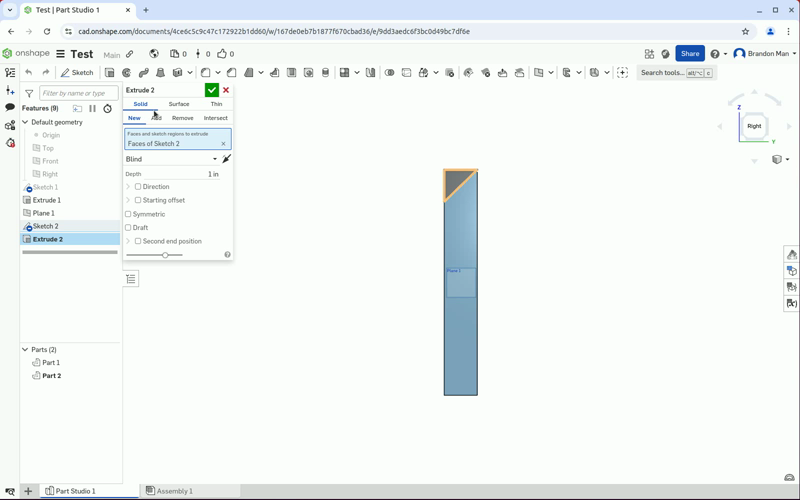
mouse_move(186, 120)
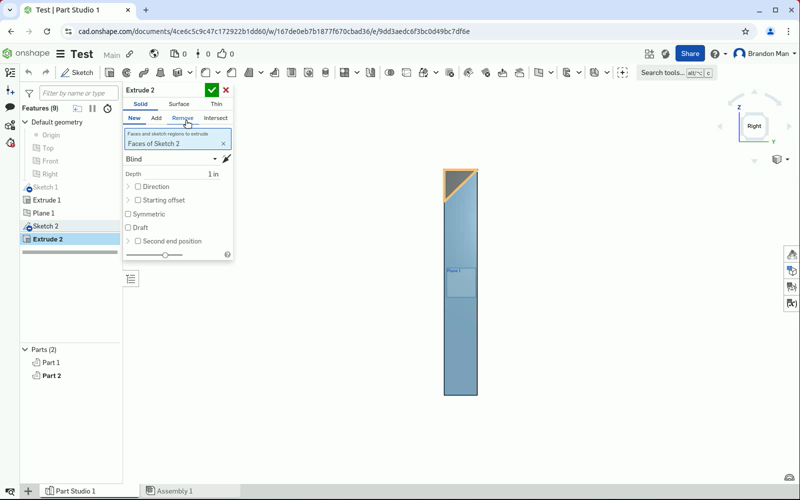
click(186, 120)
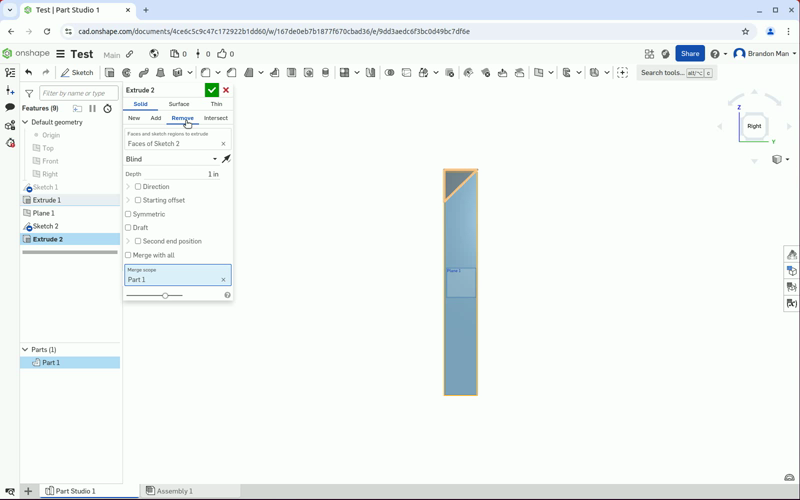
key(tab, 4)
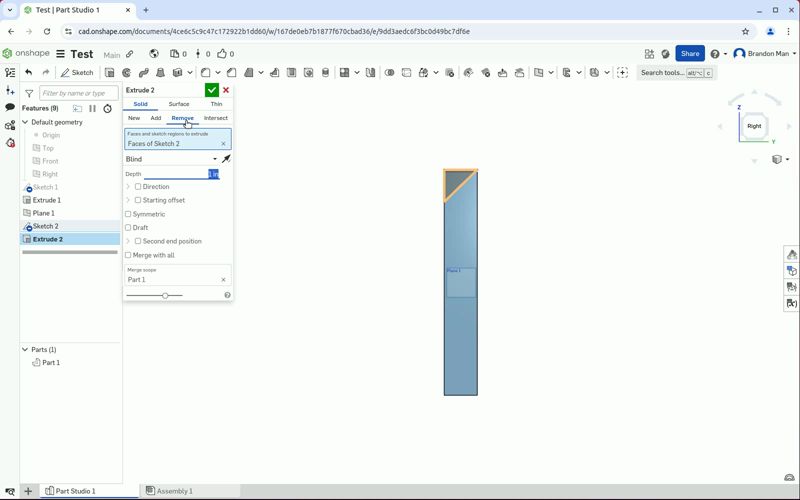
text(6.499)
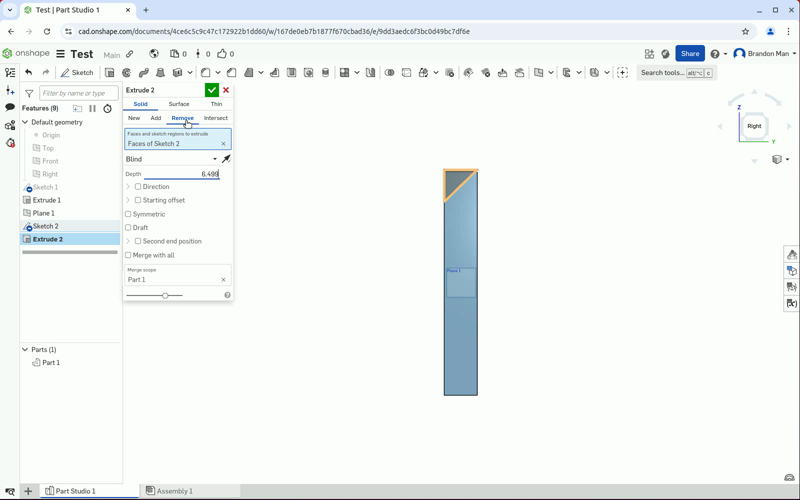
key(tab, 6)
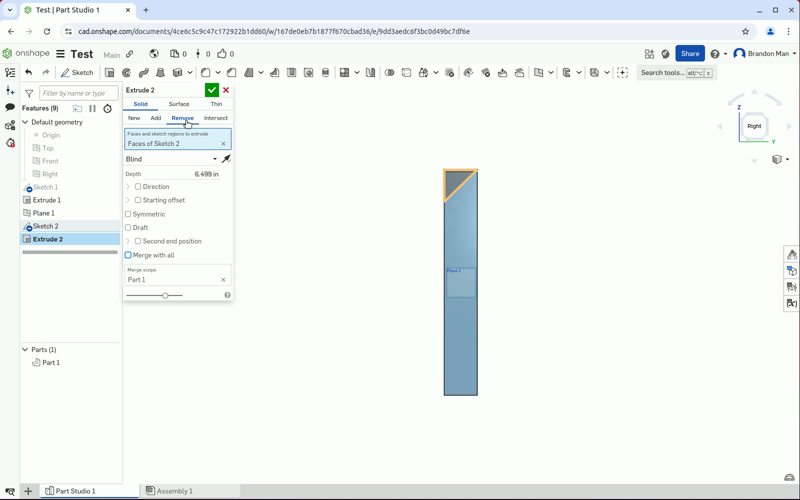
key(space)
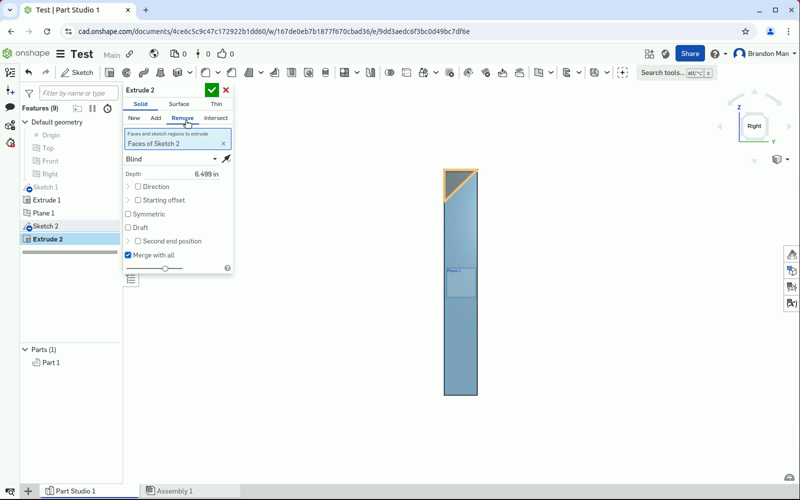
key(enter)
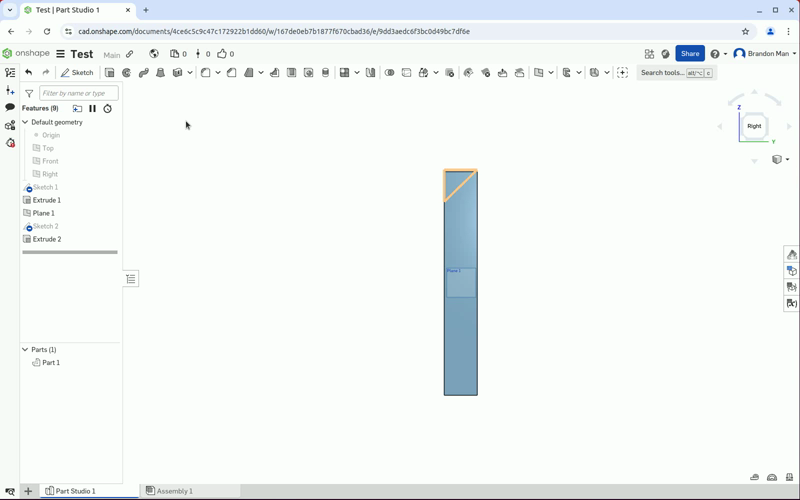
key(shift+h)
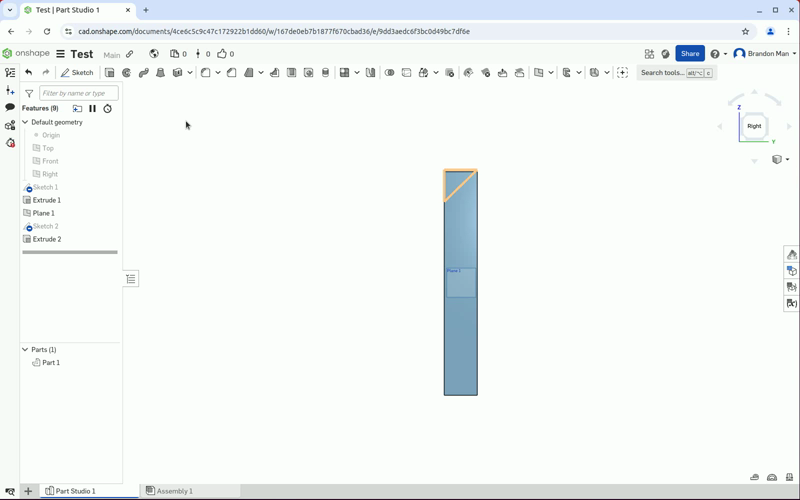
key(shift+h)
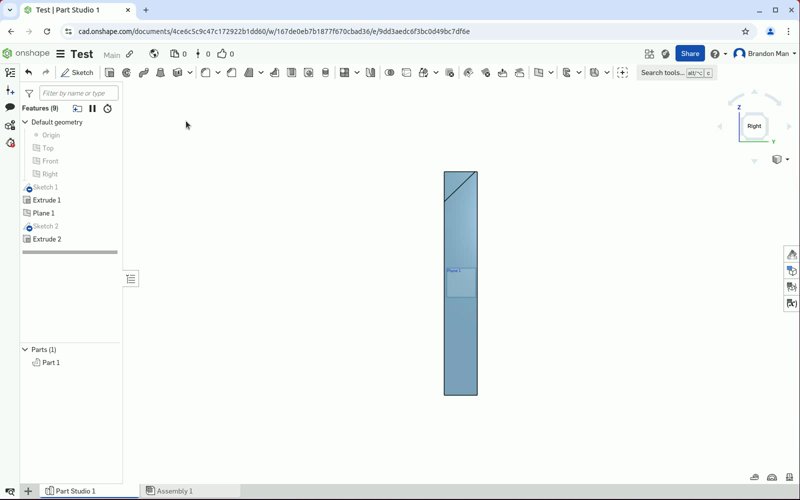
mouse_move(73, 189)
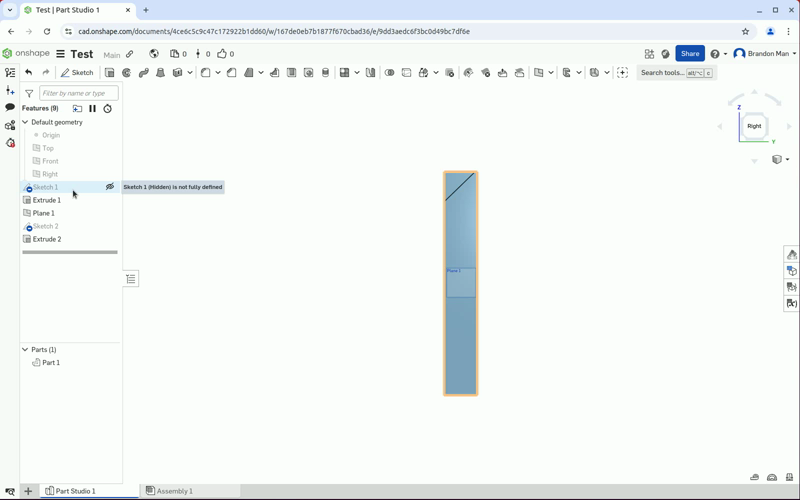
click(73, 189)
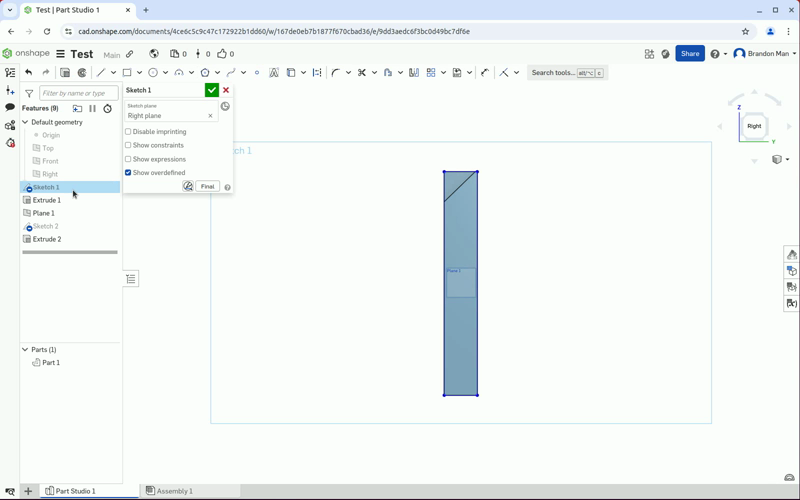
mouse_move(229, 92)
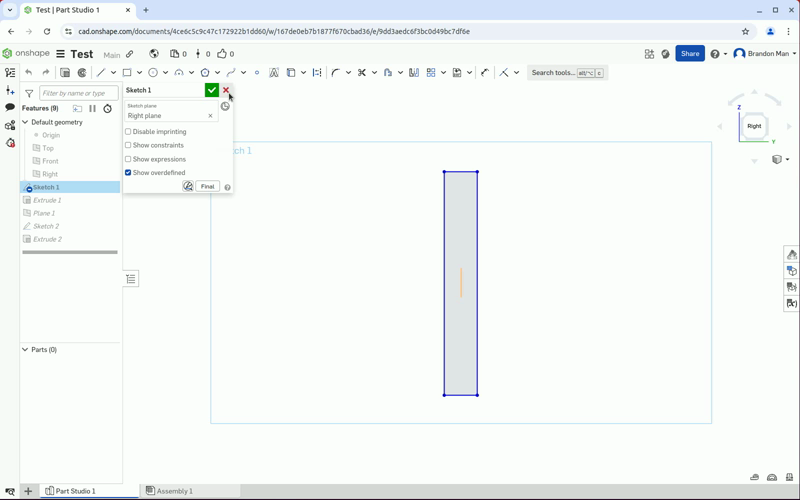
click(229, 92)
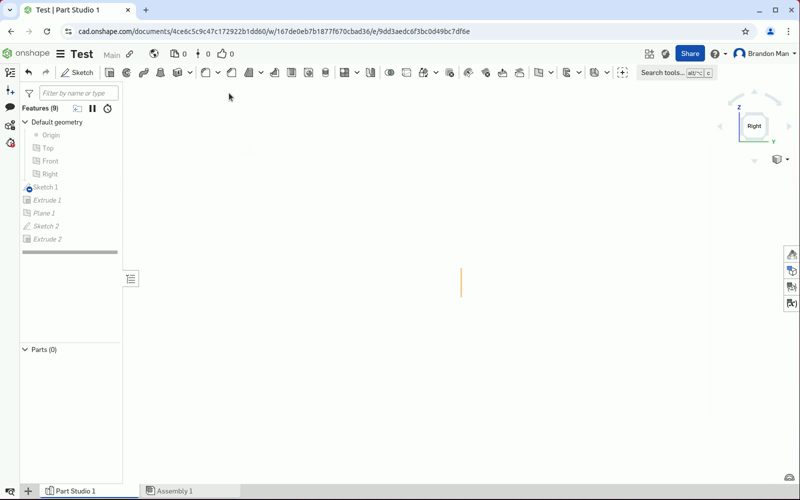
key(shift+s)
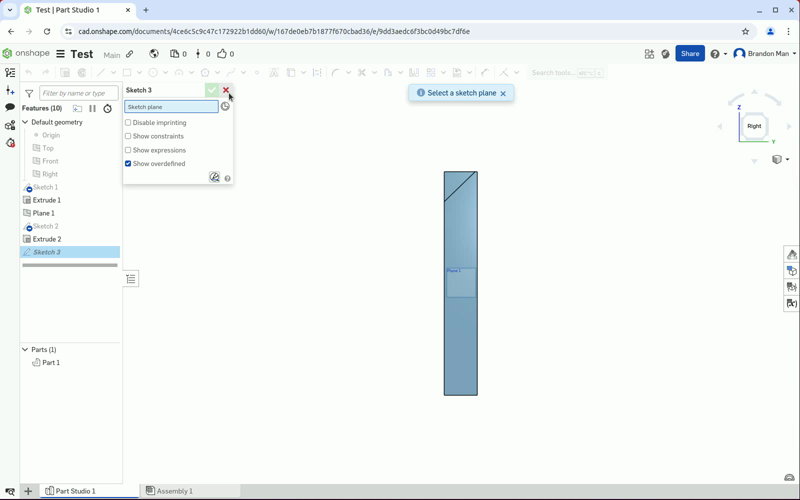
mouse_move(73, 215)
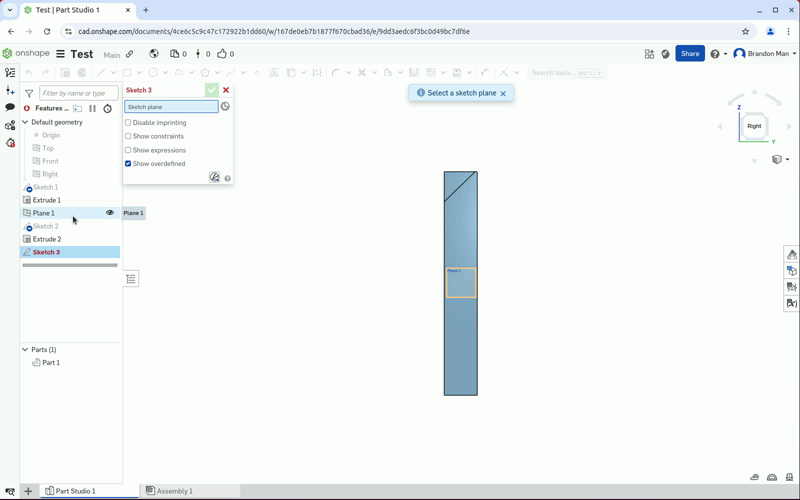
click(73, 215)
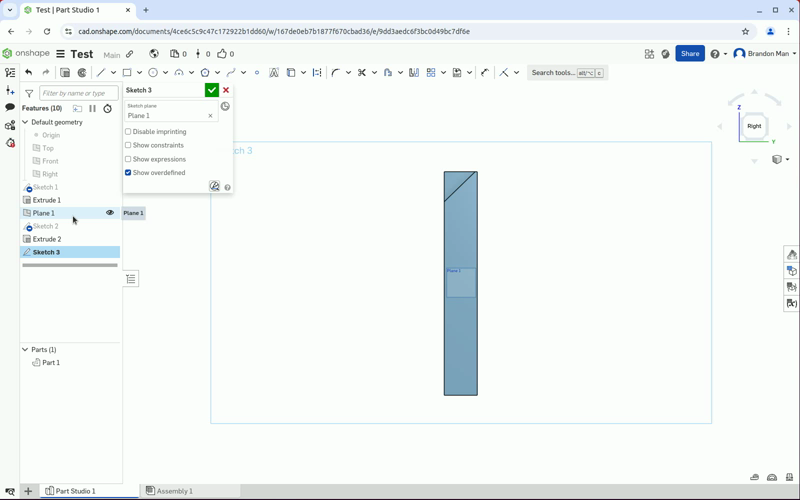
mouse_move(73, 352)
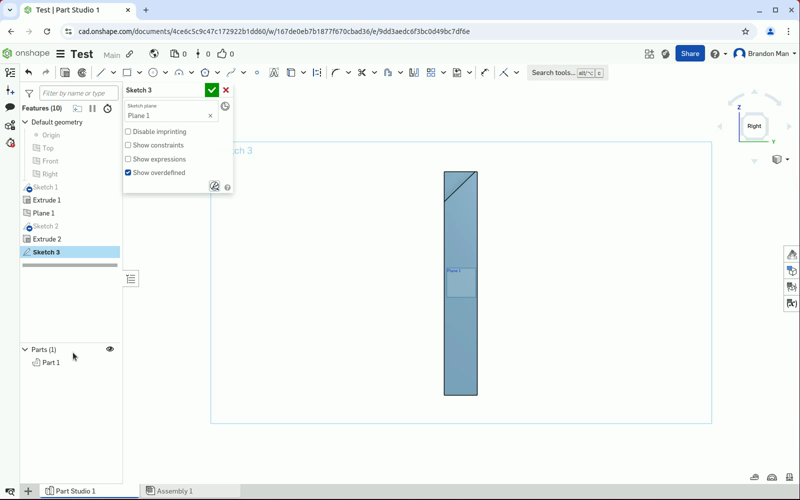
key(y)
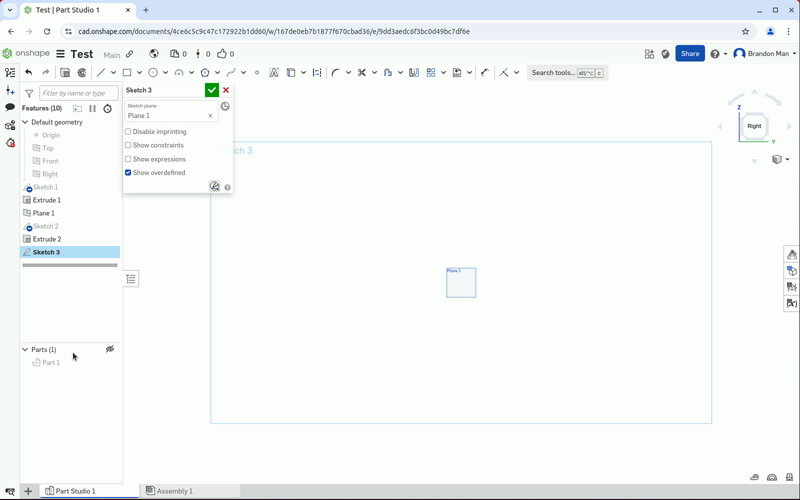
key(l)
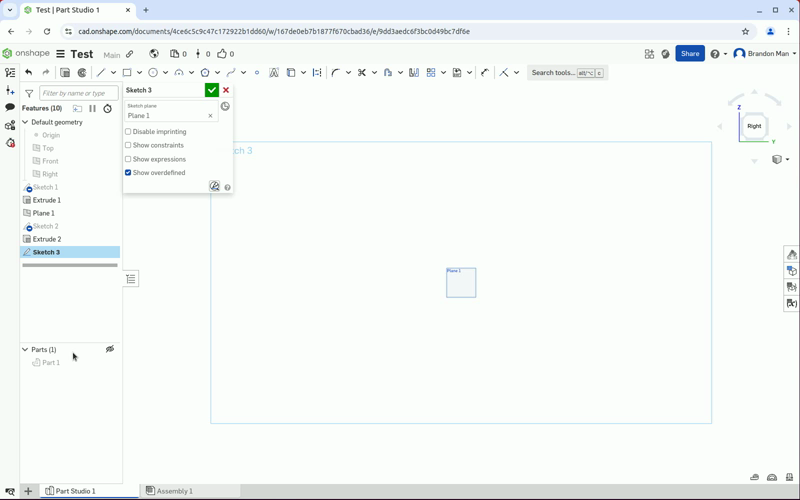
key_down(shift)
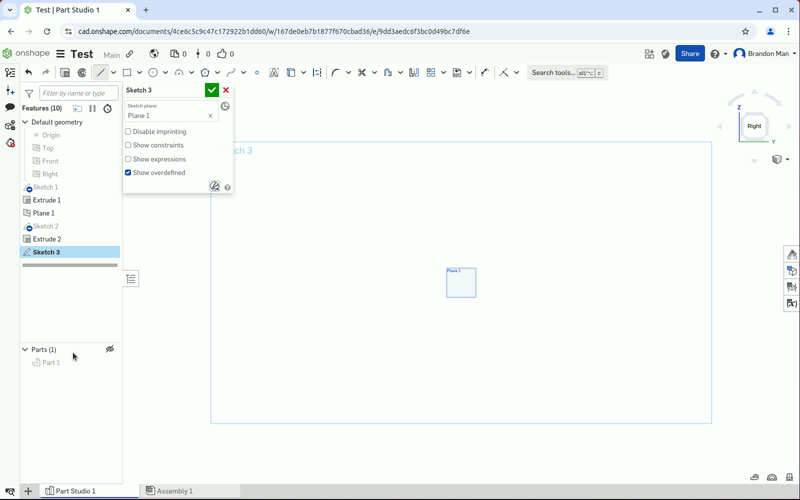
mouse_move(444, 395)
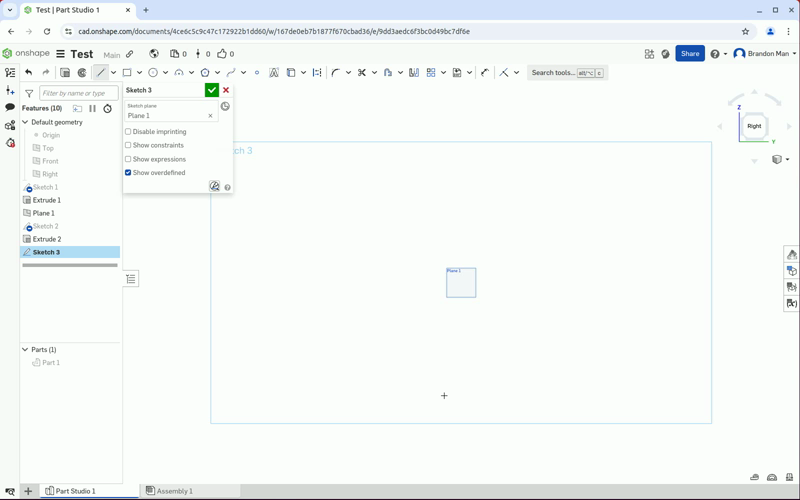
click(444, 395)
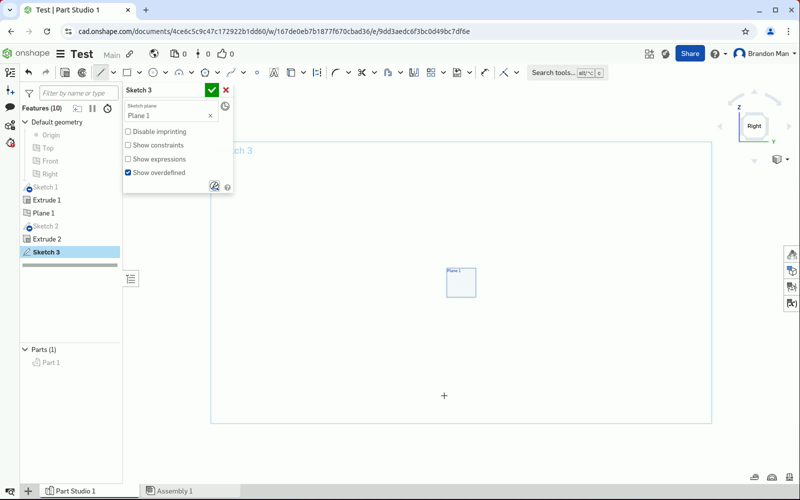
key_up(shift)
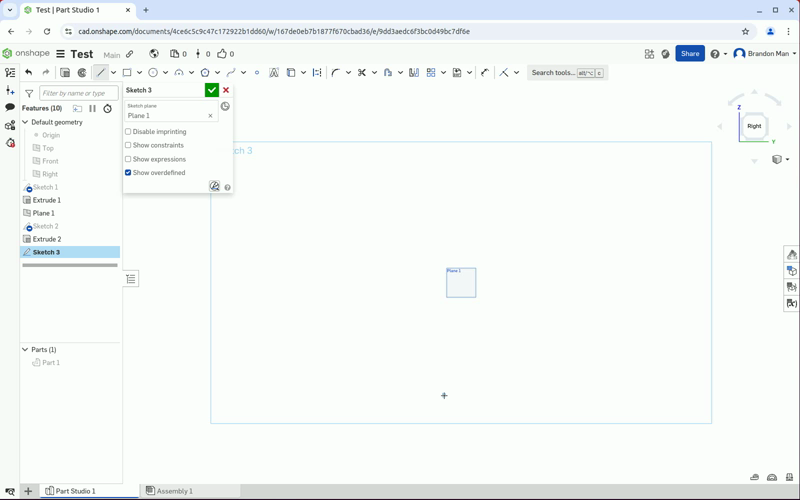
key_down(shift)
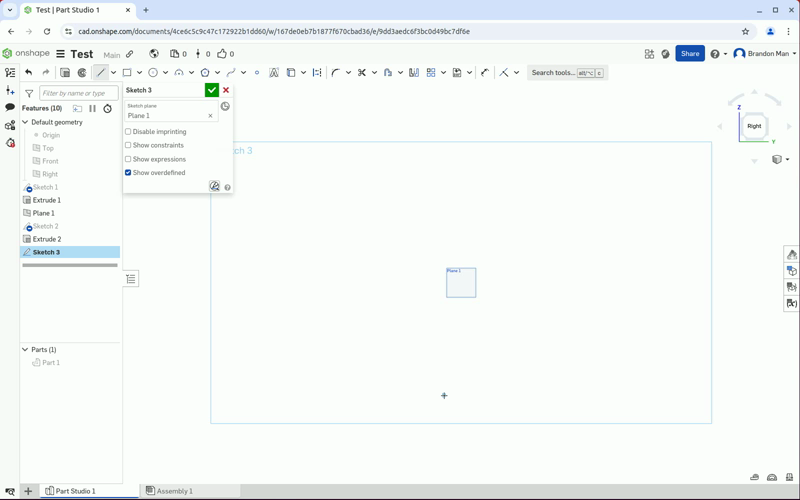
mouse_move(474, 395)
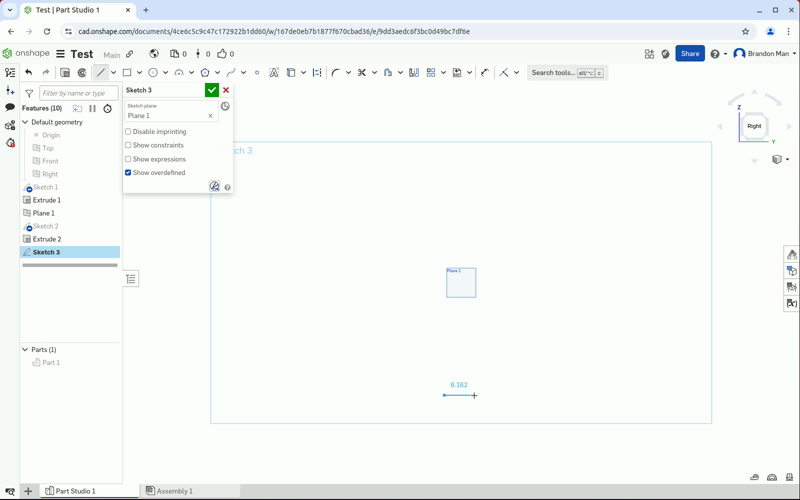
mouse_move(477, 395)
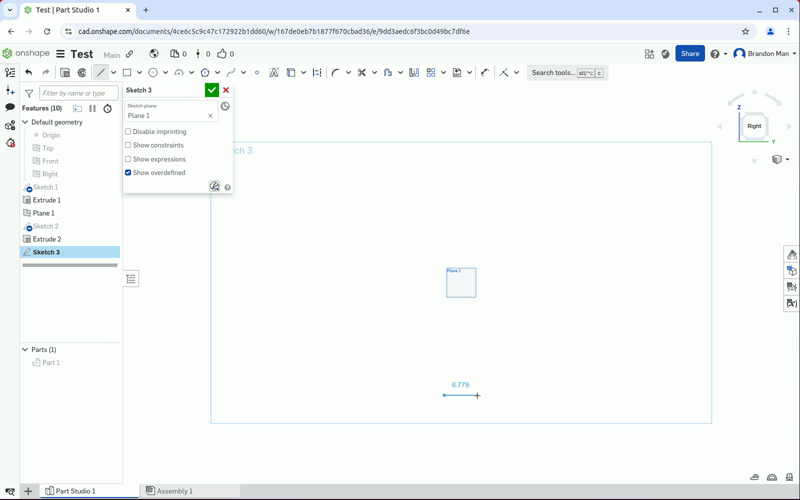
click(477, 395)
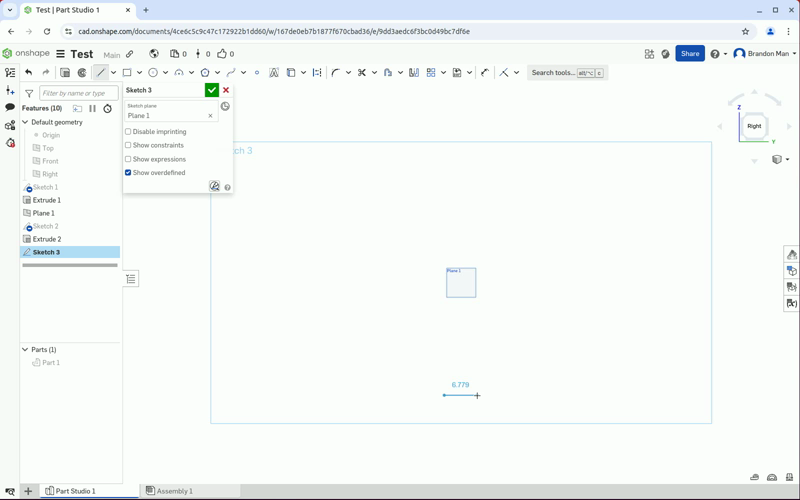
key_up(shift)
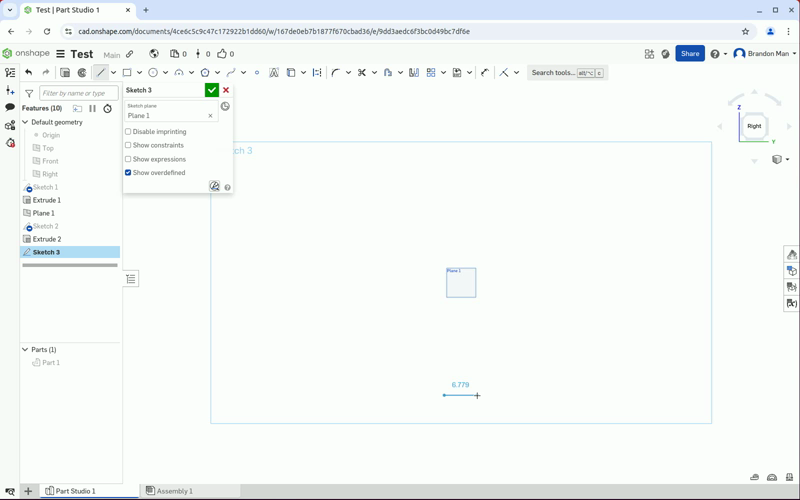
key_down(shift)
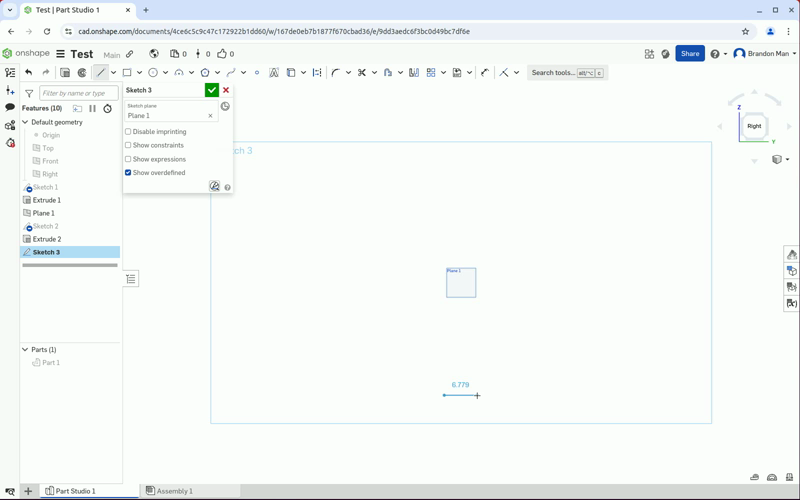
mouse_move(507, 395)
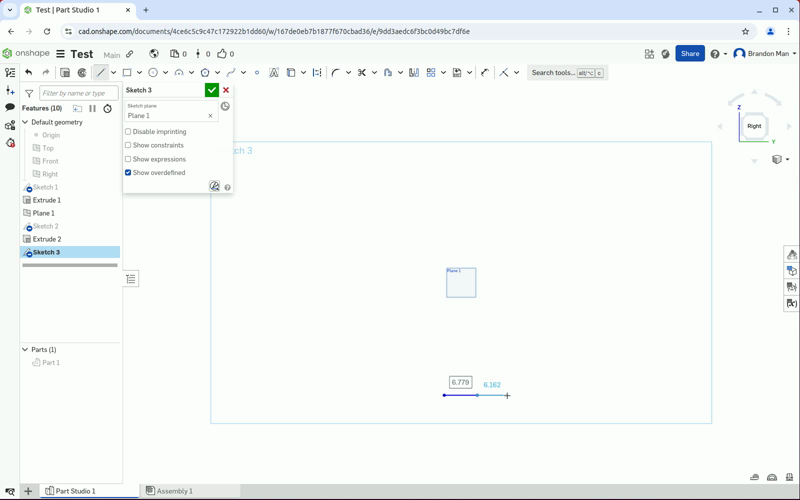
mouse_move(444, 363)
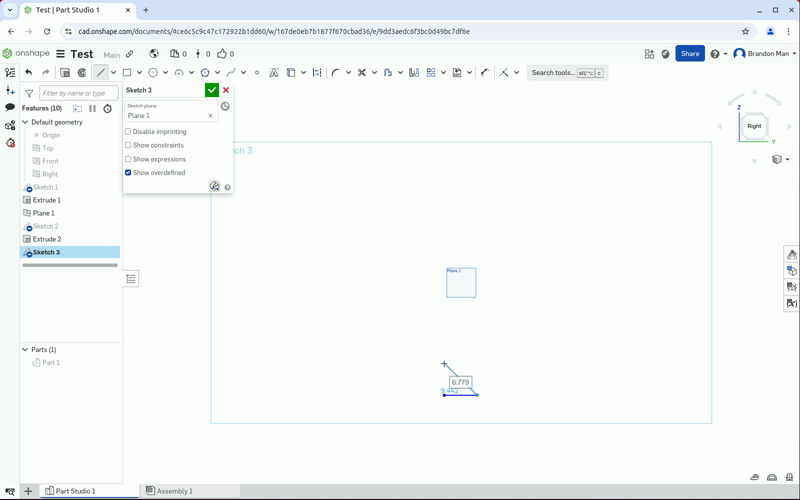
click(444, 363)
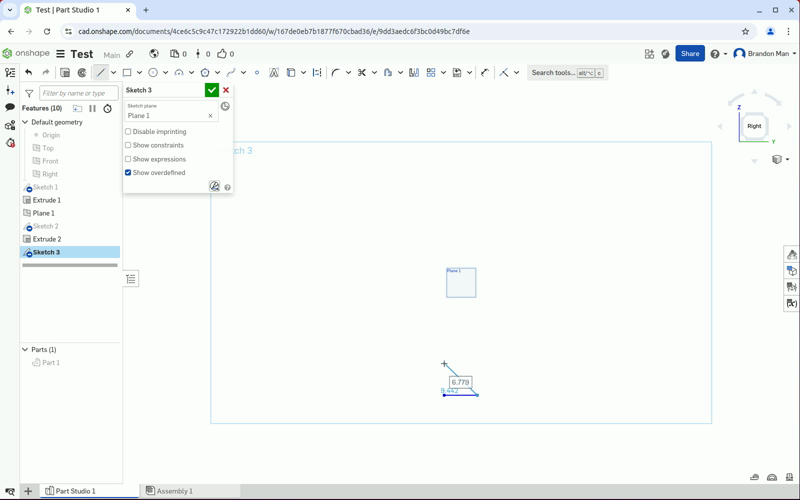
key_up(shift)
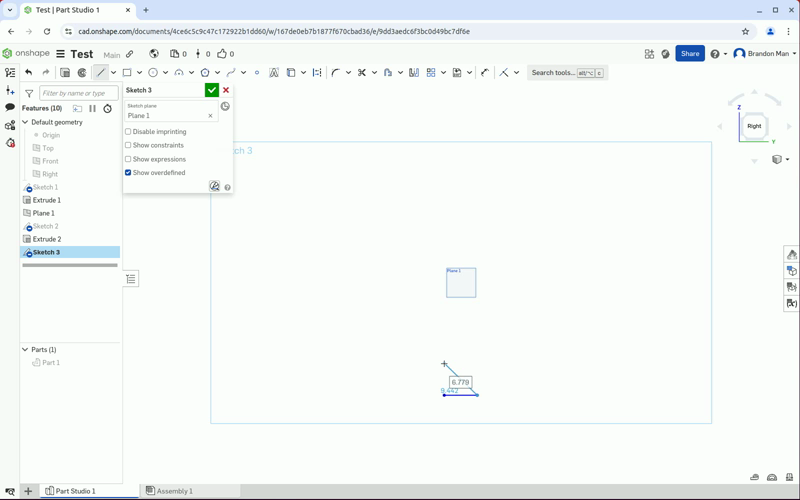
mouse_move(474, 363)
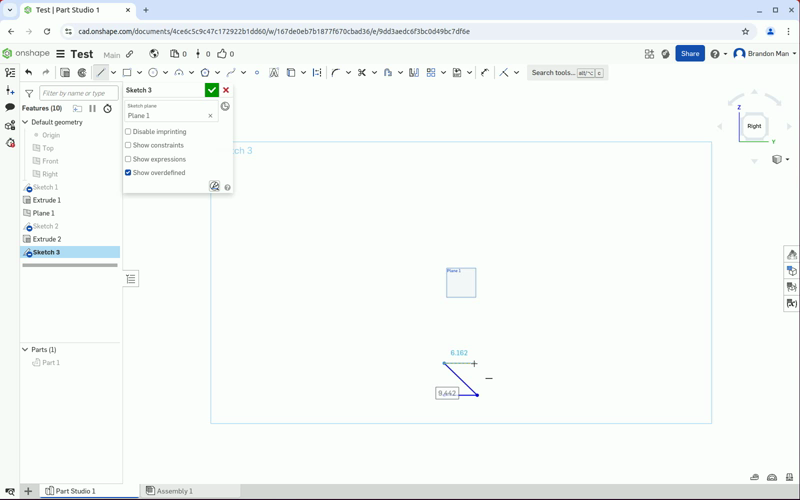
key_down(shift)
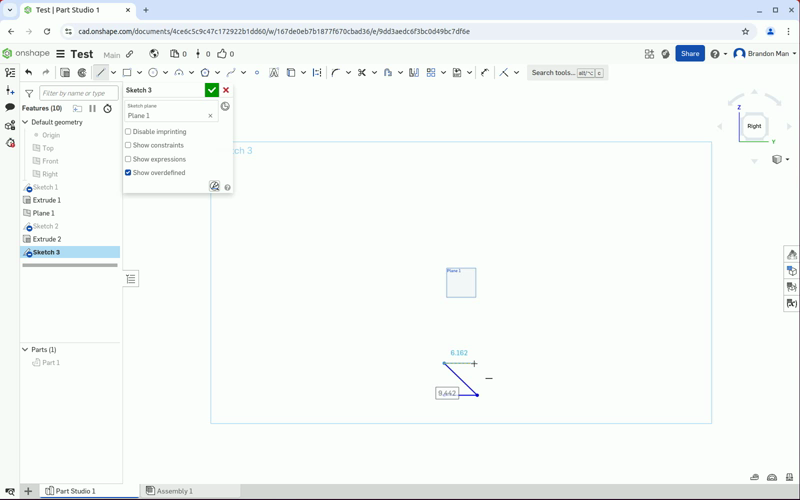
mouse_move(444, 395)
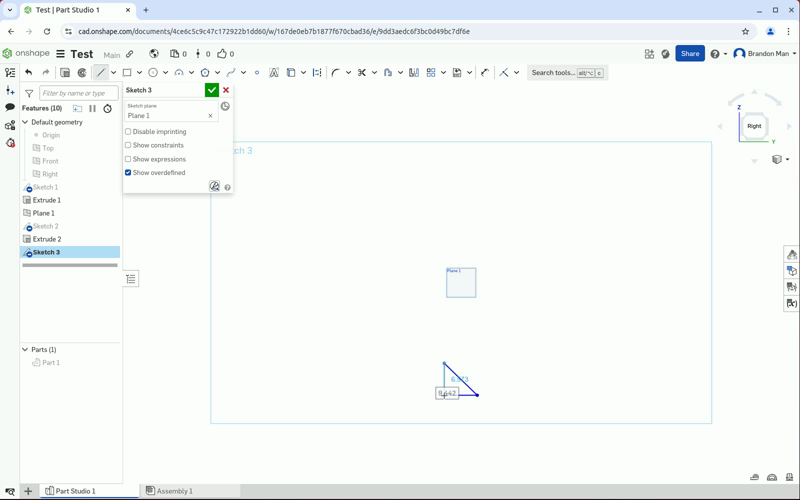
key_up(shift)
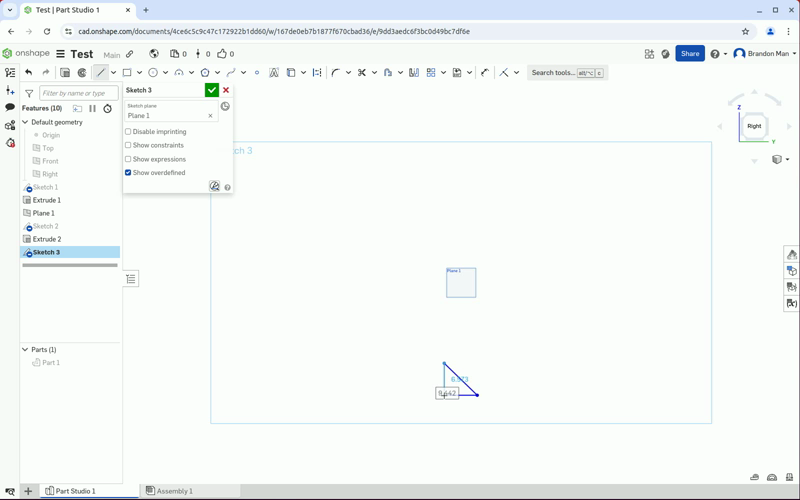
click(444, 395)
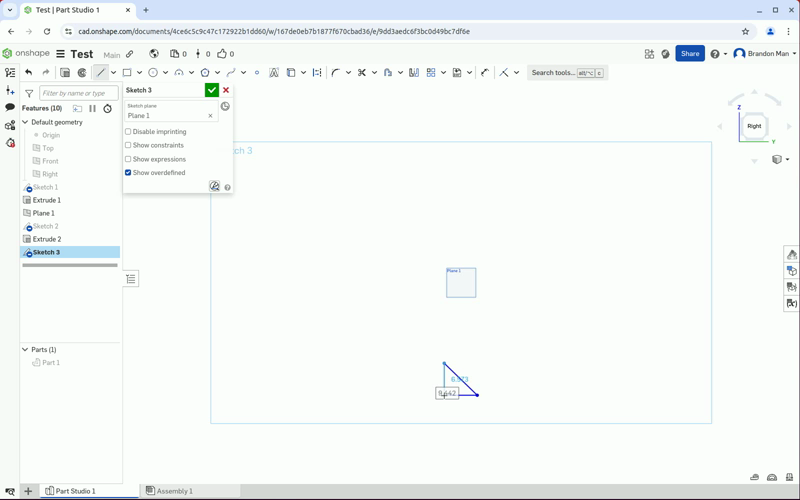
key(esc)
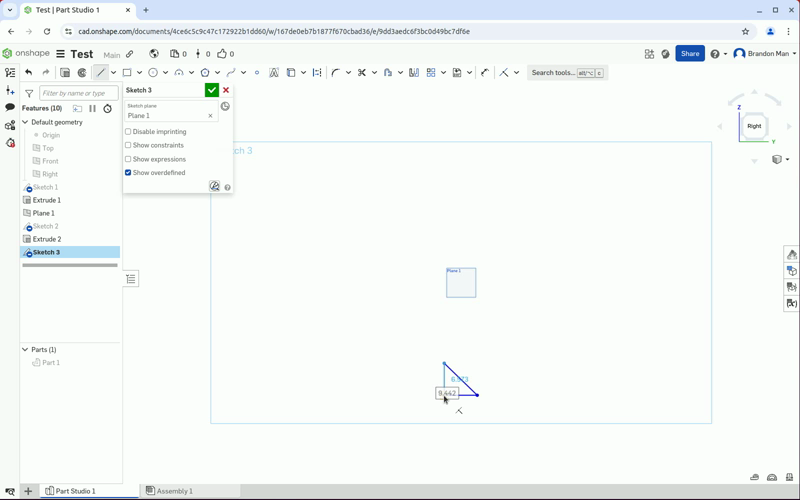
mouse_move(465, 394)
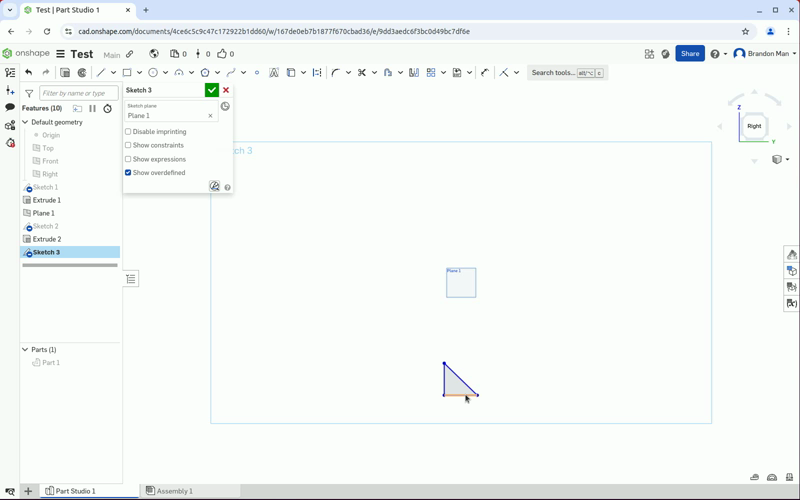
scroll(6)
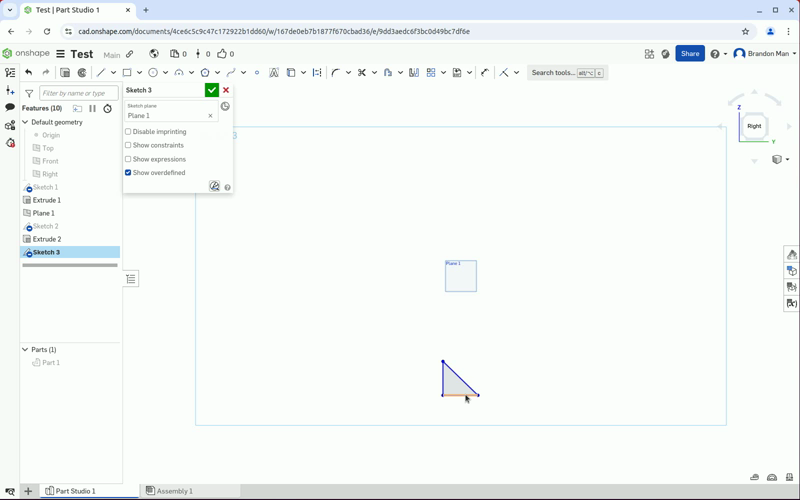
scroll(6)
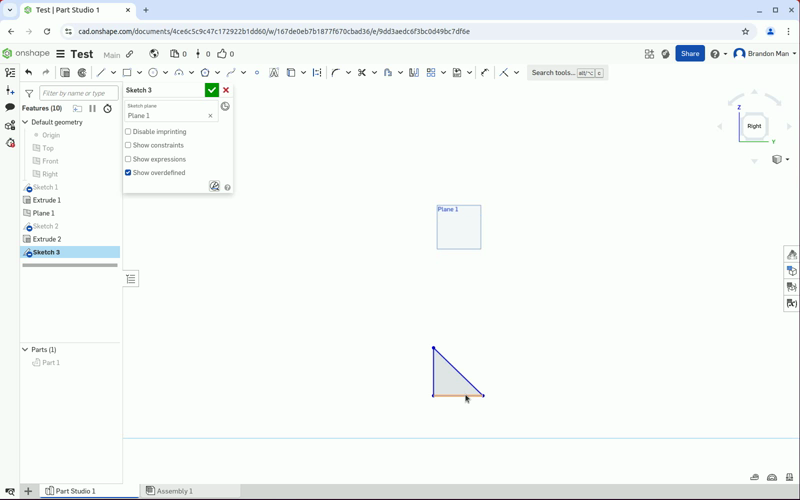
scroll(6)
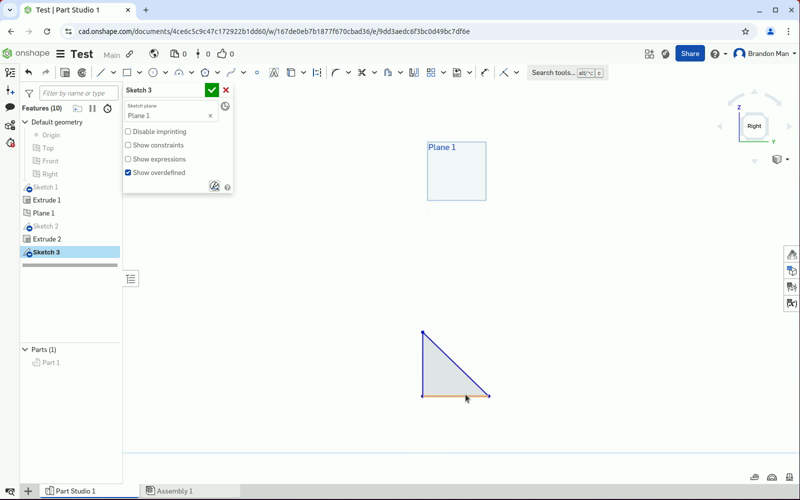
scroll(6)
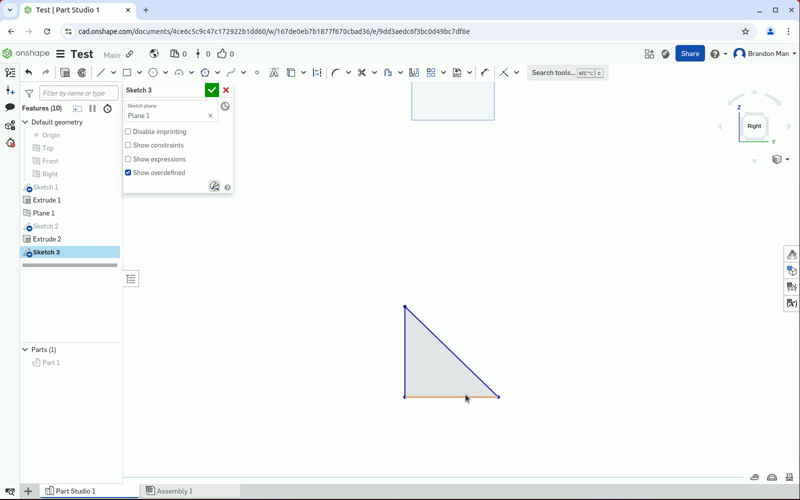
scroll(6)
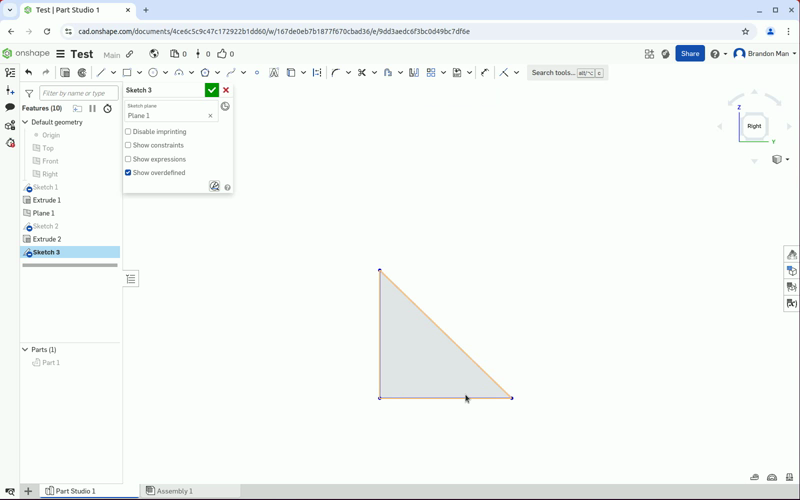
scroll(6)
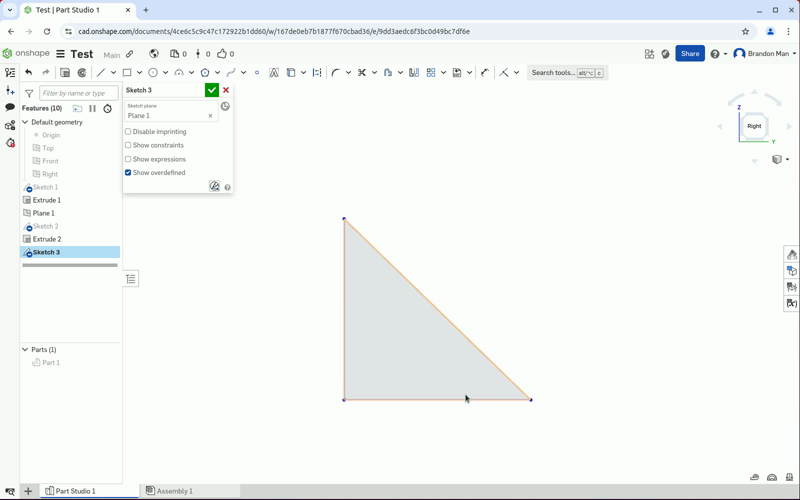
scroll(6)
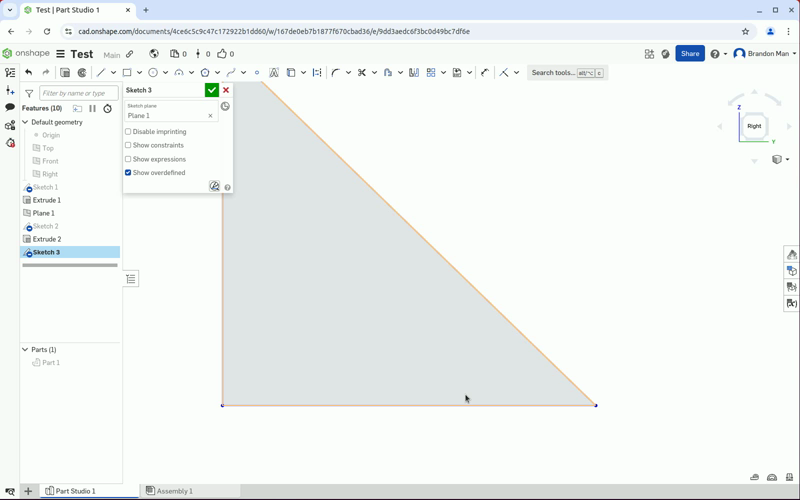
click(465, 394)
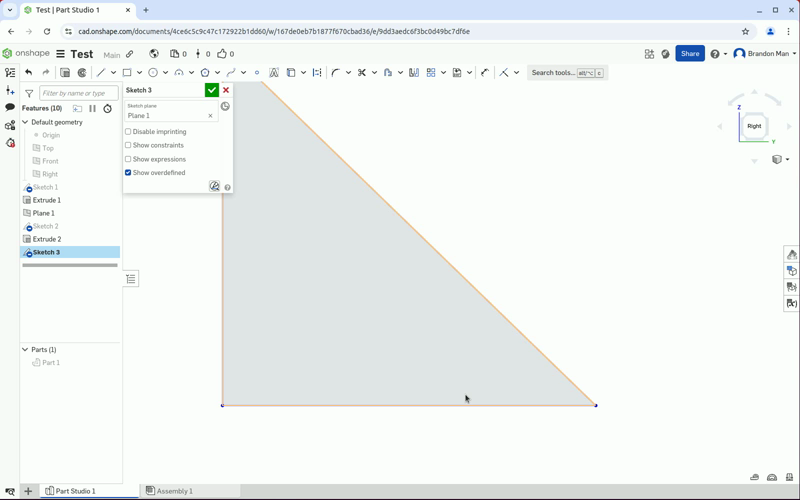
scroll(-6)
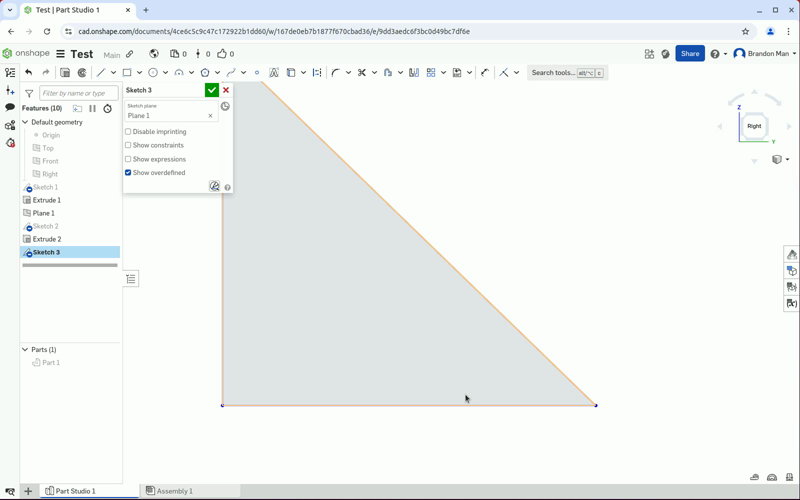
scroll(-6)
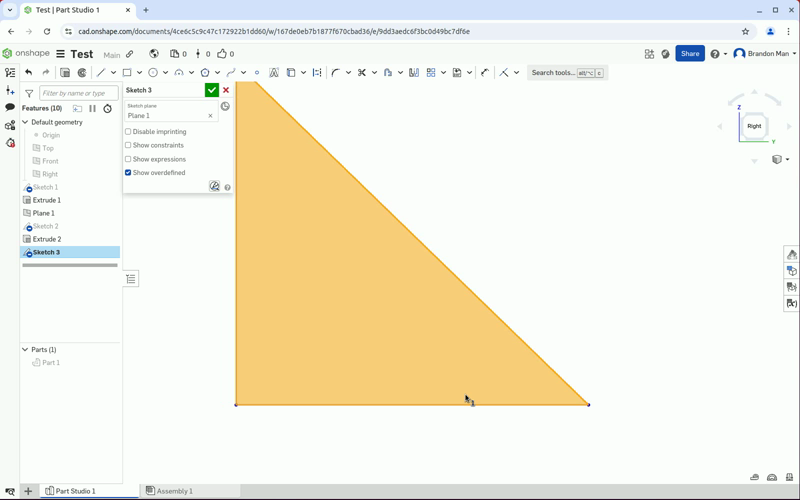
scroll(-6)
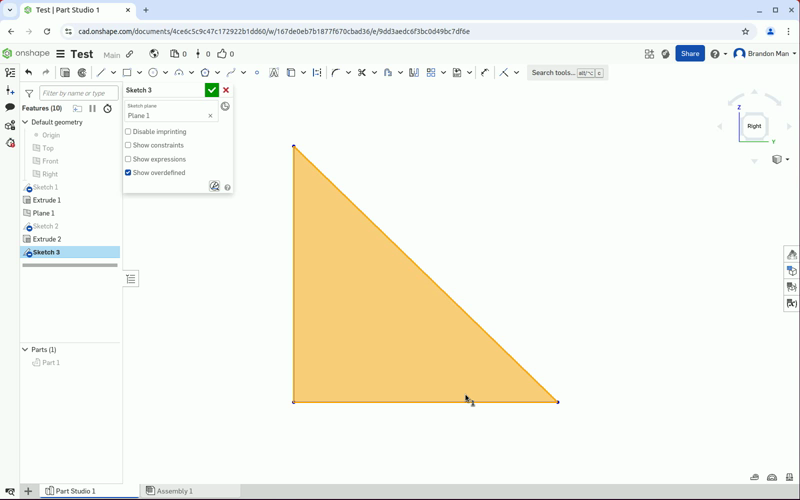
scroll(-6)
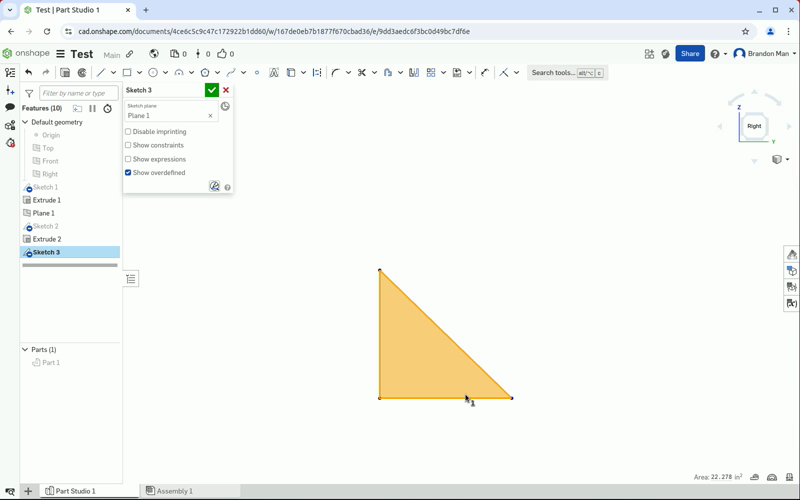
scroll(-6)
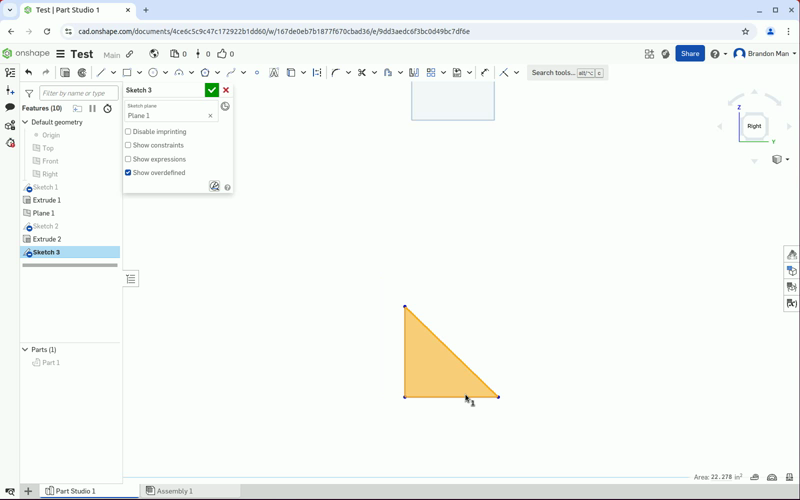
scroll(-6)
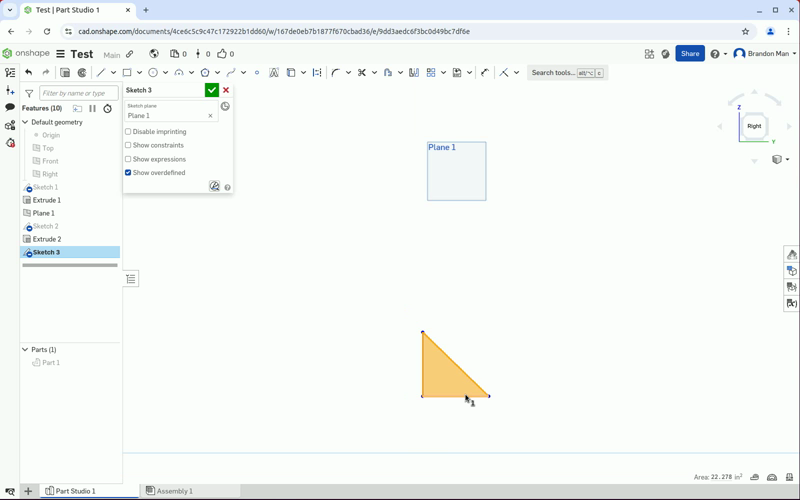
scroll(-6)
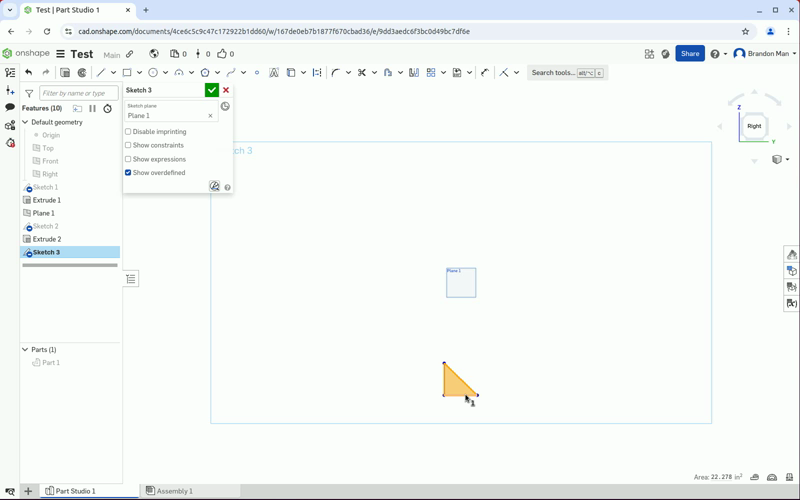
mouse_move(73, 352)
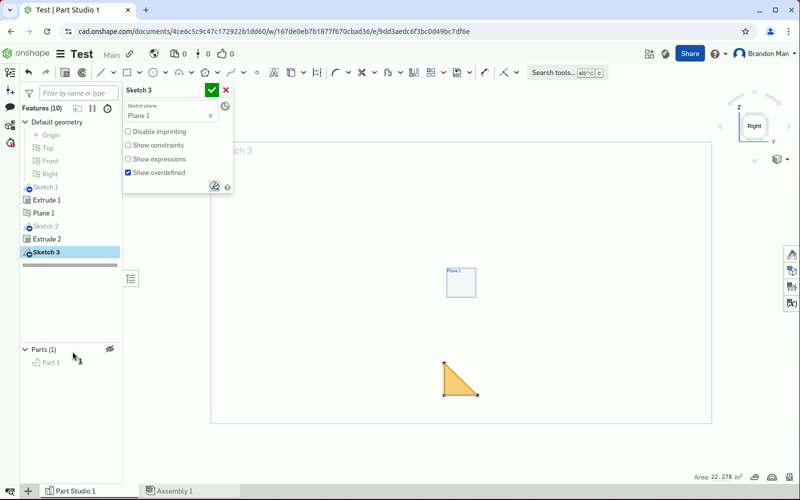
key(shift+y)
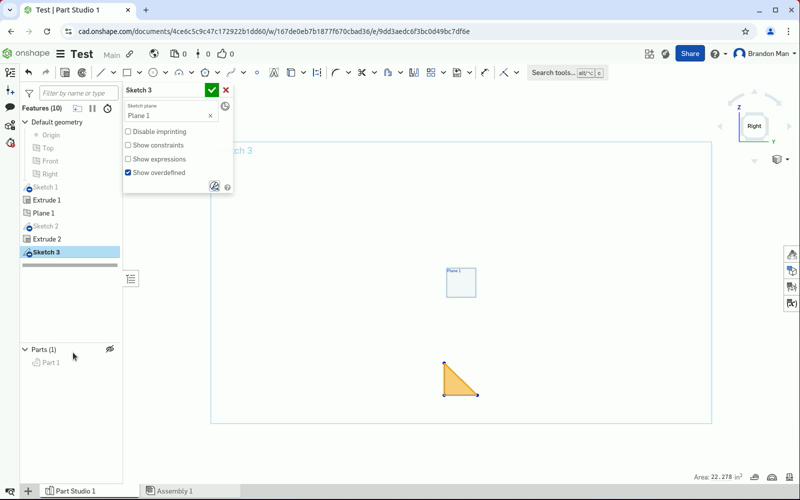
key(shift+e)
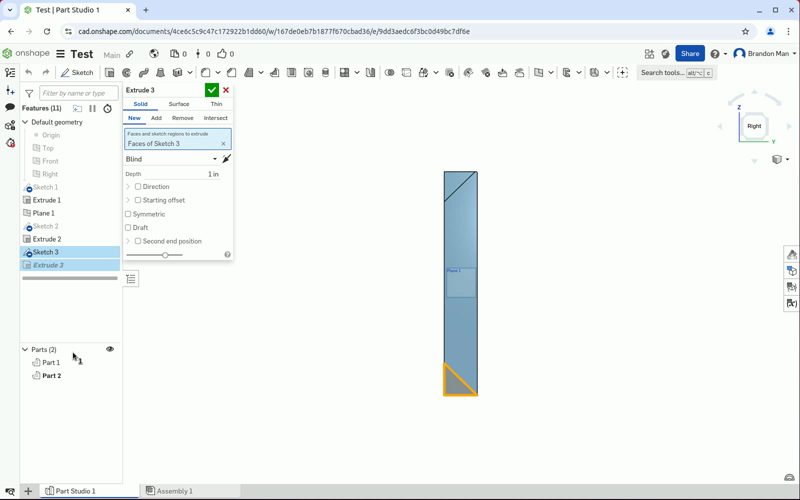
mouse_move(143, 106)
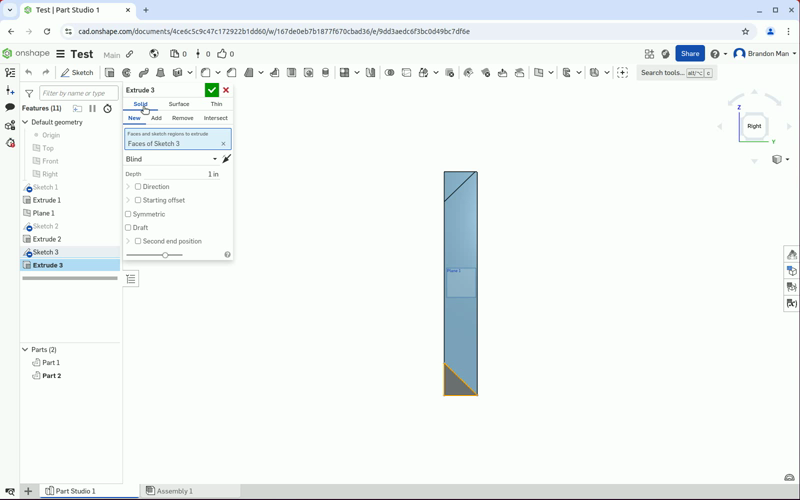
click(143, 106)
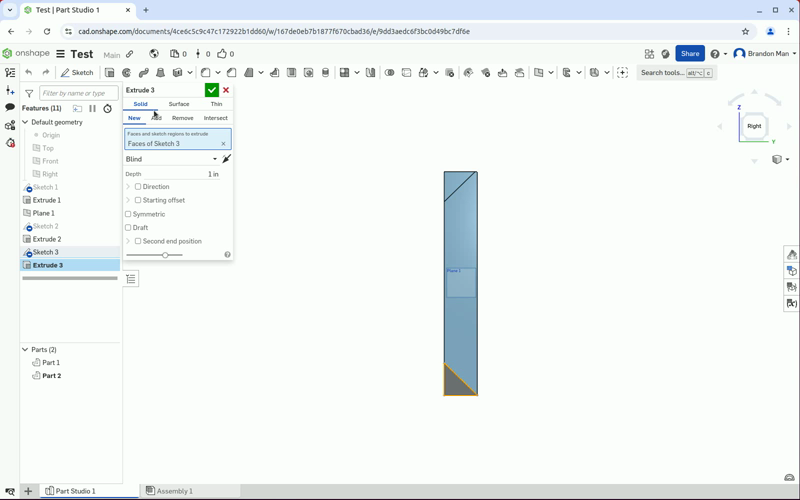
mouse_move(186, 120)
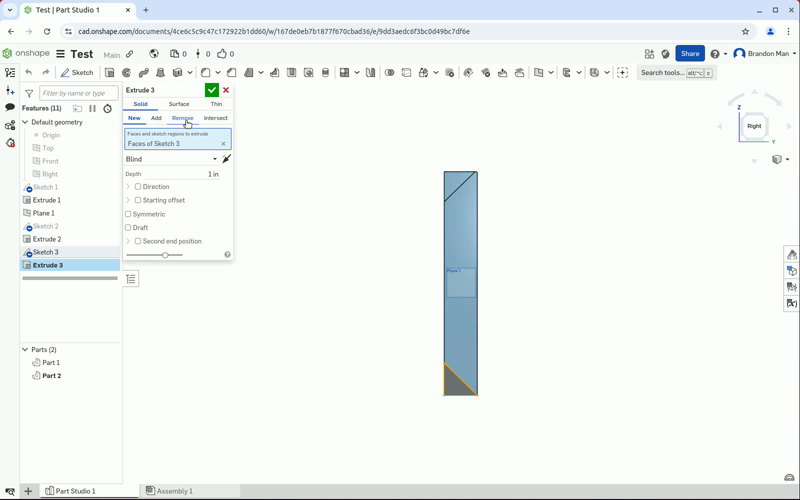
click(186, 120)
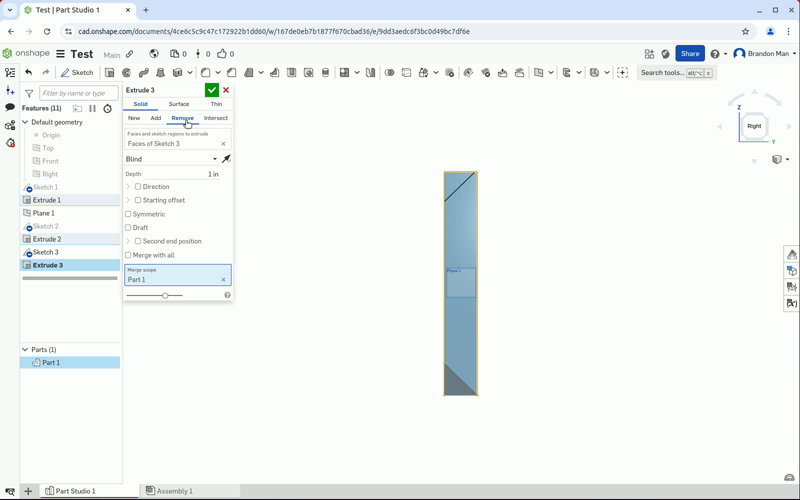
key(tab, 4)
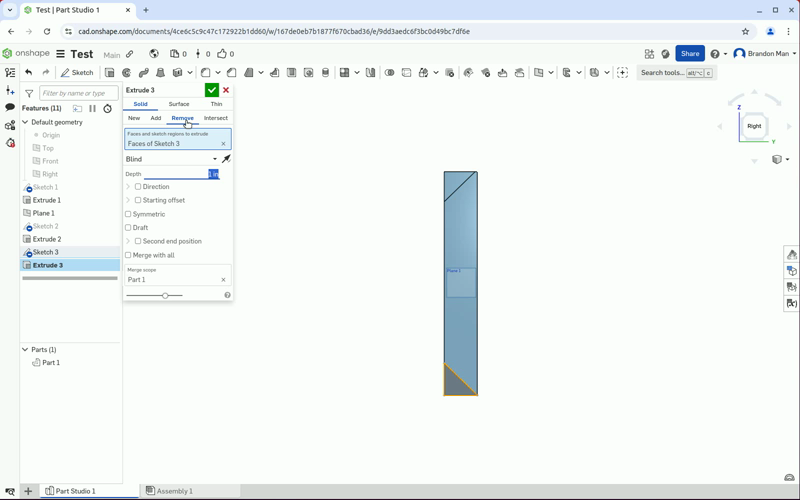
text(6.499)
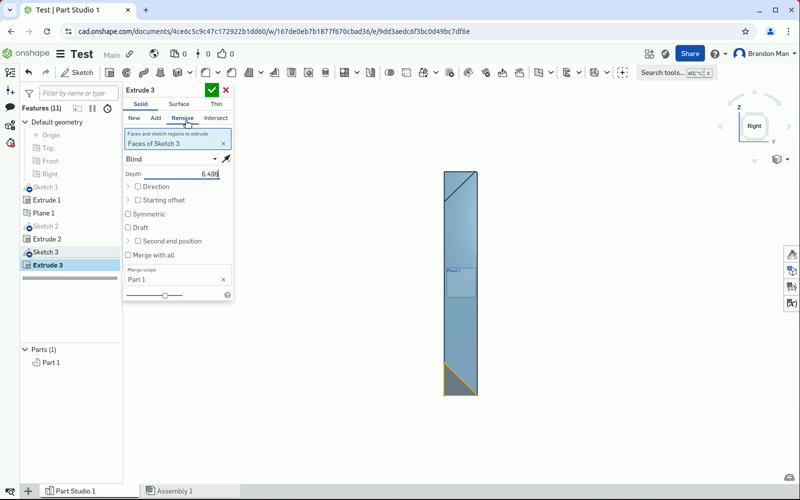
key(tab, 6)
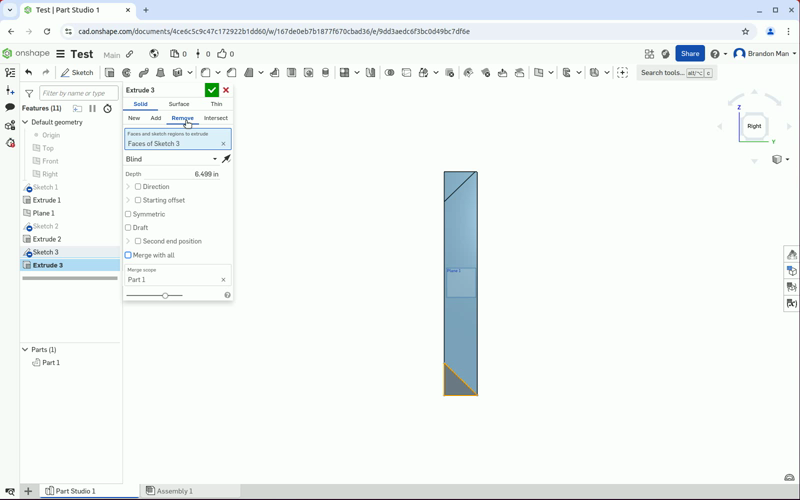
key(space)
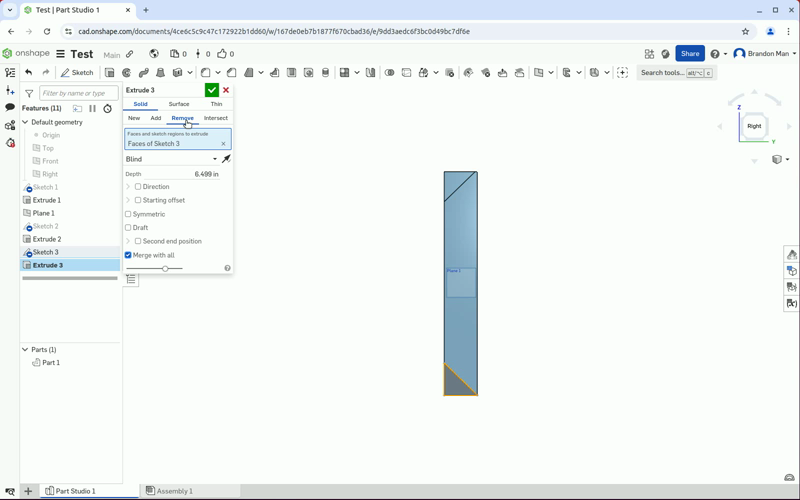
key(enter)
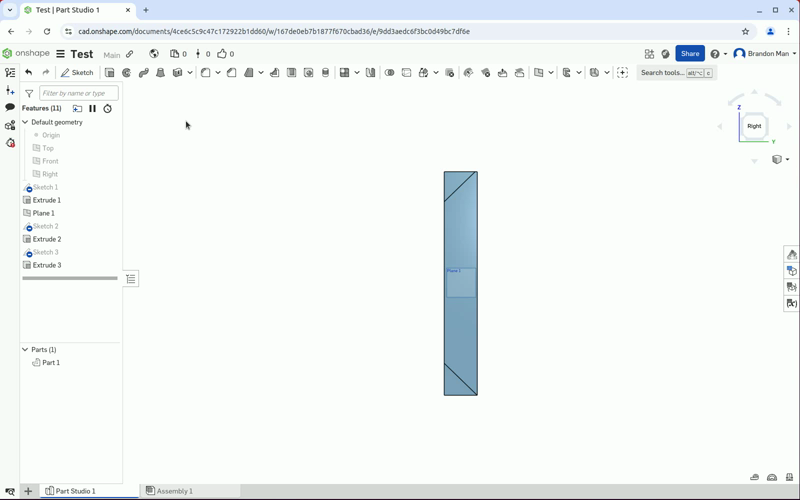
key(shift+h)
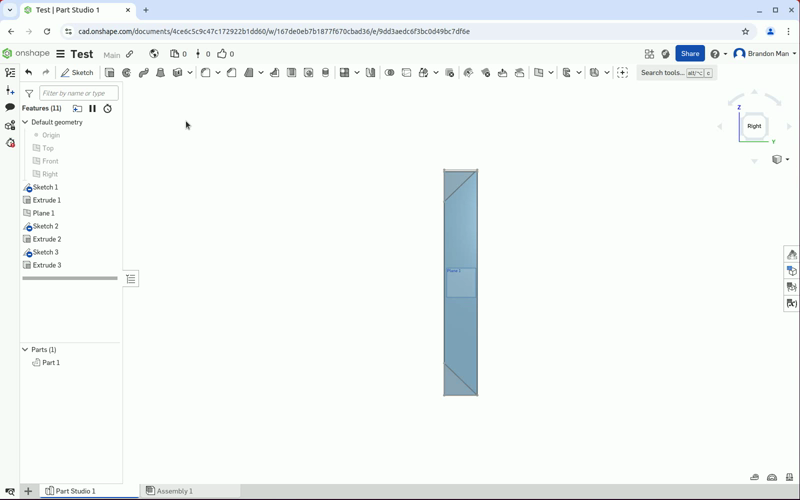
key(shift+h)
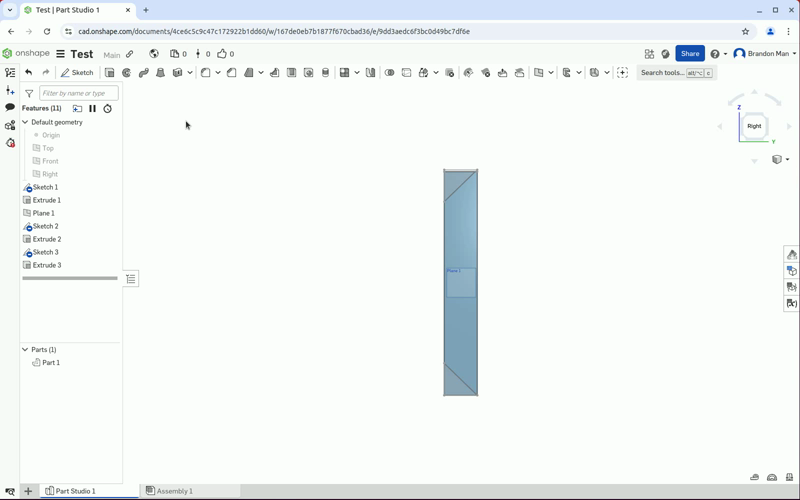
key(shift+7)
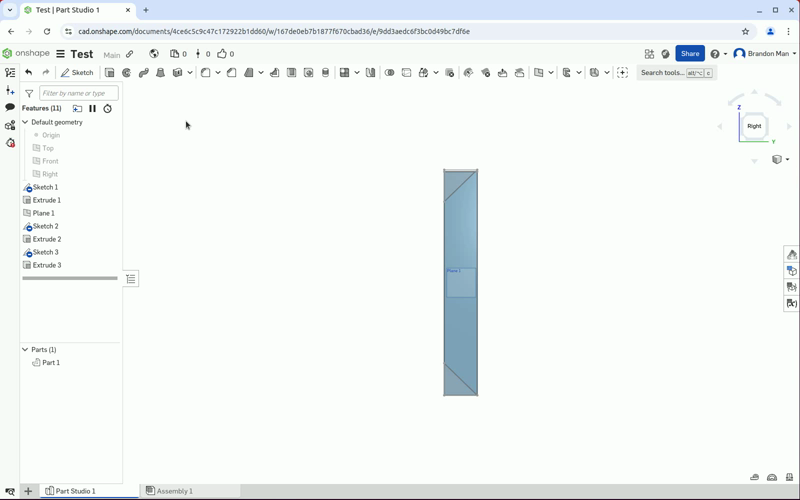
key(right, 2)
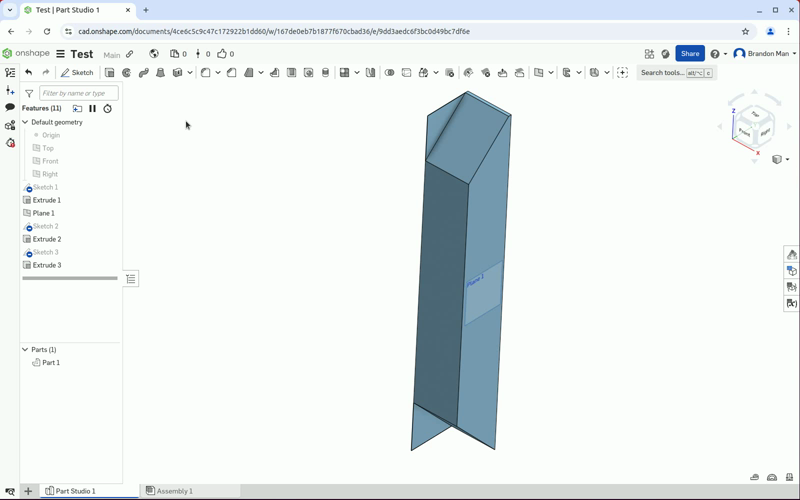
key(down, 2)
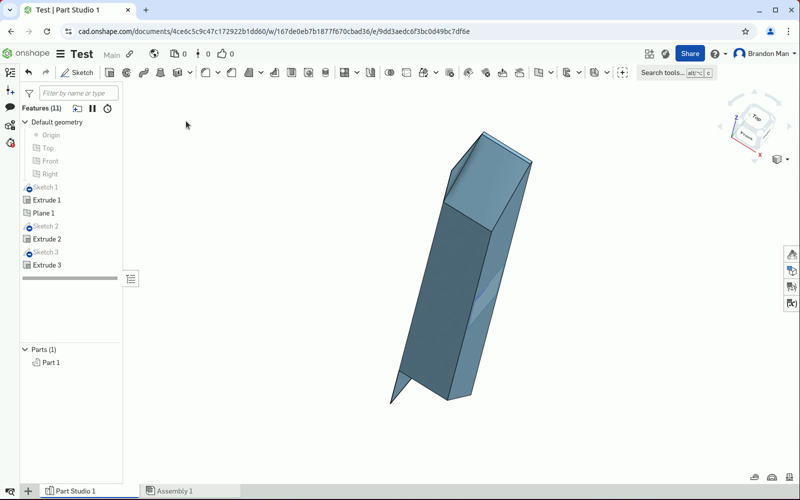
key(up, 2)
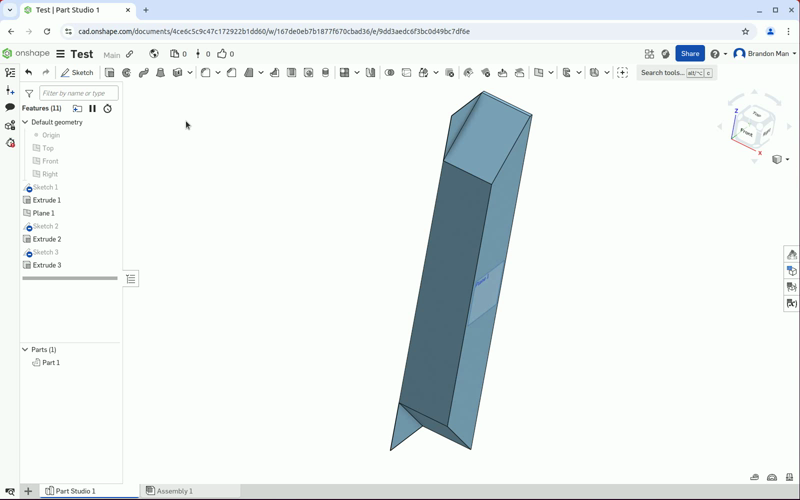
key(left, 2)
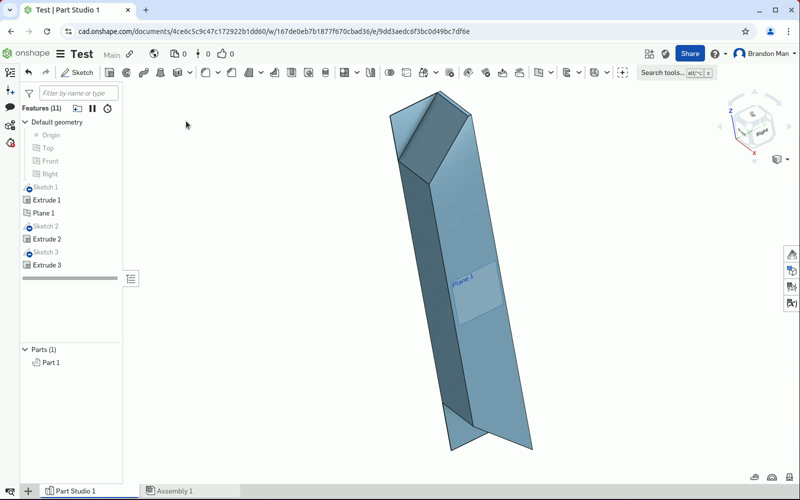
mouse_move(73, 189)
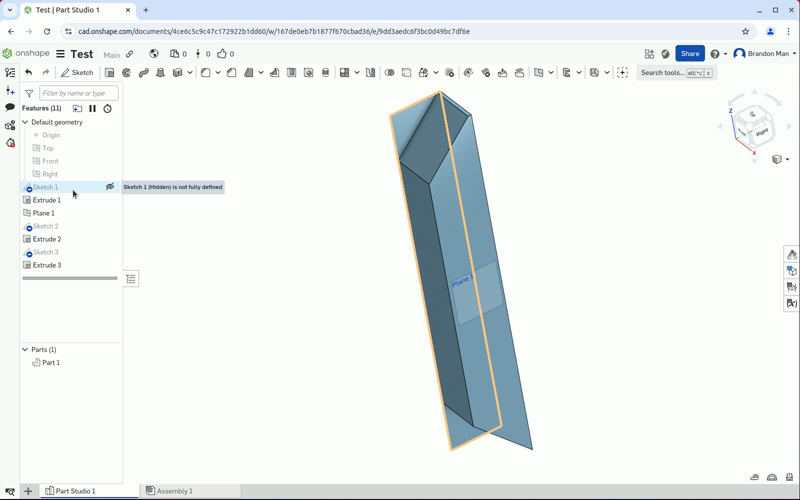
click(73, 189)